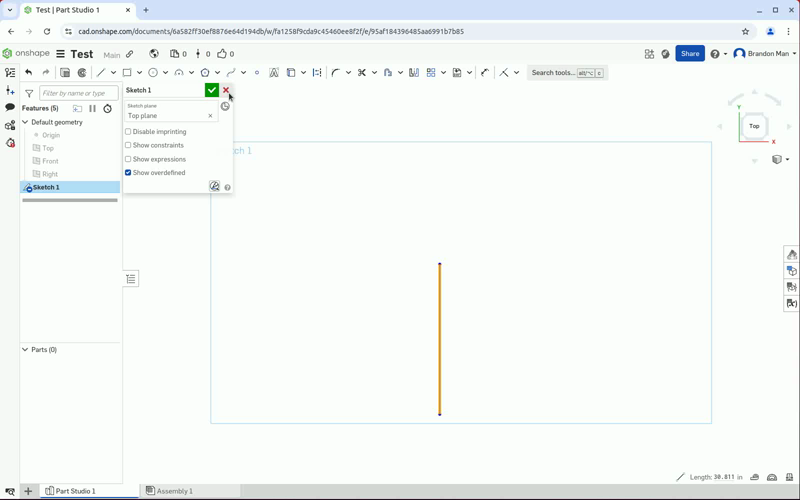
key(shift+h)
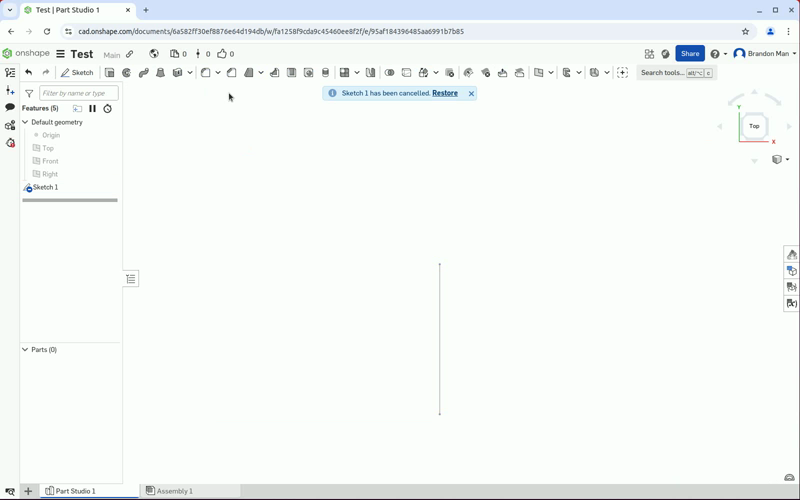
key(shift+s)
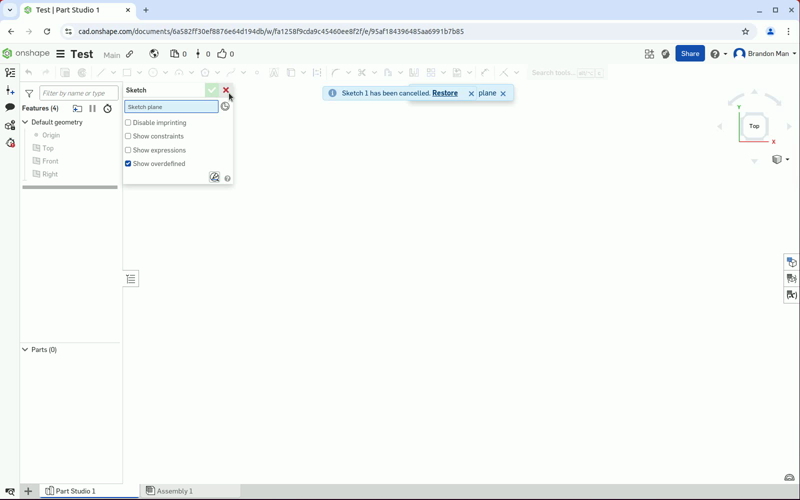
mouse_move(73, 150)
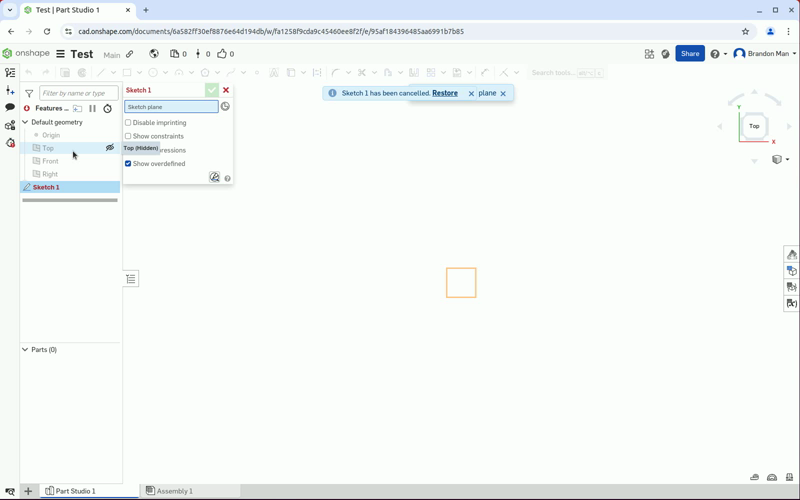
click(73, 150)
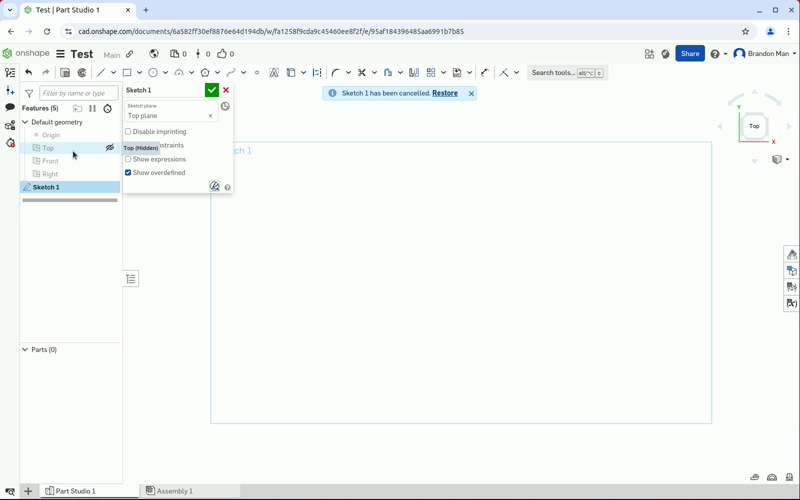
mouse_move(73, 352)
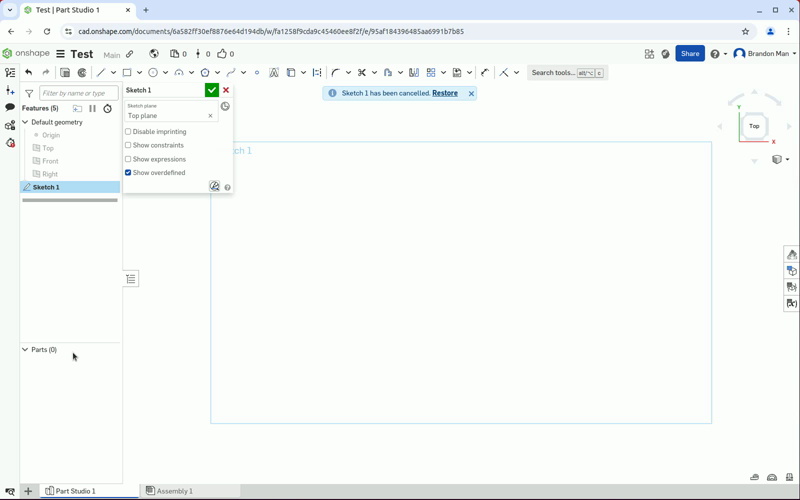
key(y)
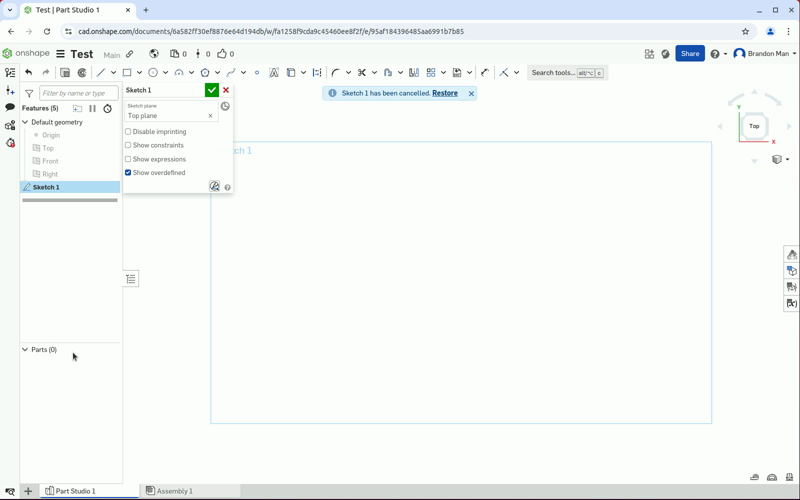
key(l)
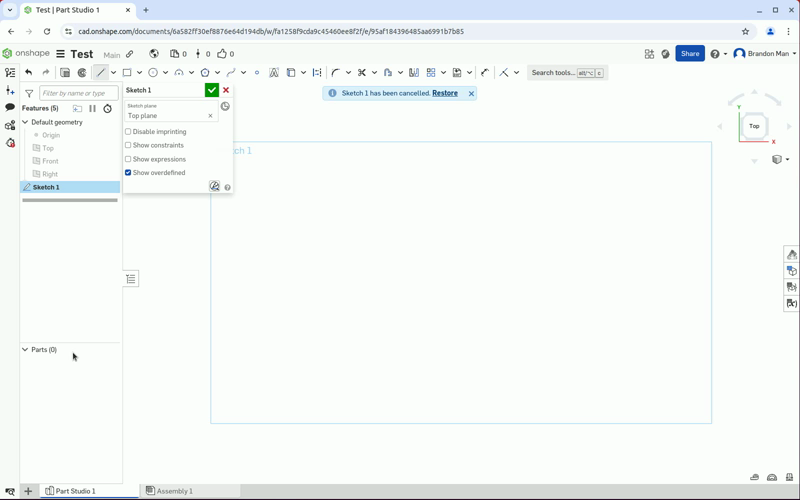
key_down(shift)
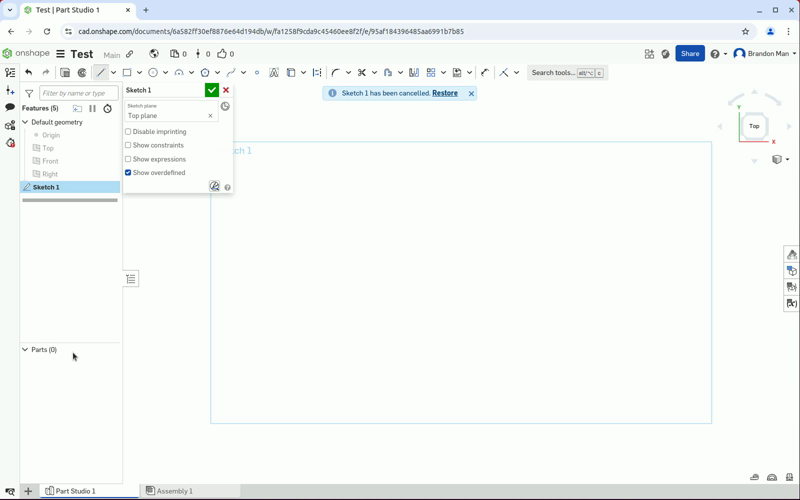
mouse_move(390, 245)
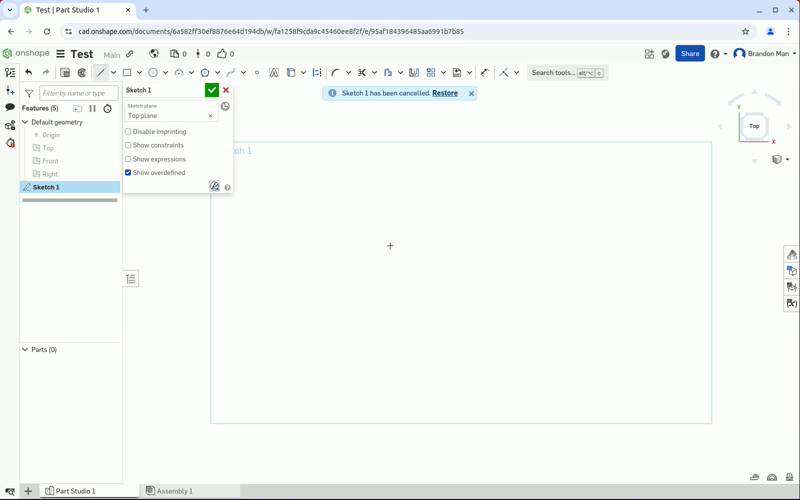
click(390, 245)
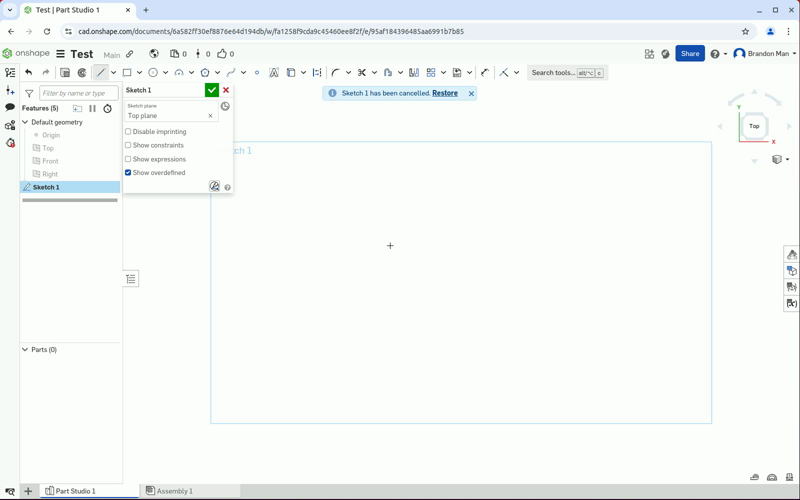
key_up(shift)
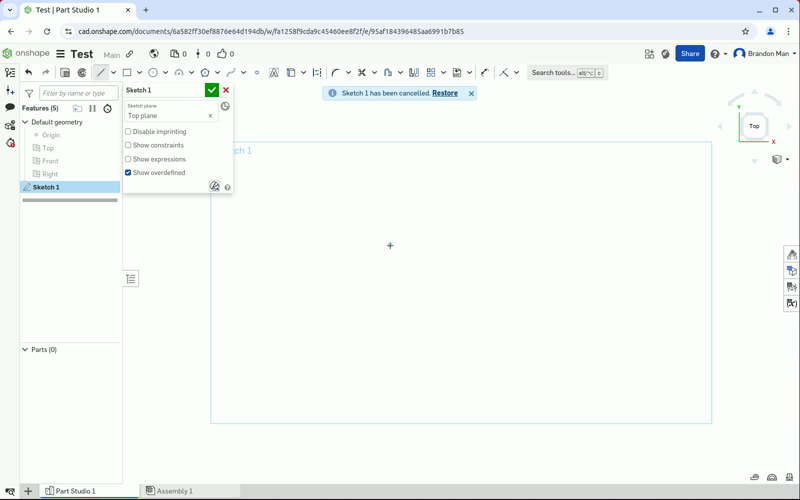
key_down(shift)
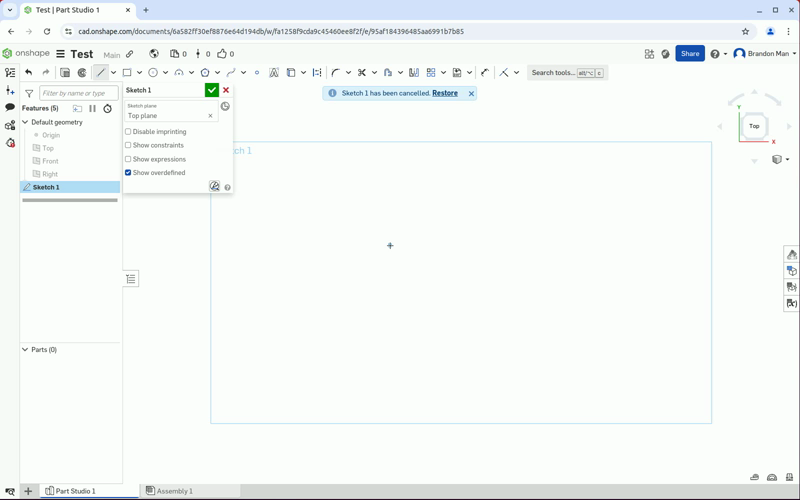
mouse_move(465, 245)
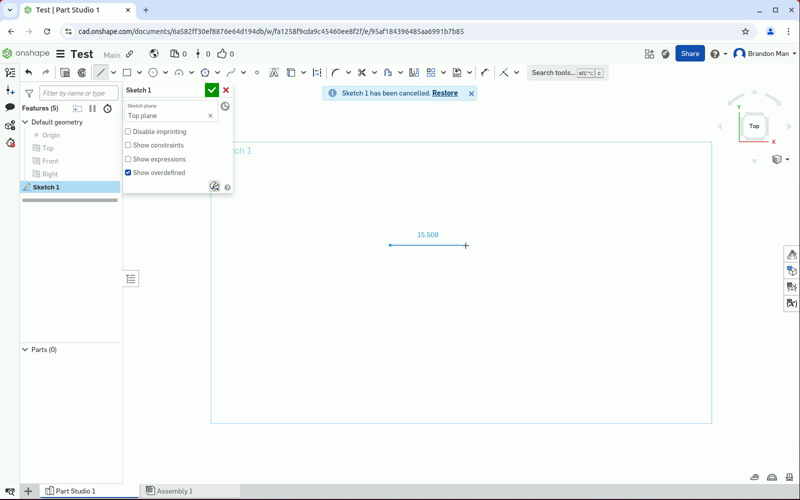
click(465, 245)
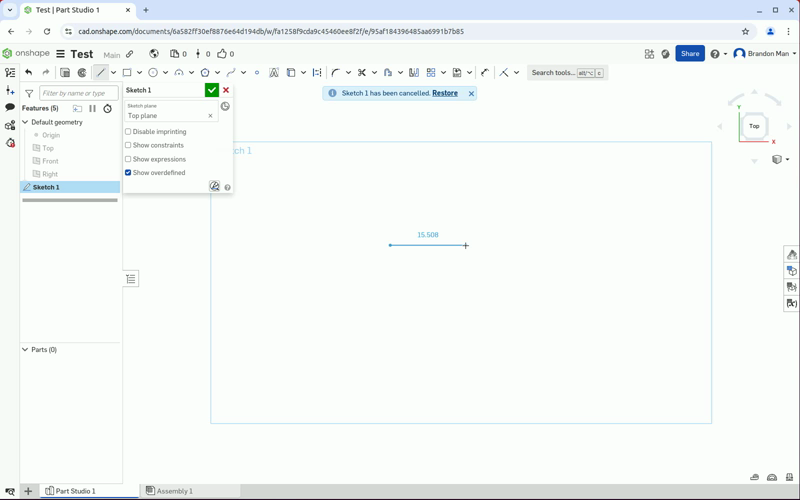
key_up(shift)
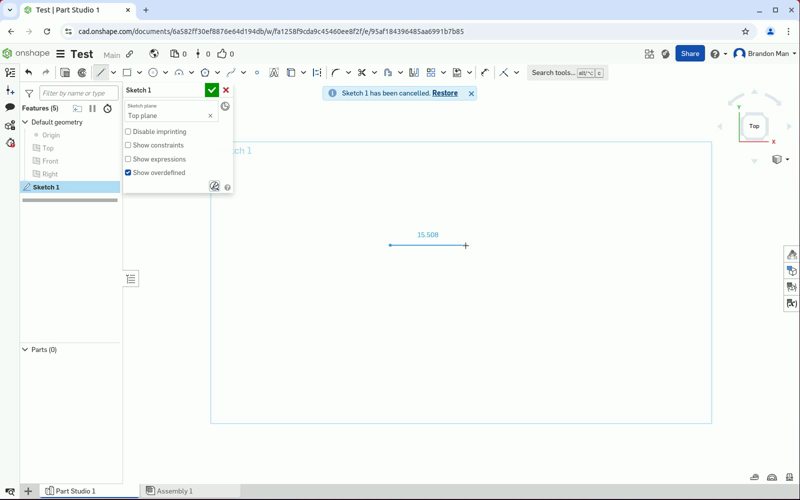
key_down(shift)
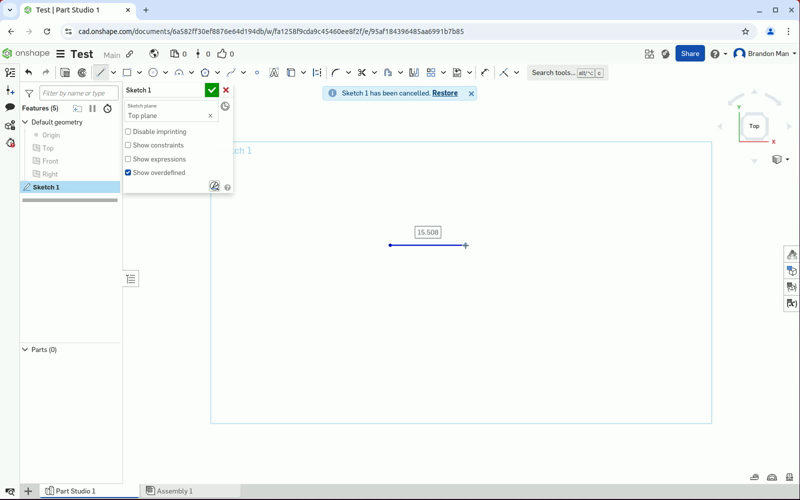
mouse_move(495, 245)
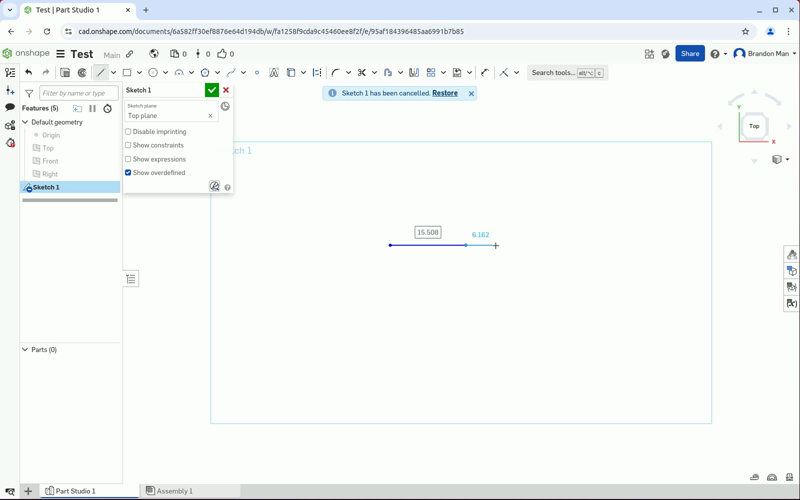
mouse_move(465, 219)
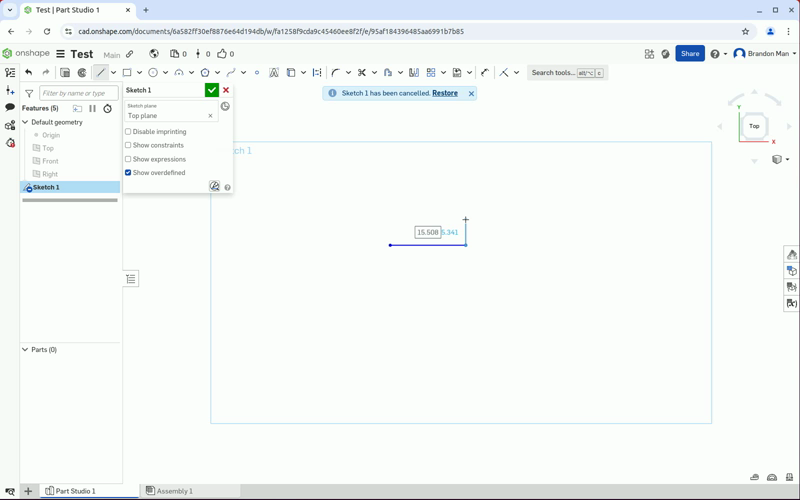
click(465, 219)
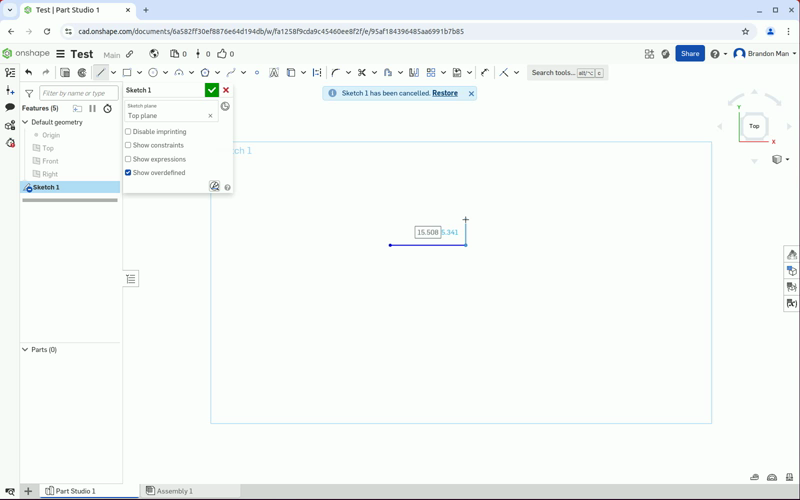
key_up(shift)
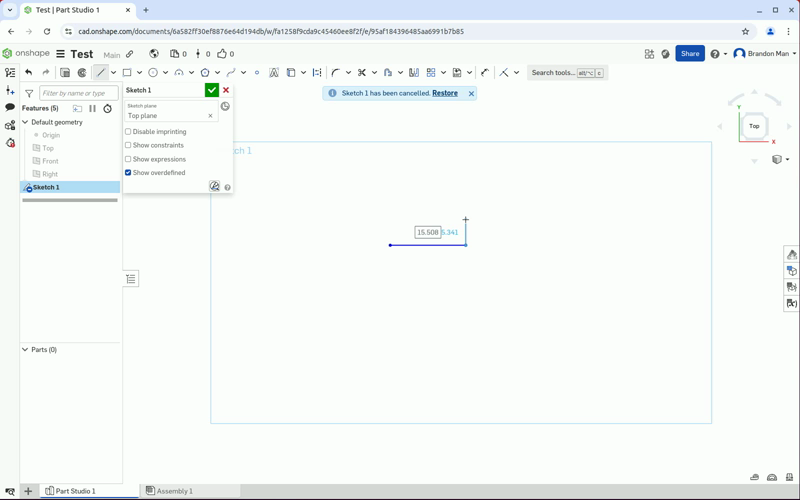
key_down(shift)
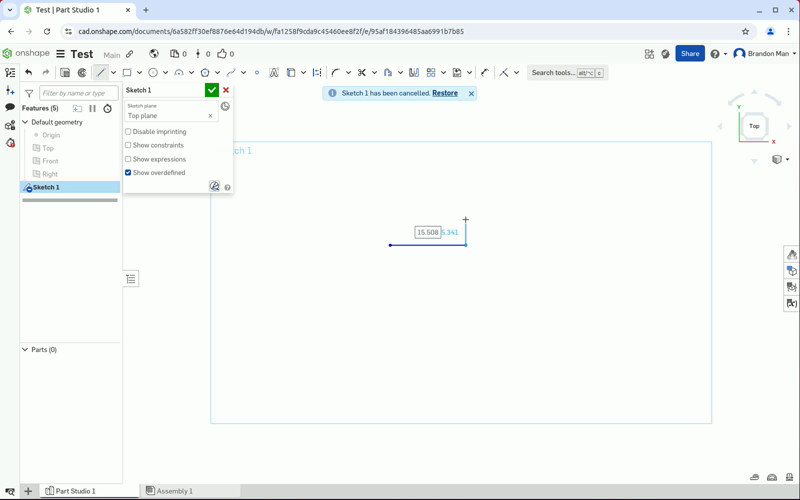
mouse_move(495, 219)
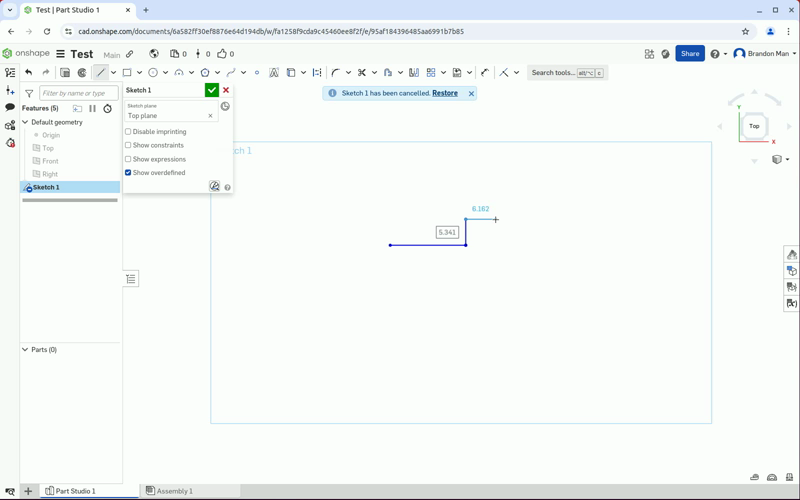
mouse_move(451, 219)
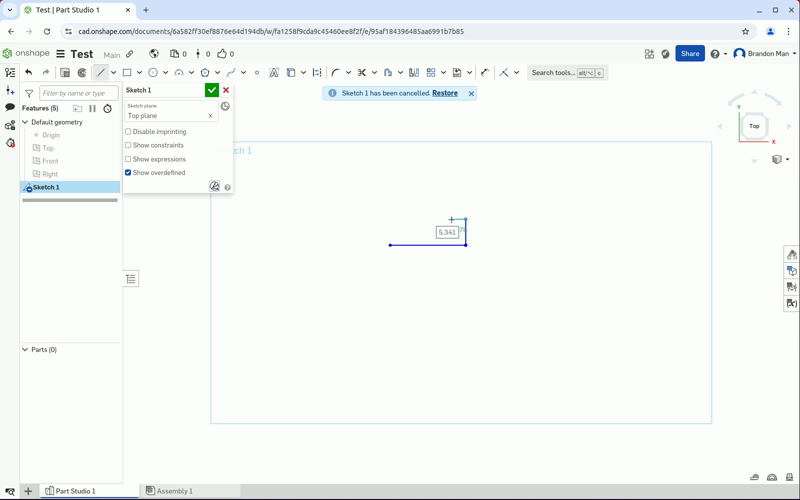
click(451, 219)
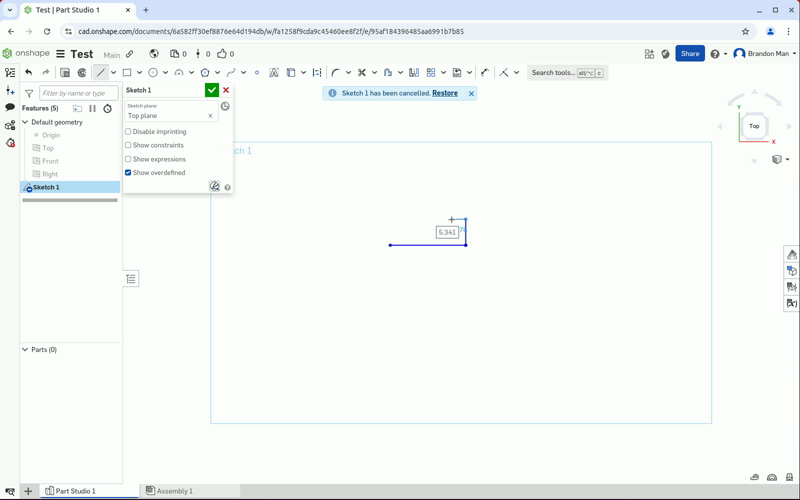
key_up(shift)
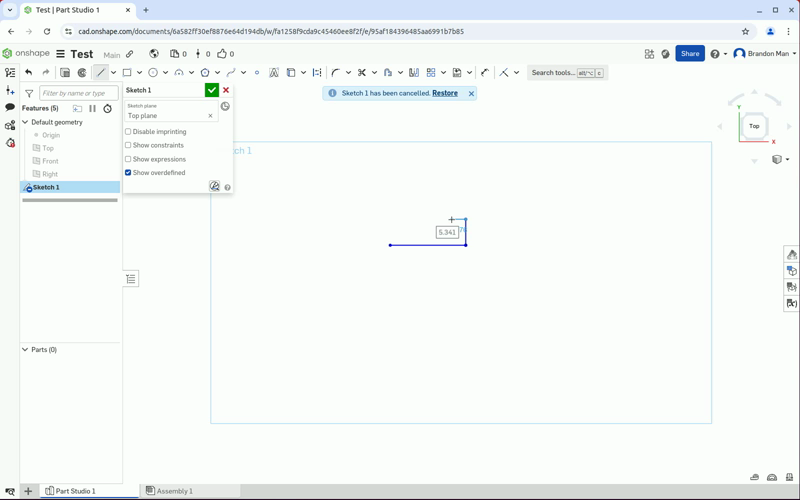
key_down(shift)
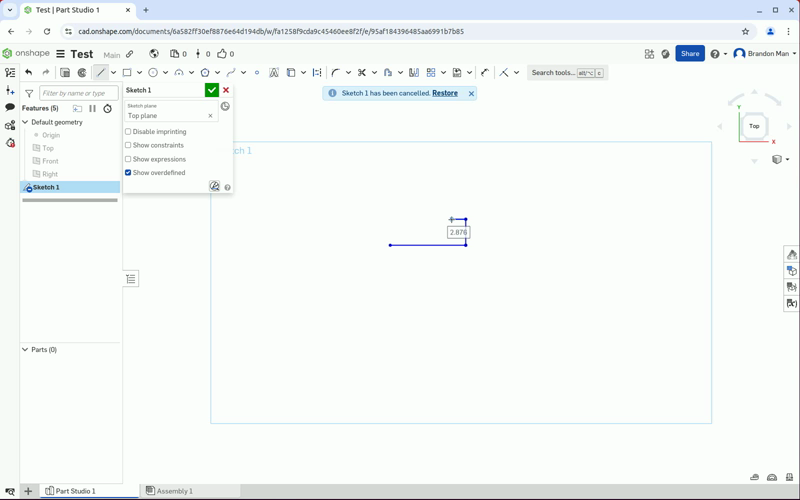
mouse_move(481, 219)
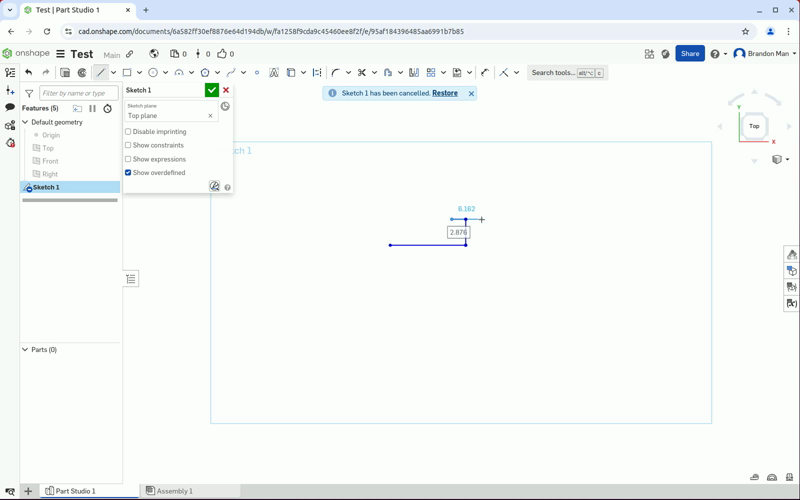
mouse_move(451, 196)
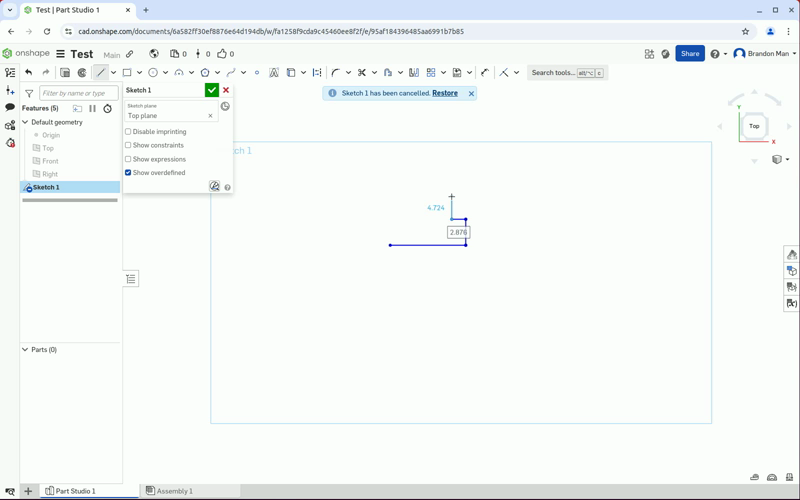
click(451, 196)
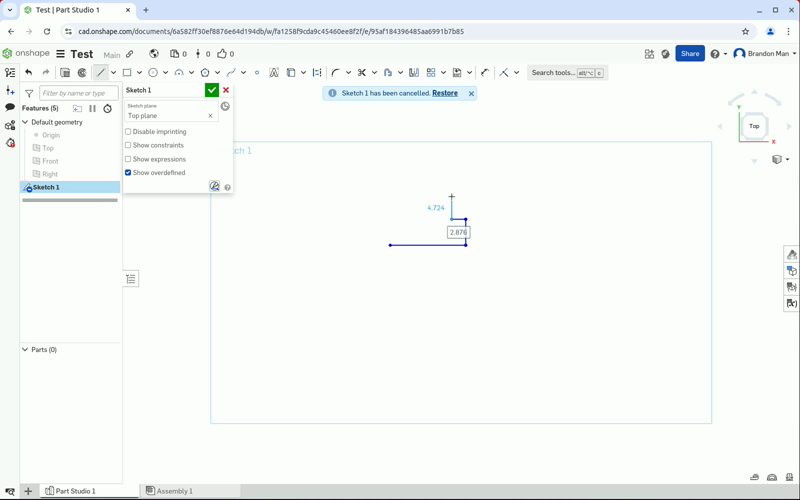
key_up(shift)
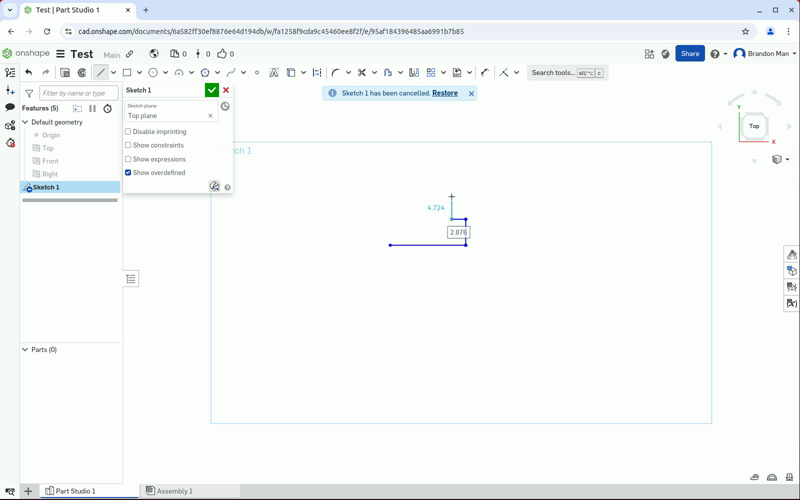
key_down(shift)
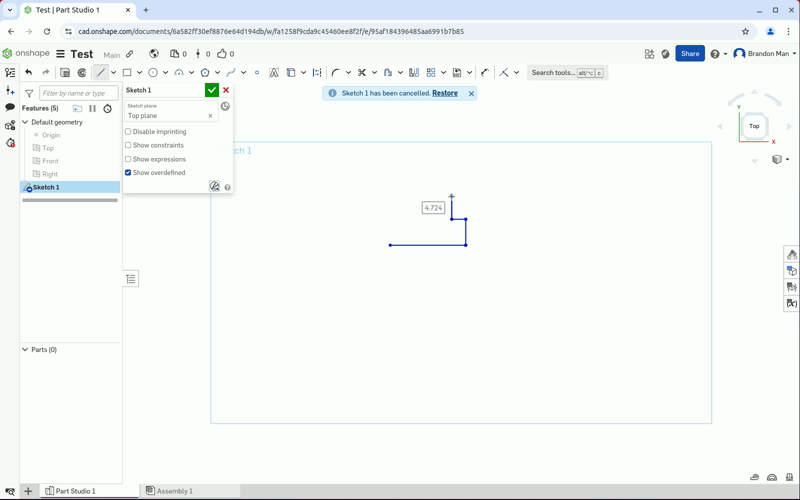
mouse_move(481, 196)
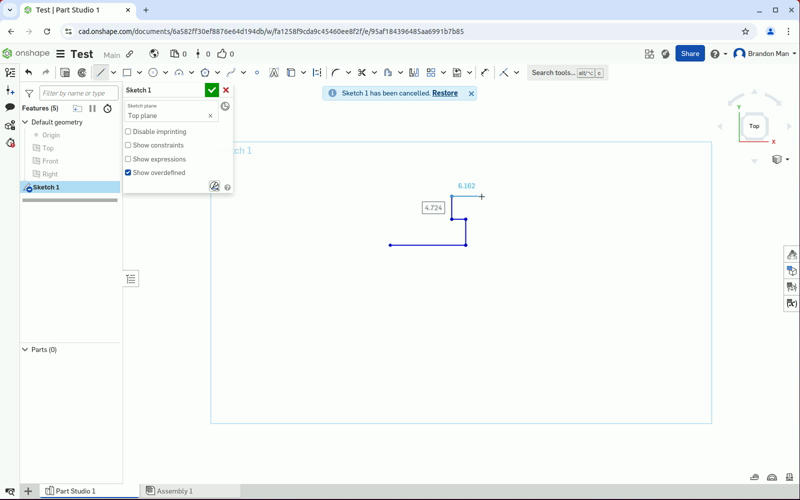
mouse_move(465, 196)
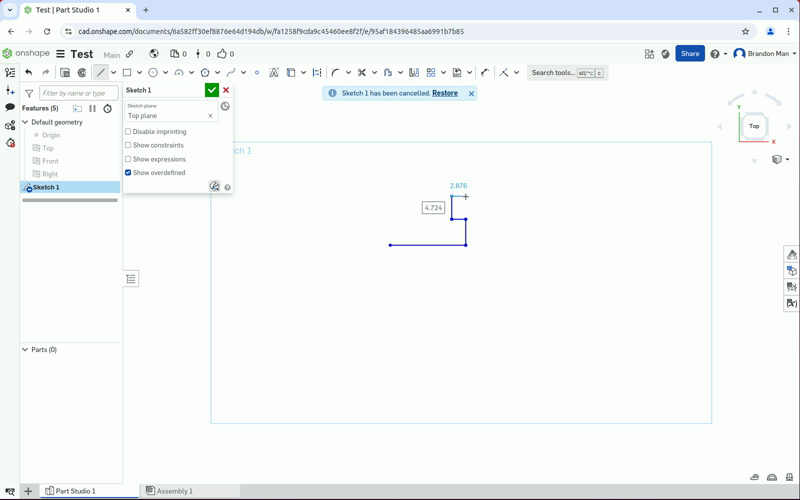
click(465, 196)
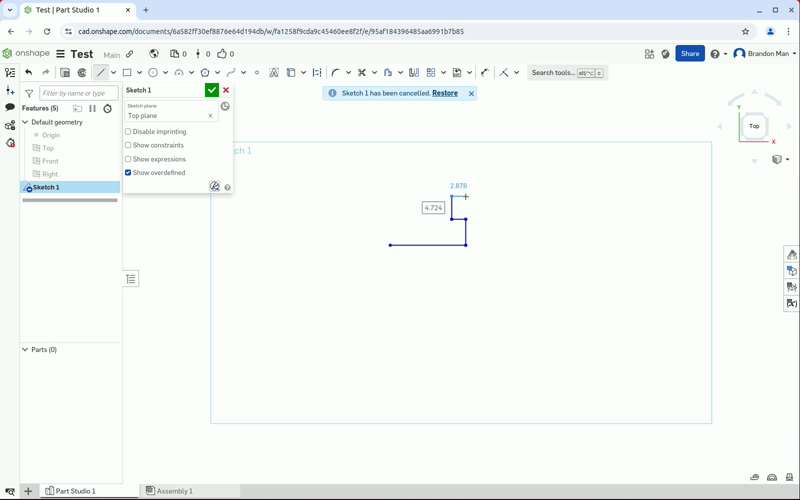
key_up(shift)
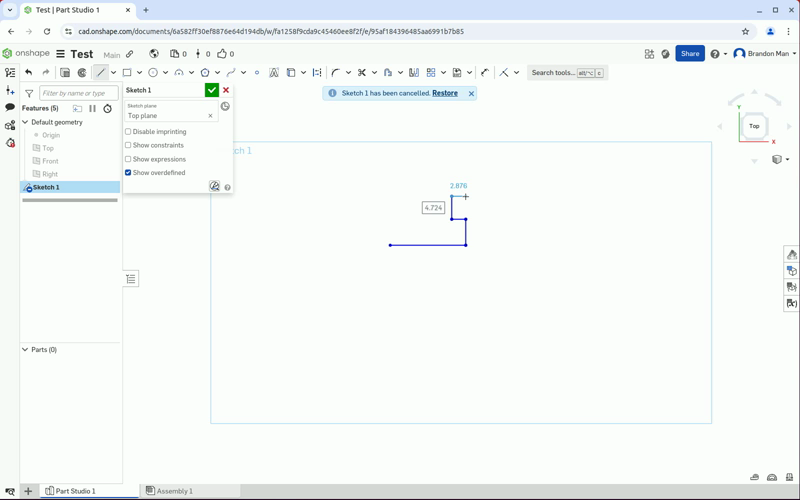
key_down(shift)
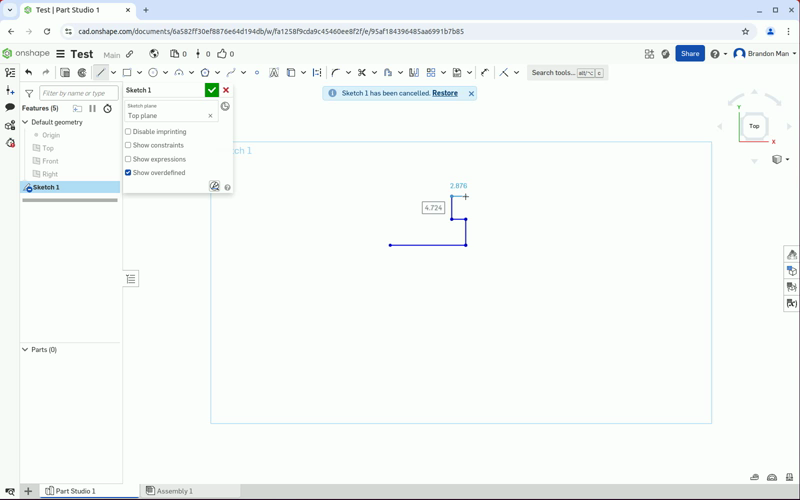
mouse_move(495, 196)
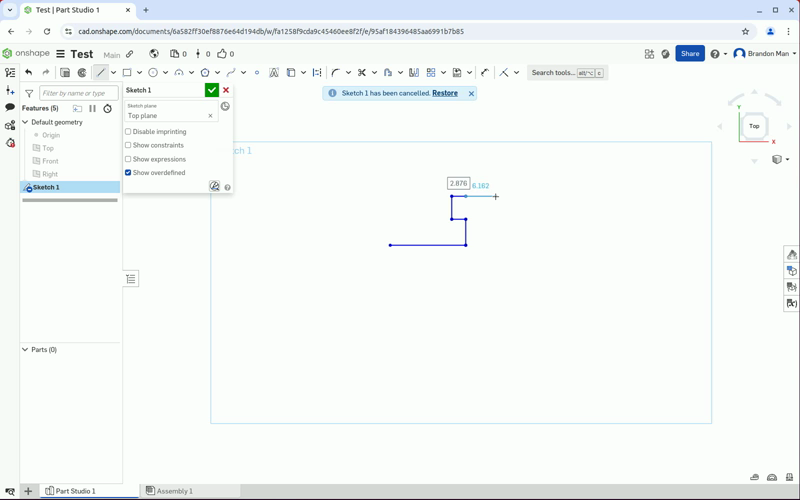
mouse_move(465, 170)
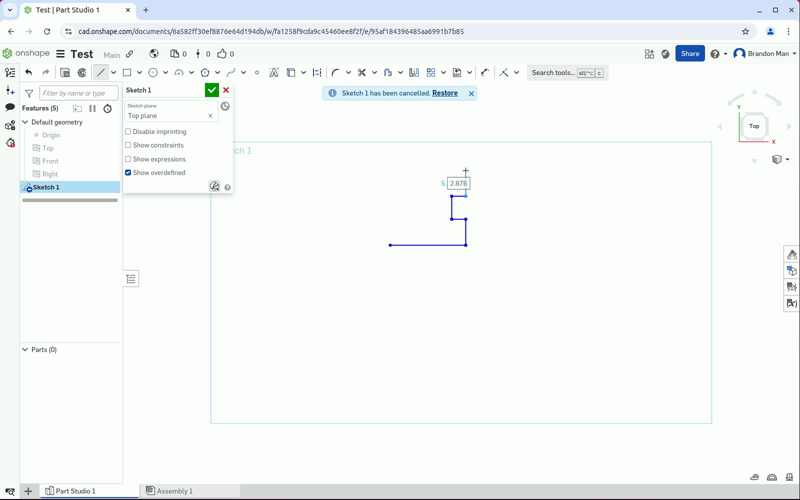
click(465, 170)
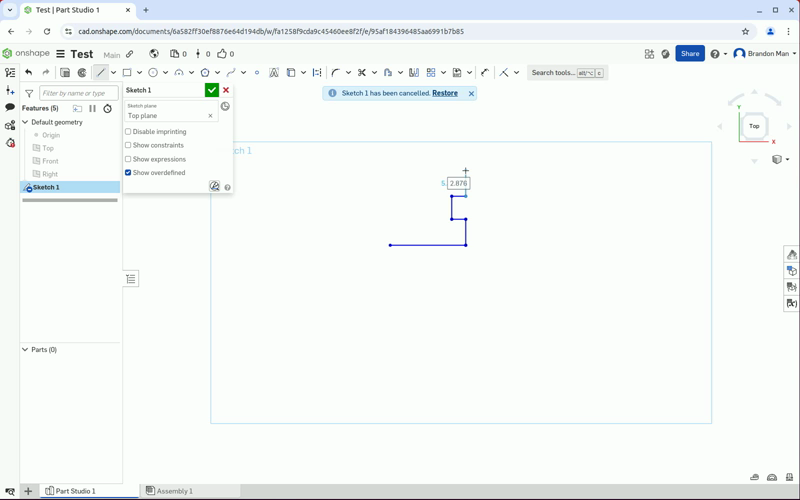
key_up(shift)
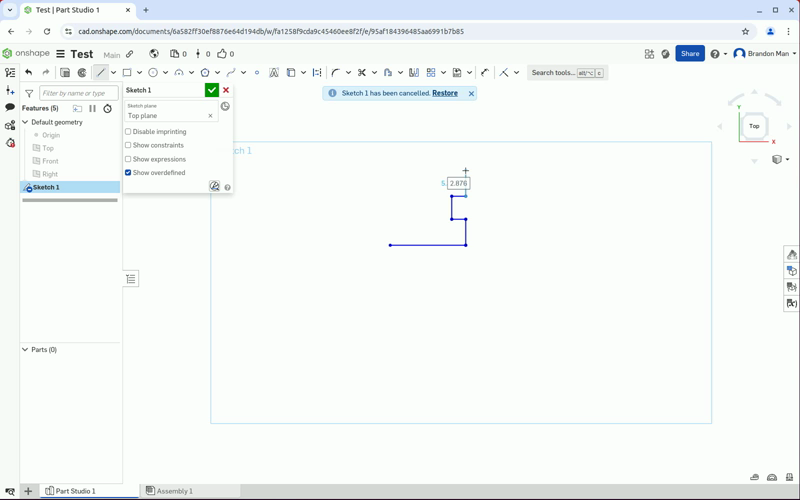
key_down(shift)
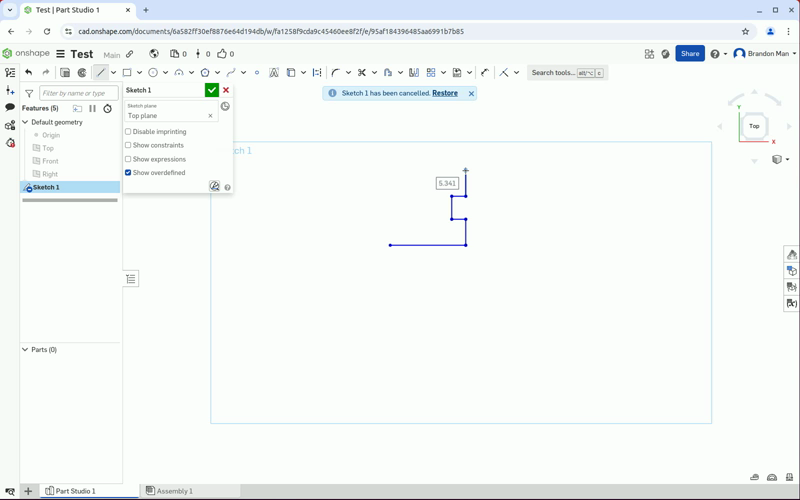
mouse_move(390, 170)
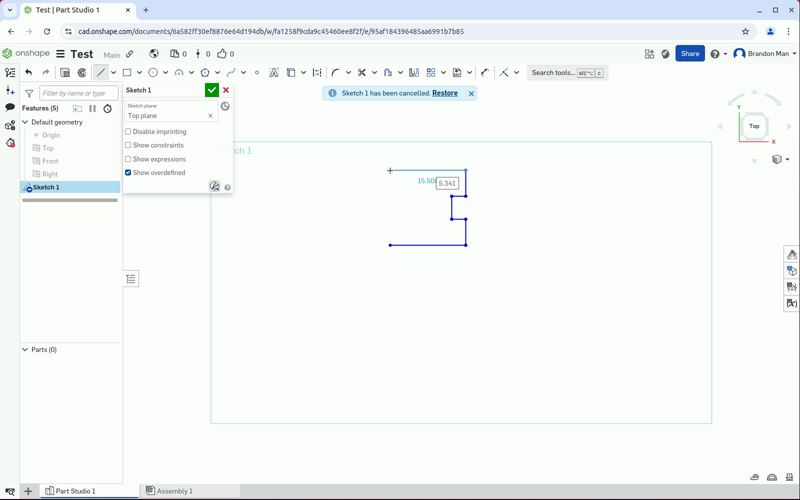
click(390, 170)
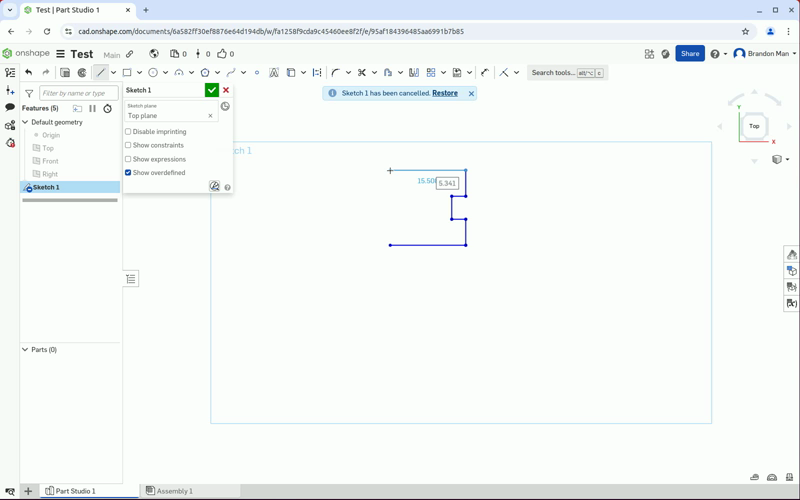
key_up(shift)
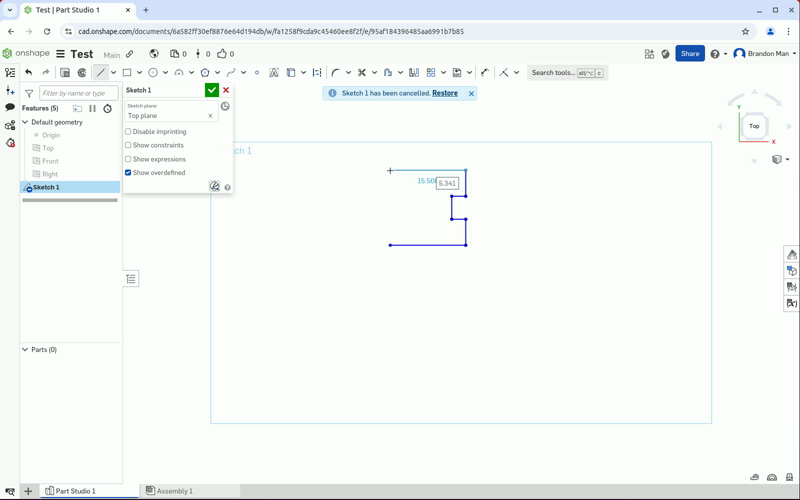
key_down(shift)
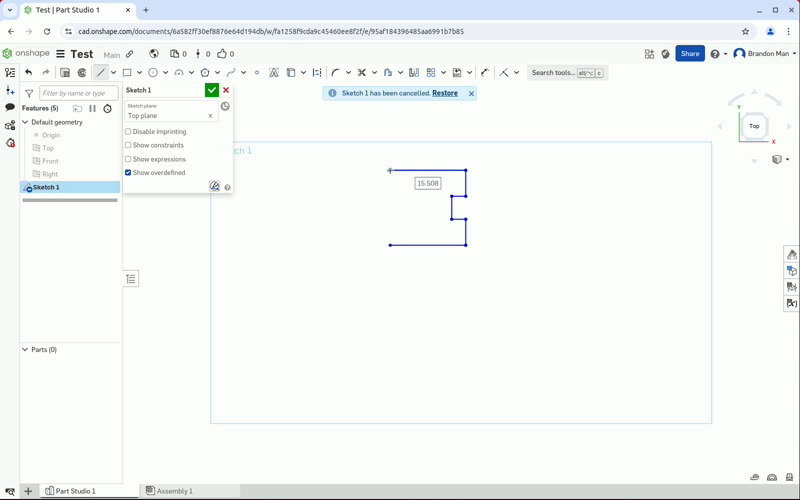
mouse_move(420, 170)
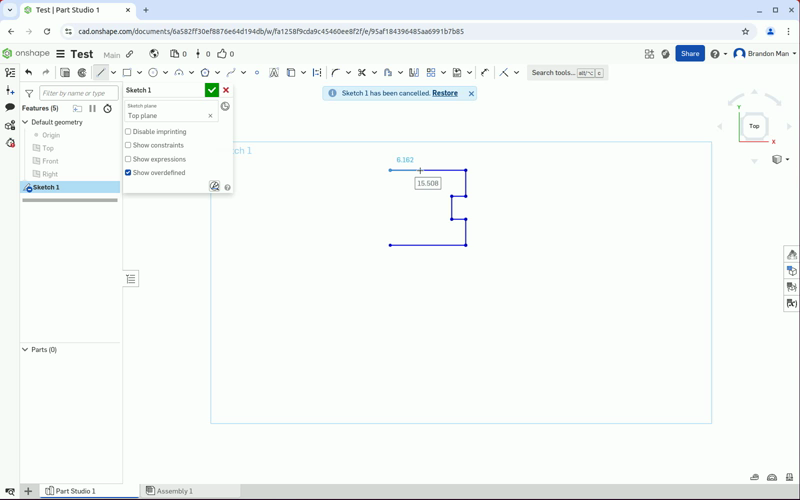
mouse_move(390, 196)
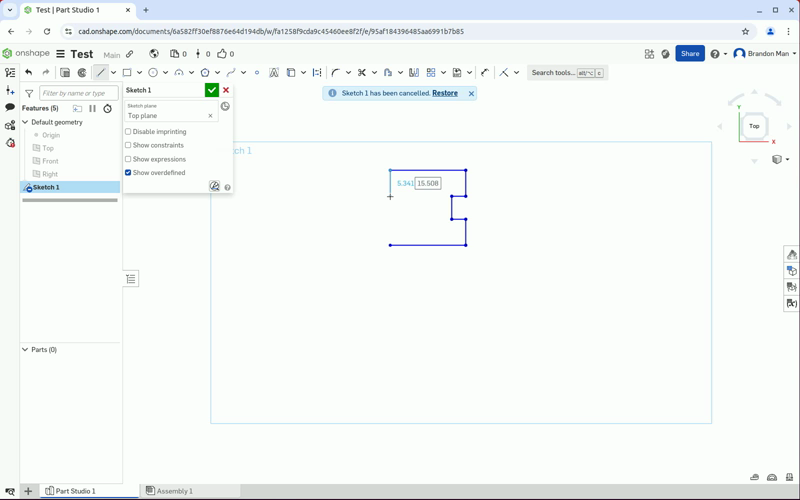
click(390, 196)
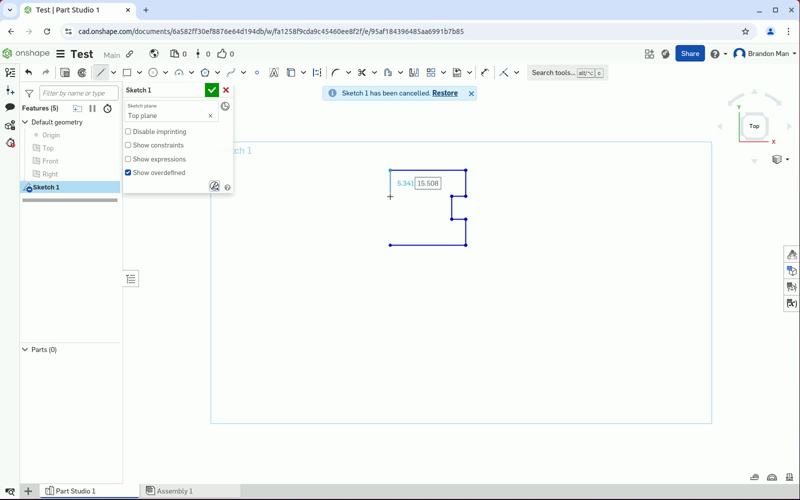
key_up(shift)
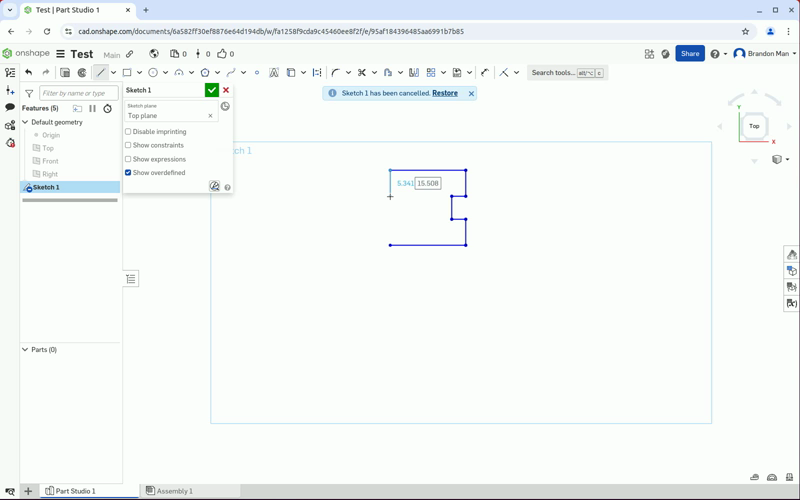
key_down(shift)
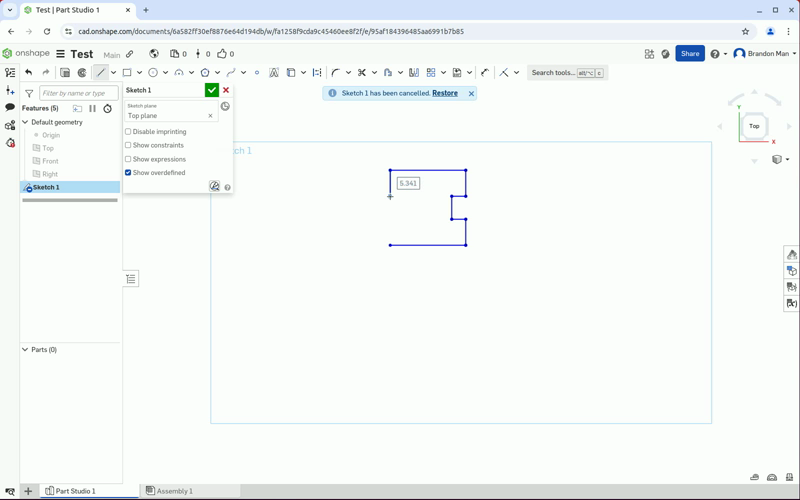
mouse_move(420, 196)
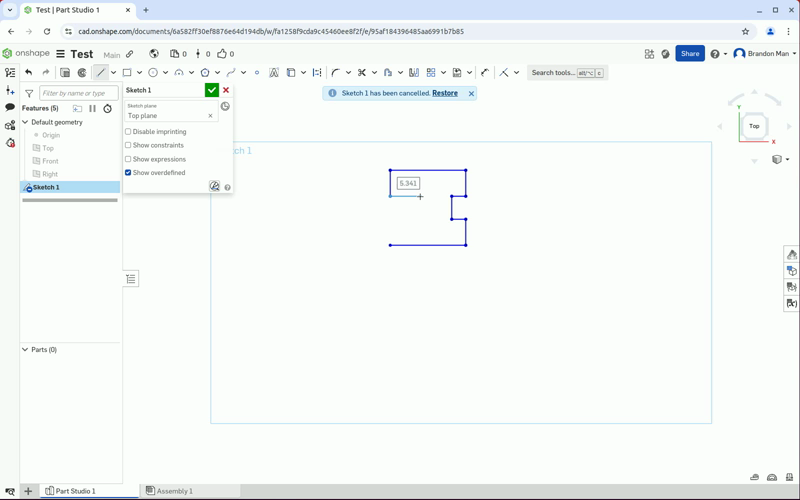
mouse_move(404, 196)
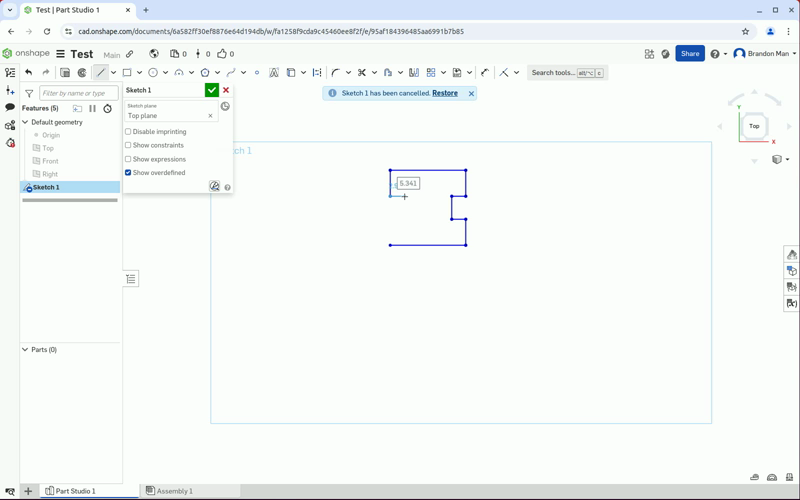
click(404, 196)
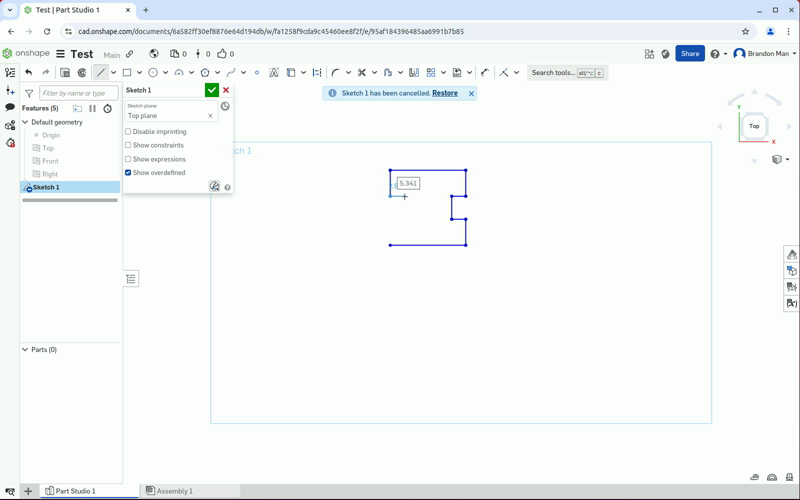
key_up(shift)
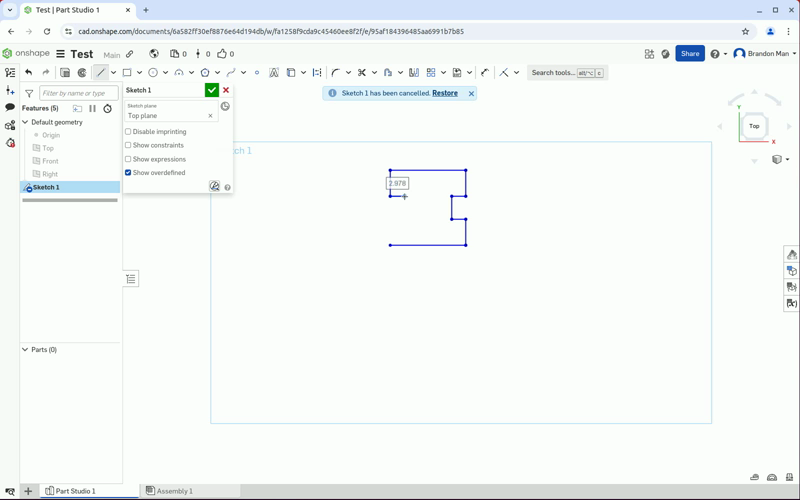
key_down(shift)
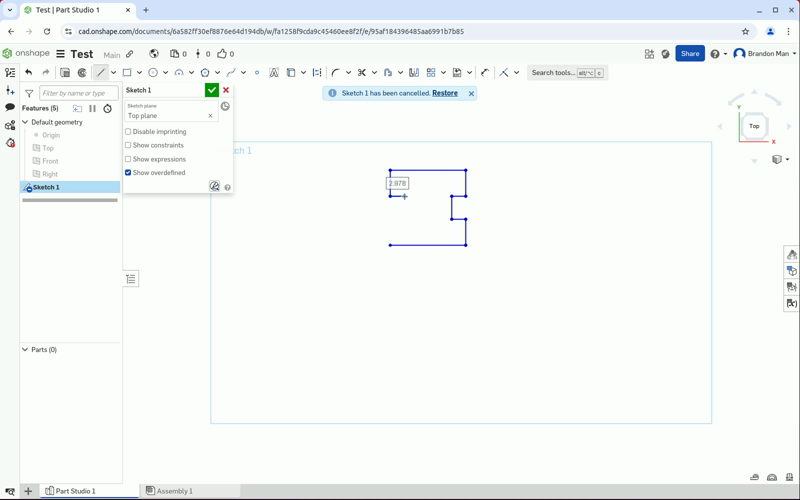
mouse_move(434, 196)
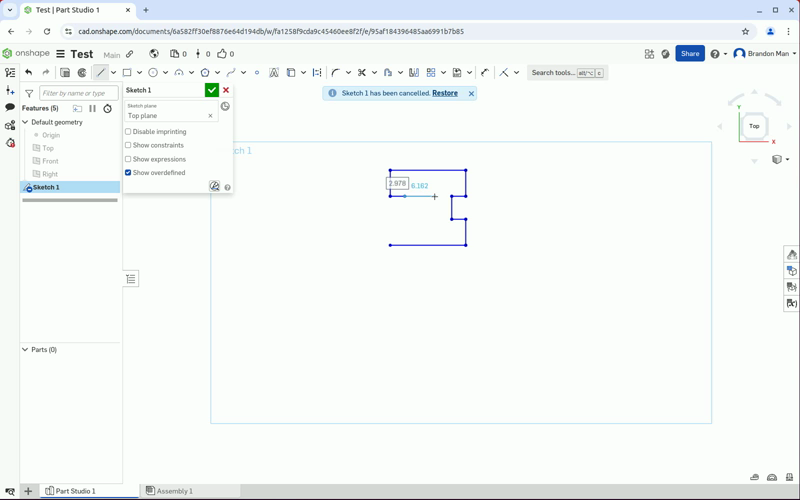
mouse_move(404, 219)
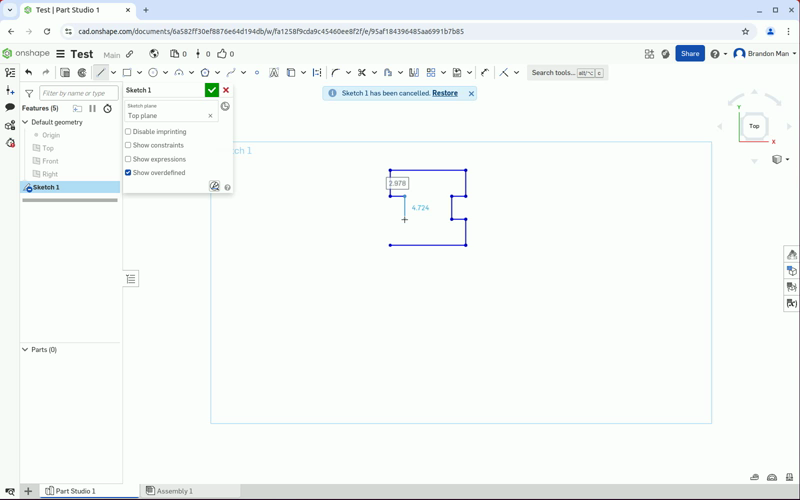
click(404, 219)
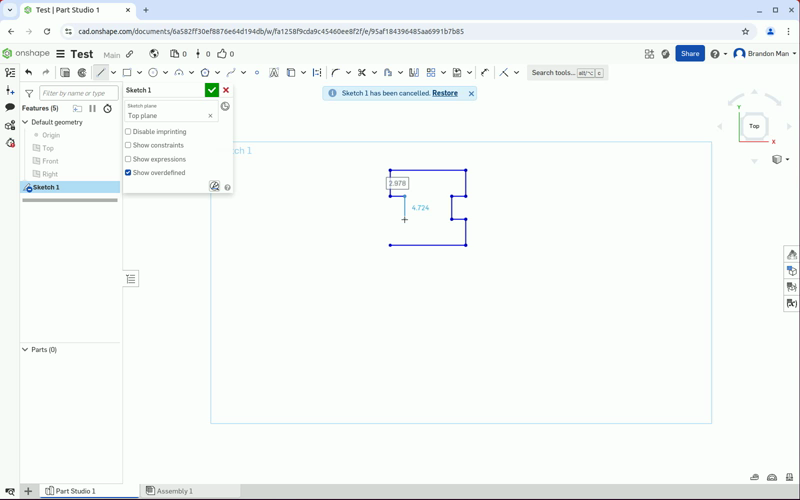
key_up(shift)
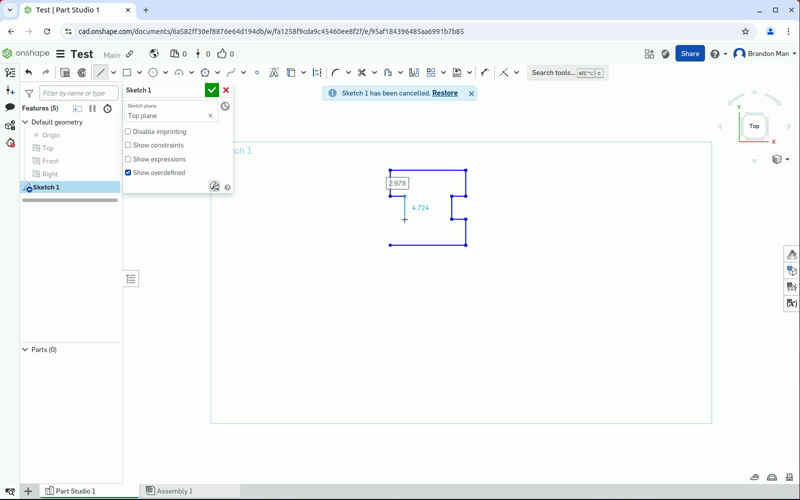
key_down(shift)
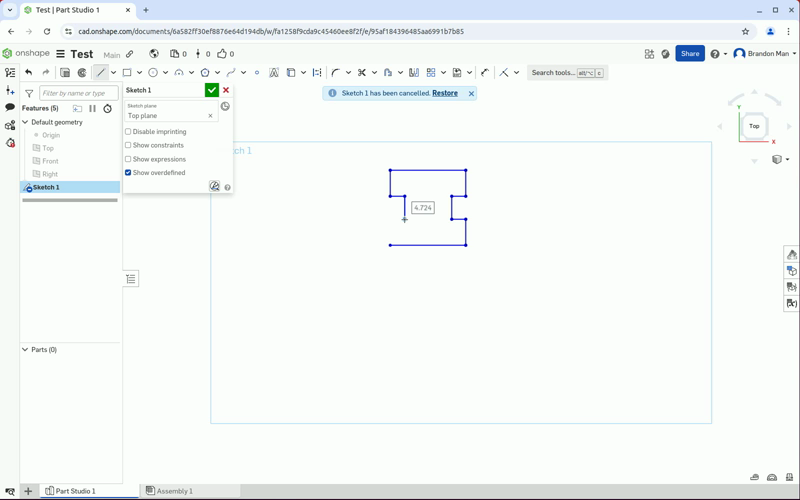
mouse_move(434, 219)
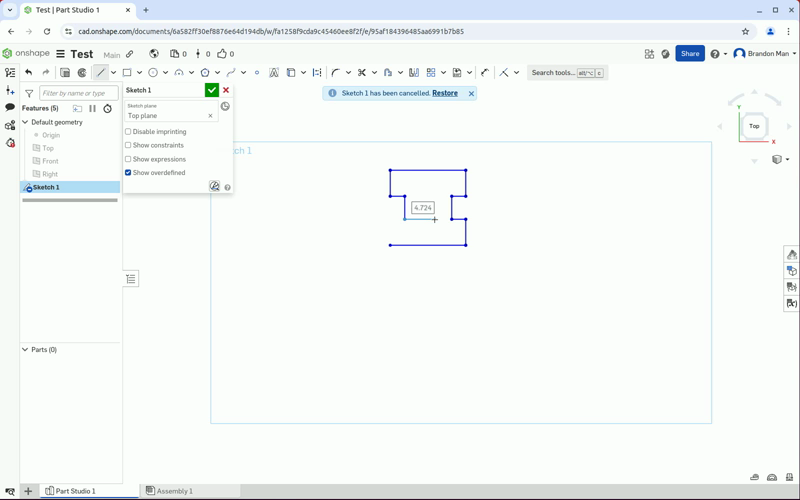
mouse_move(390, 219)
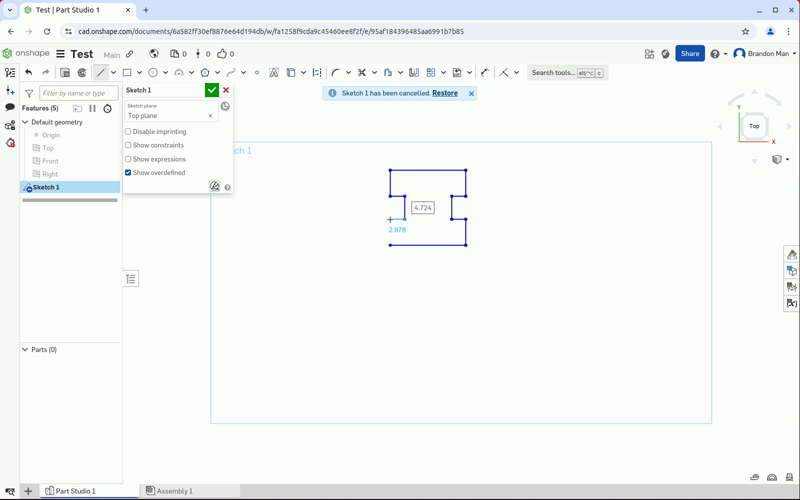
click(390, 219)
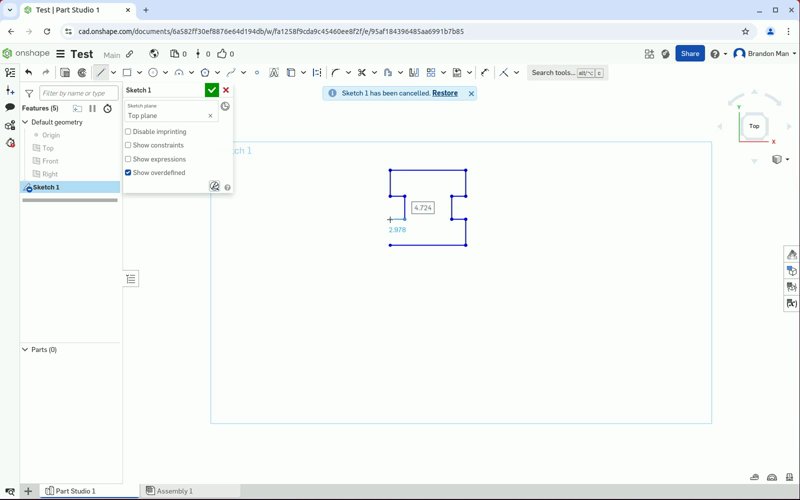
key_up(shift)
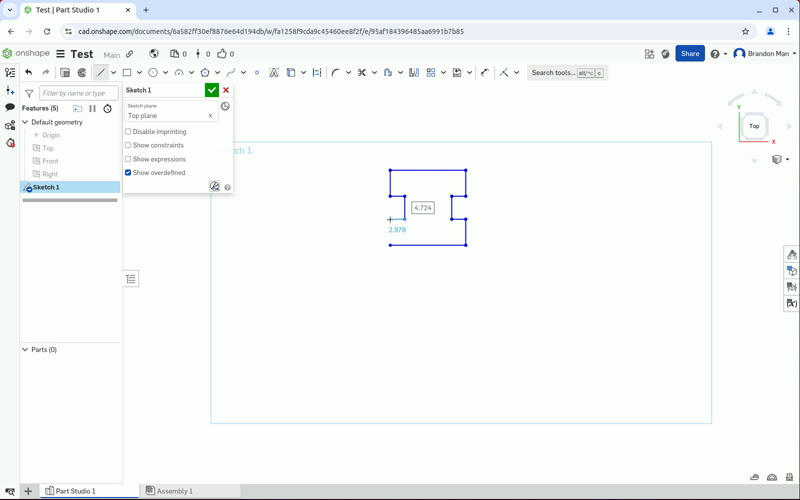
mouse_move(420, 219)
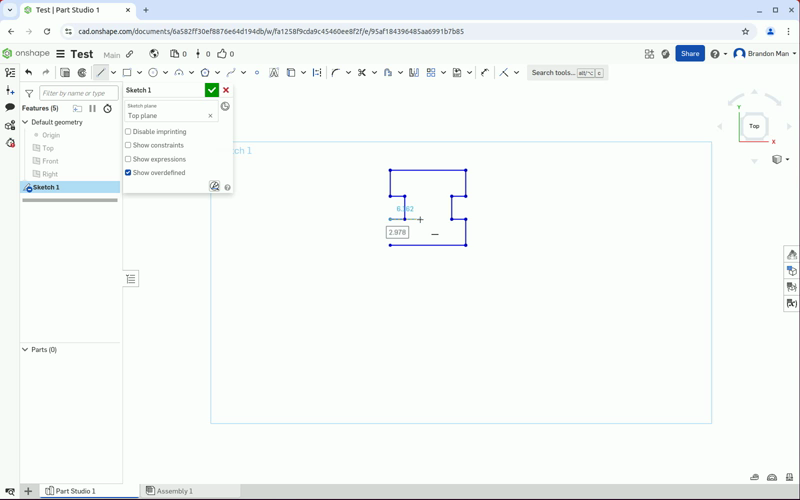
key_down(shift)
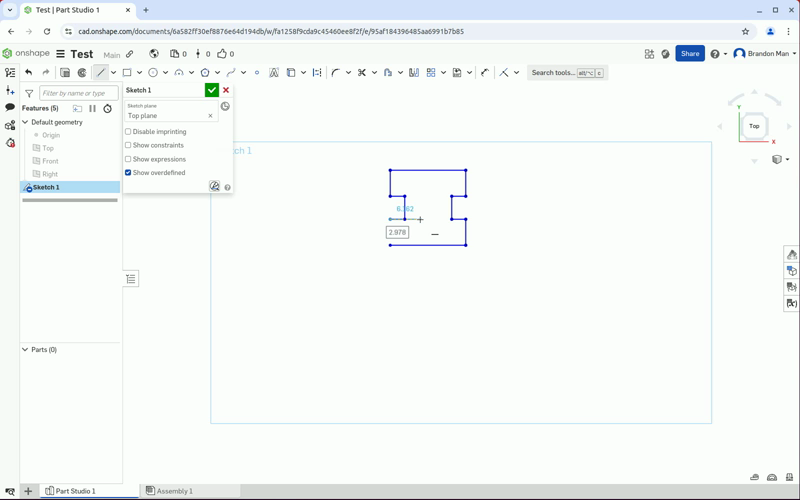
mouse_move(390, 245)
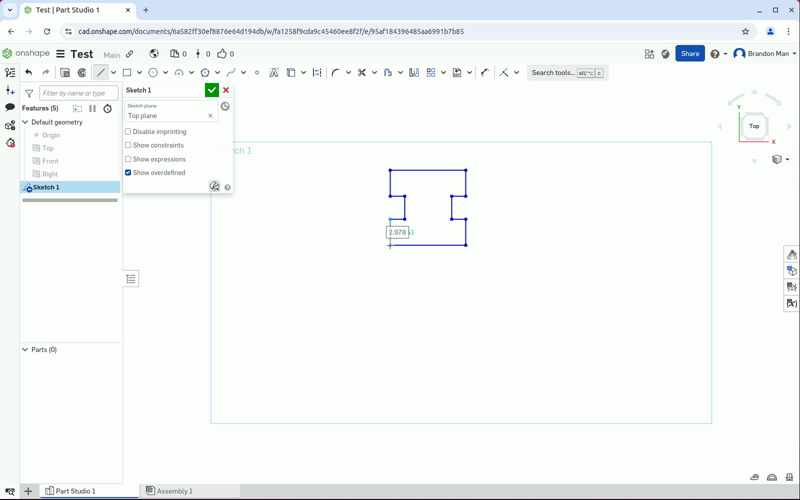
key_up(shift)
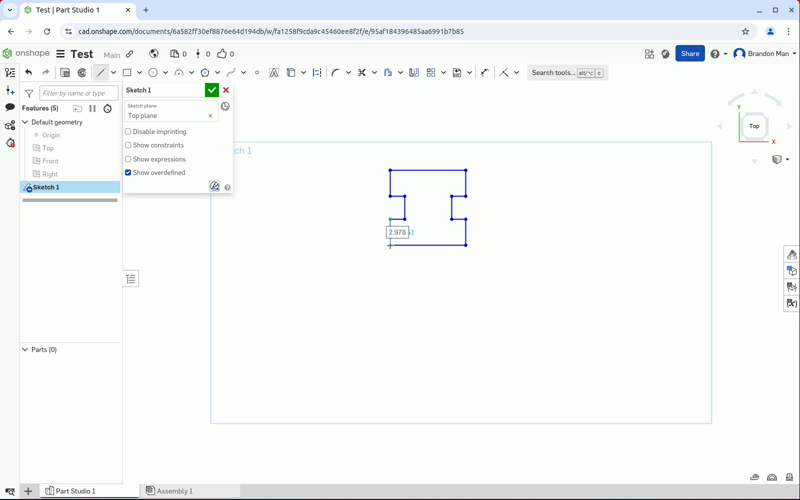
click(390, 245)
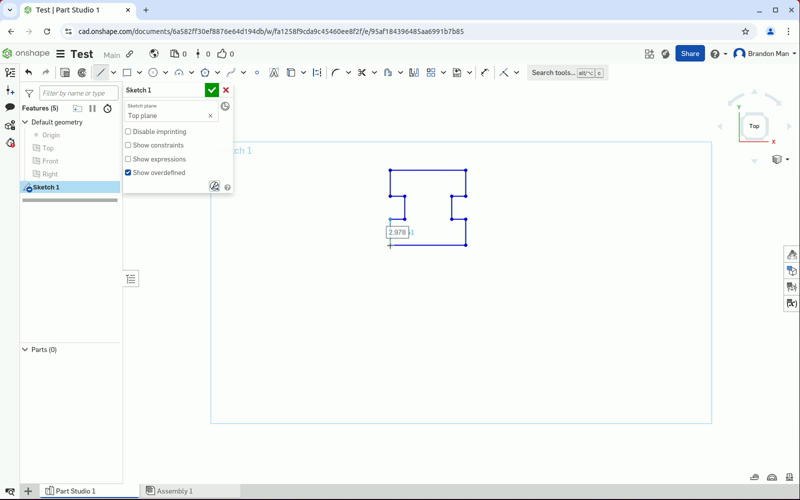
key(esc)
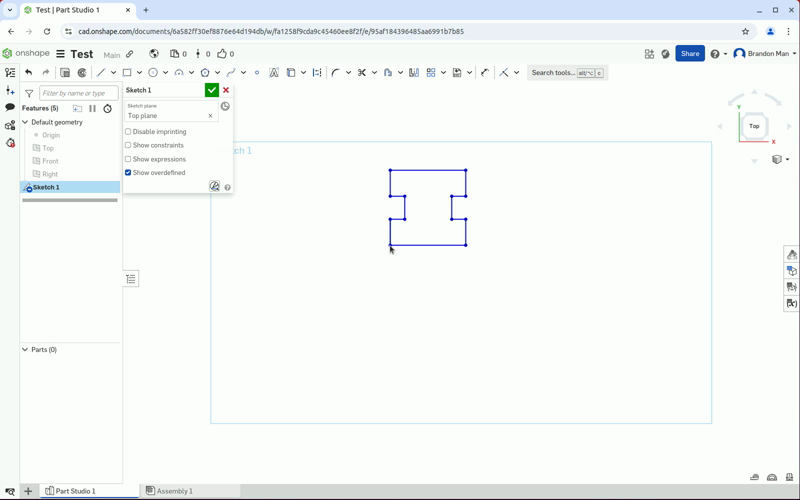
key(c)
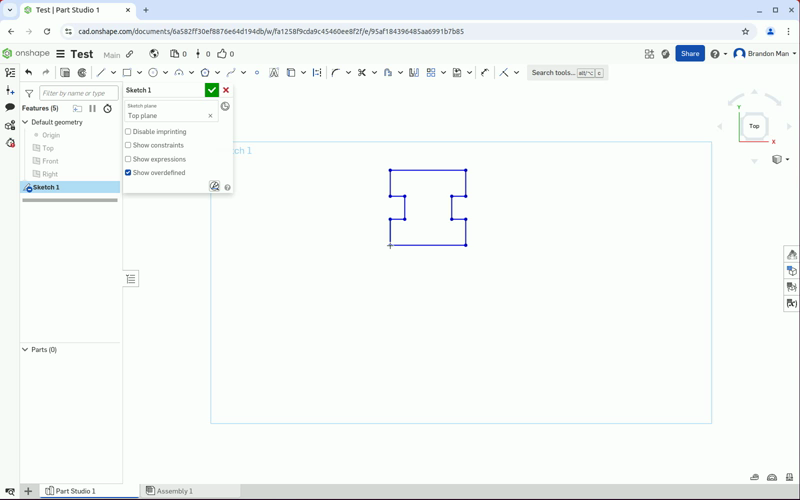
key_down(shift)
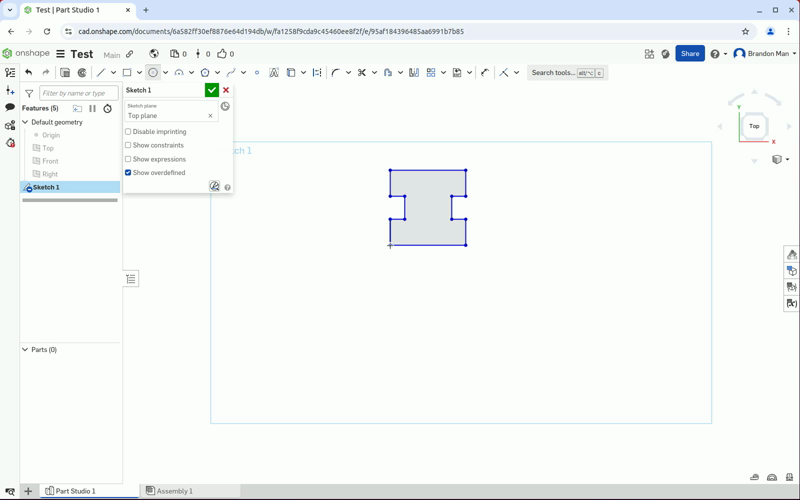
mouse_move(428, 207)
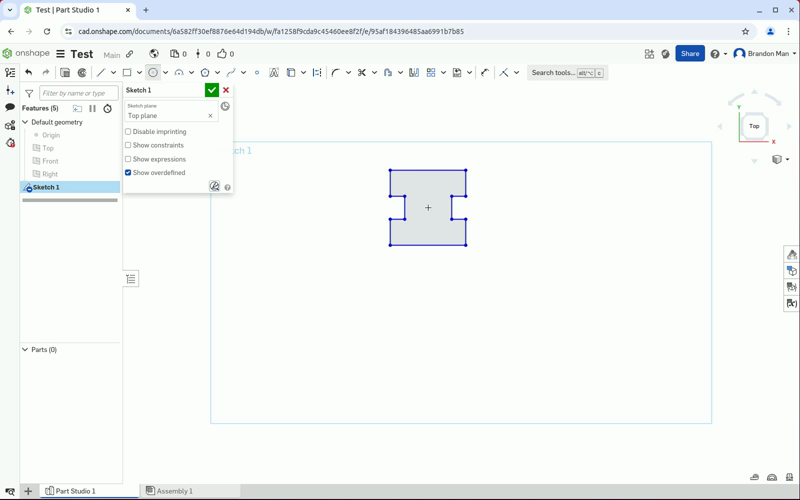
click(428, 207)
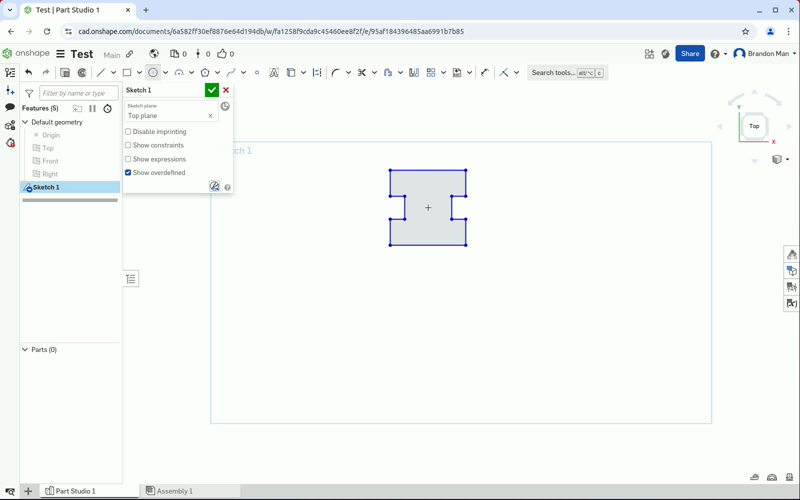
key_up(shift)
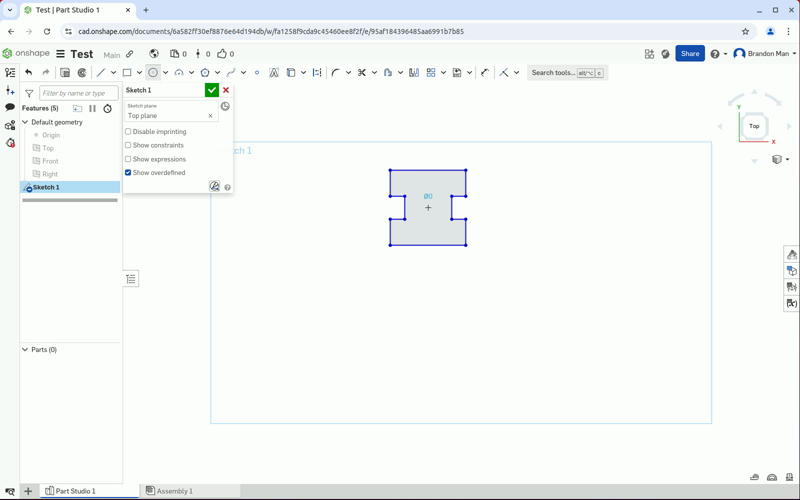
mouse_move(437, 207)
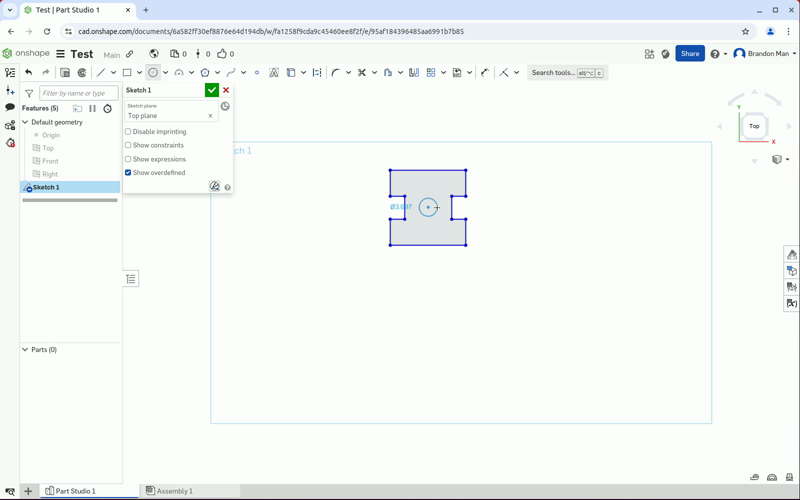
click(437, 207)
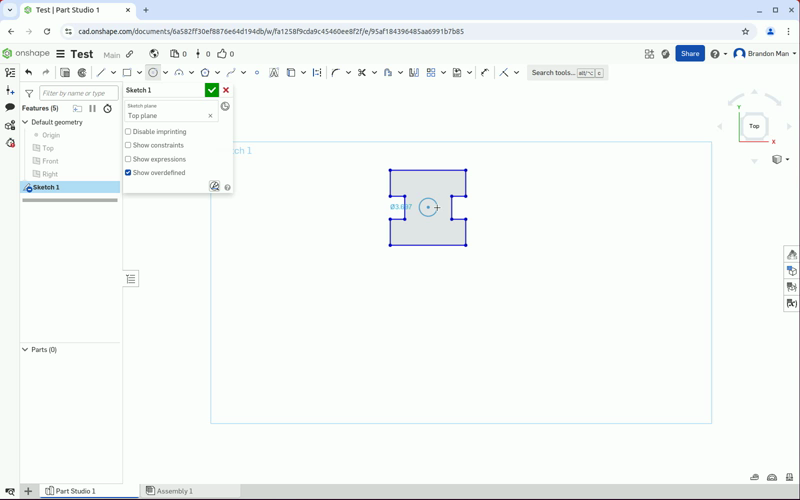
key(esc)
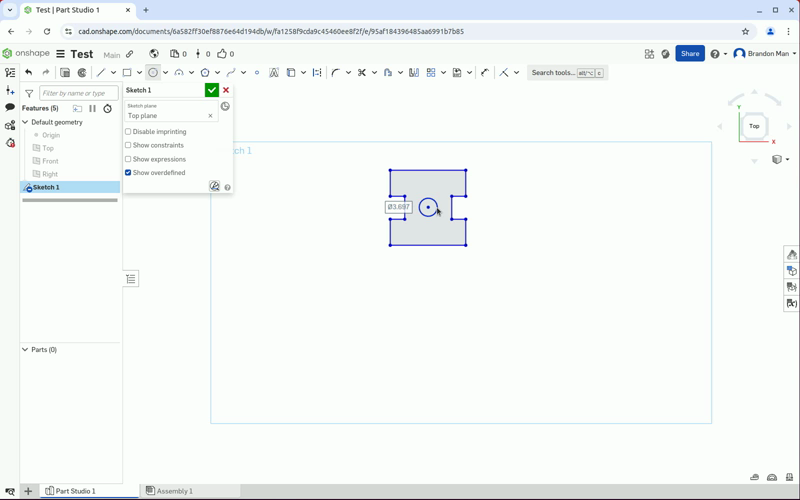
mouse_move(403, 192)
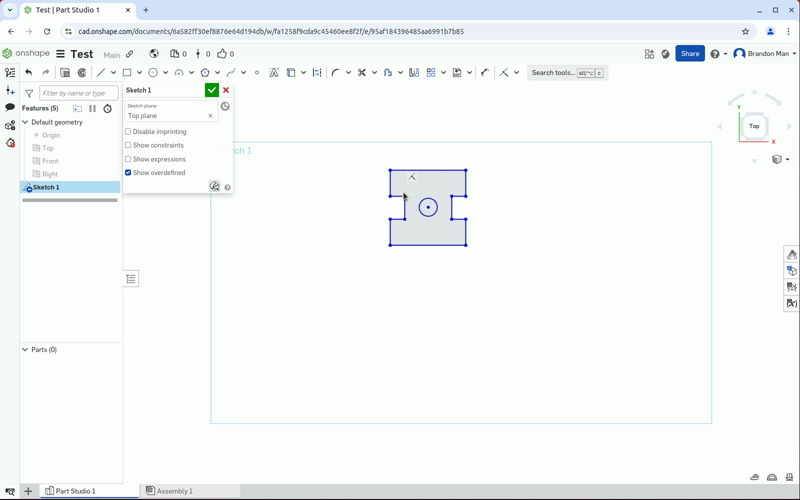
click(403, 192)
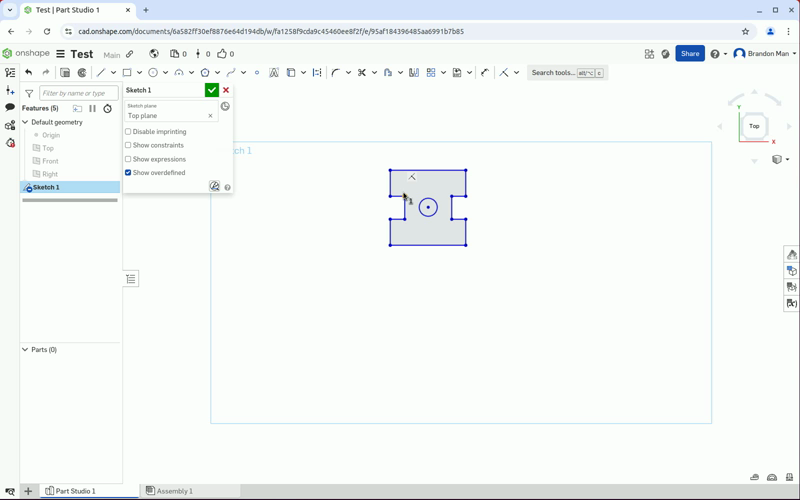
mouse_move(73, 352)
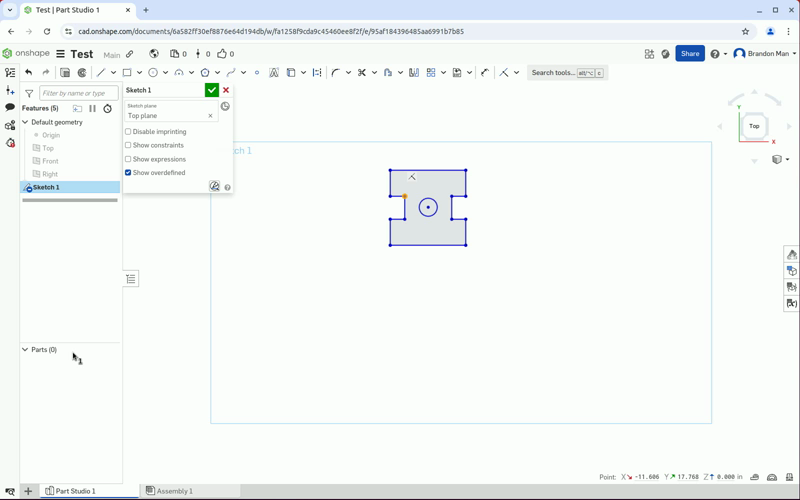
key(shift+y)
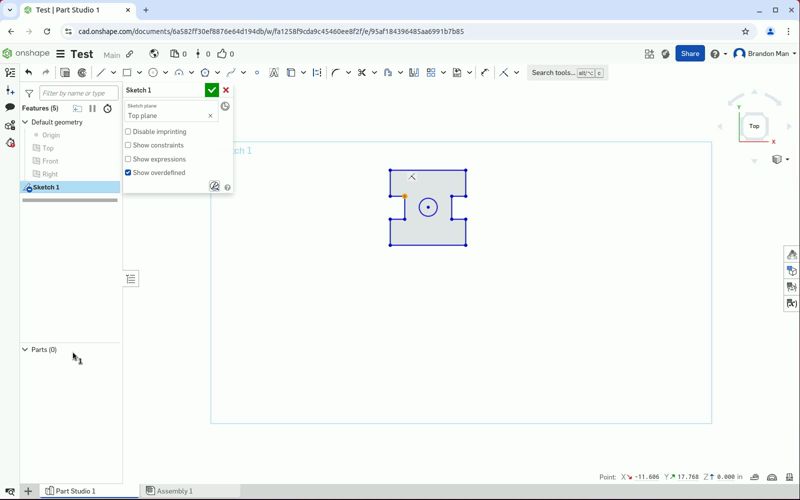
key(shift+e)
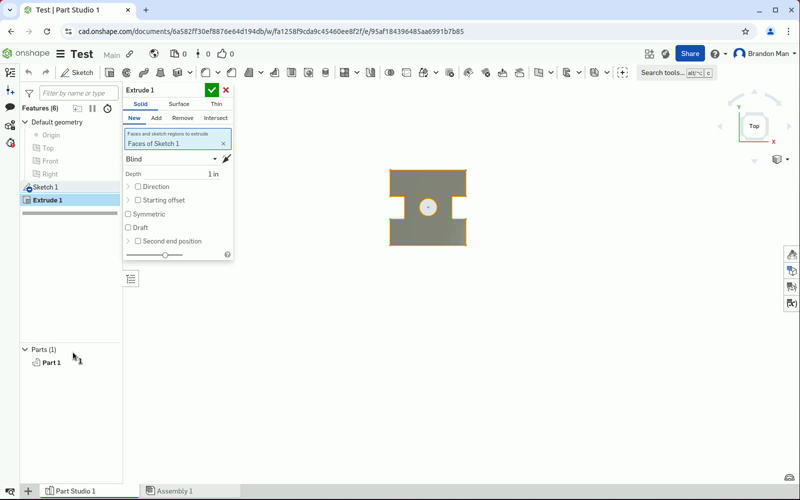
mouse_move(143, 106)
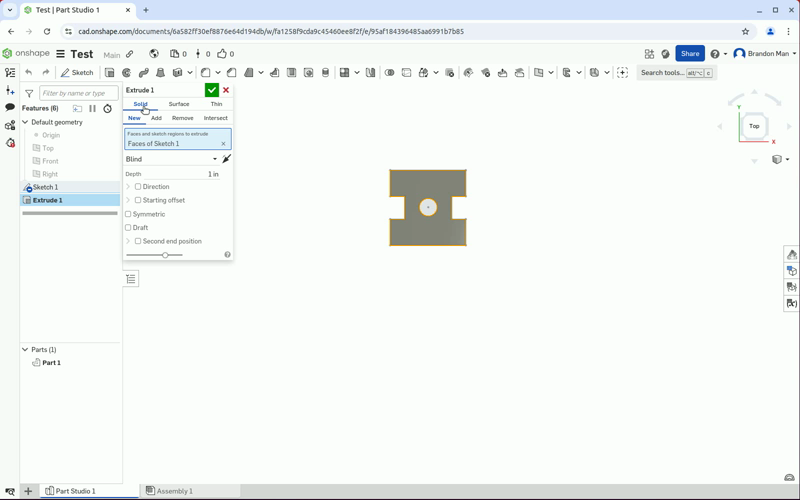
click(143, 106)
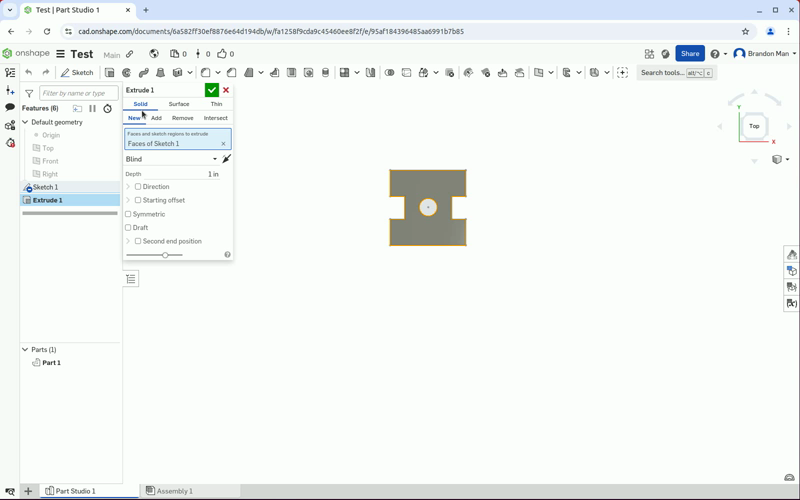
mouse_move(137, 120)
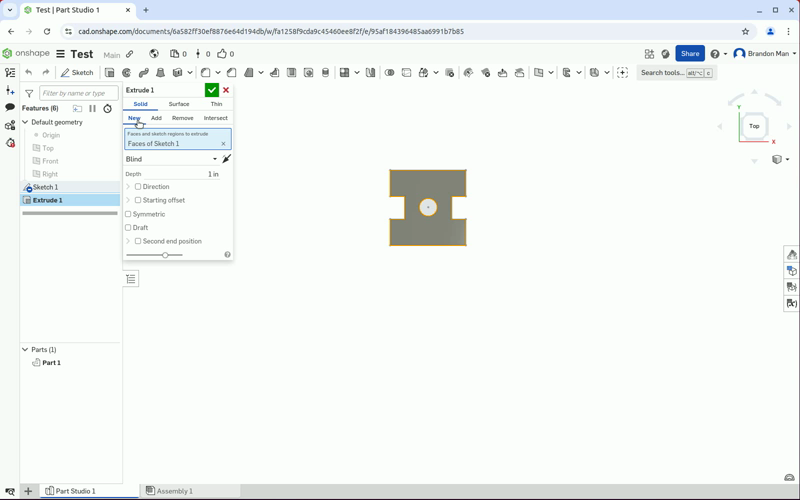
click(137, 120)
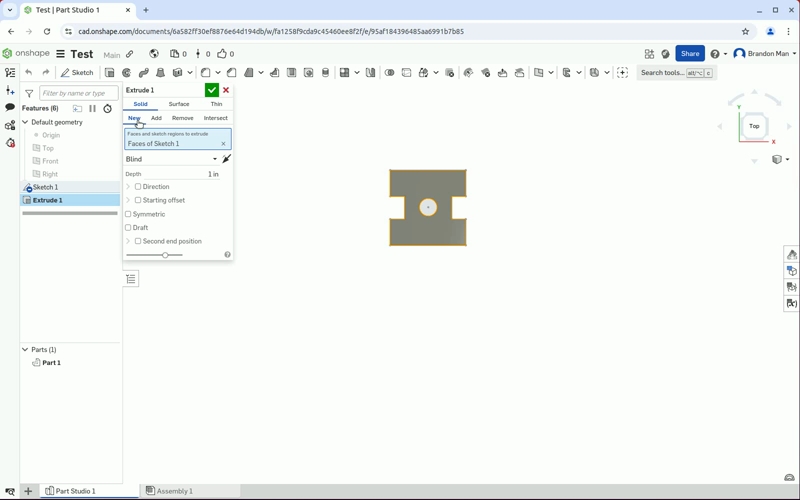
key(tab, 4)
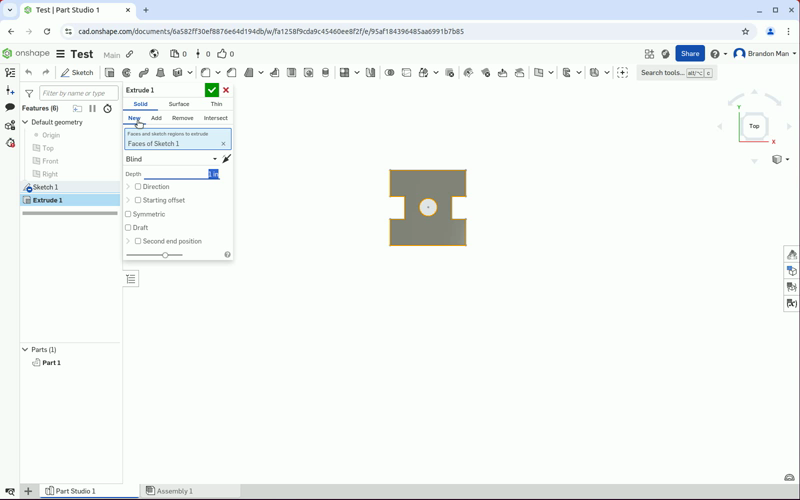
text(3.851)
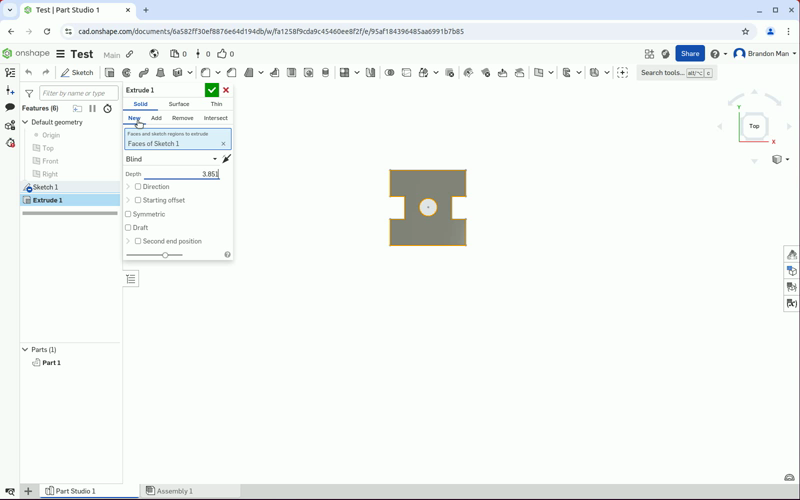
key(enter)
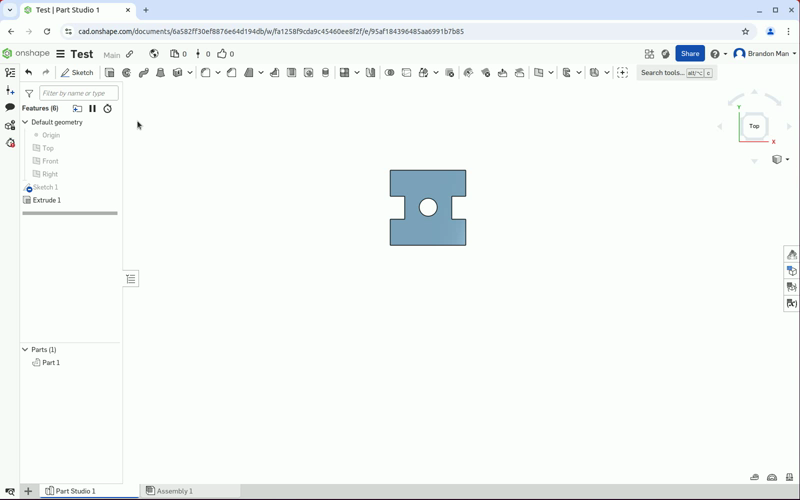
key(shift+h)
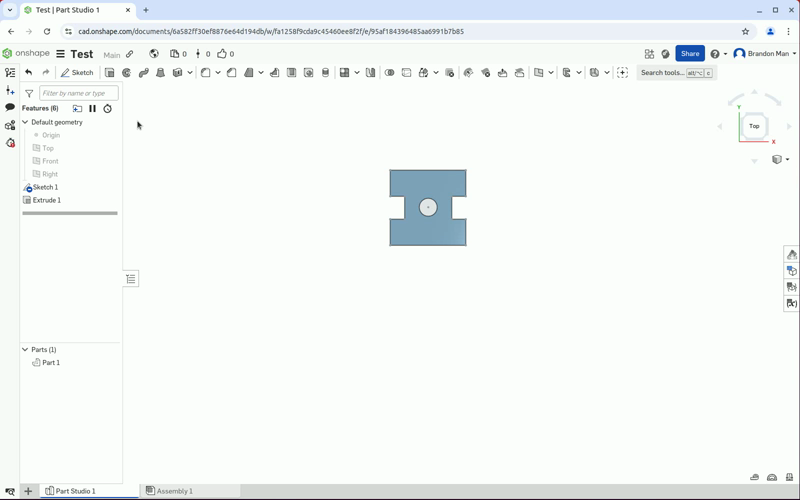
key(shift+h)
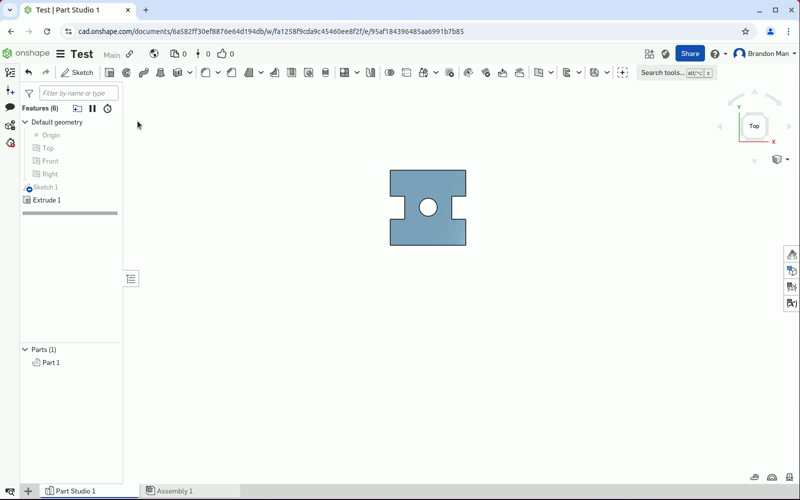
mouse_move(73, 189)
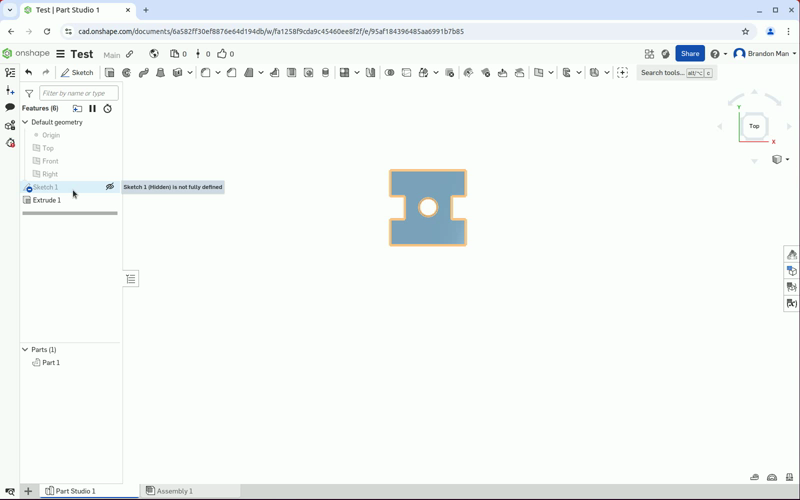
click(73, 189)
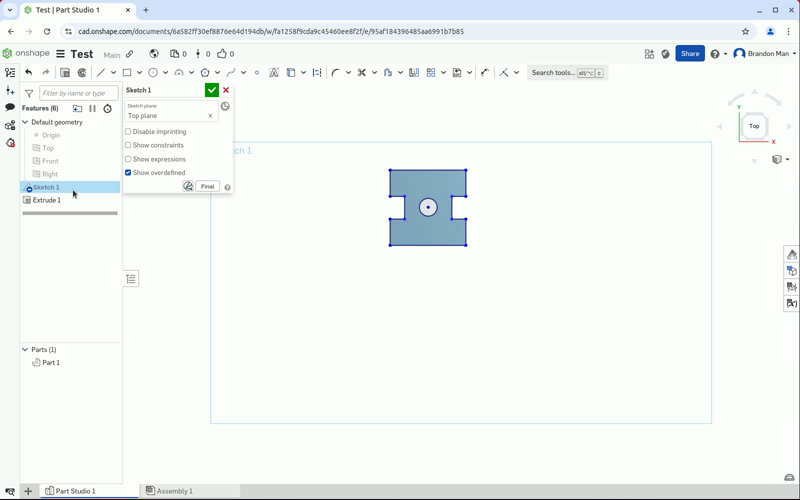
mouse_move(229, 92)
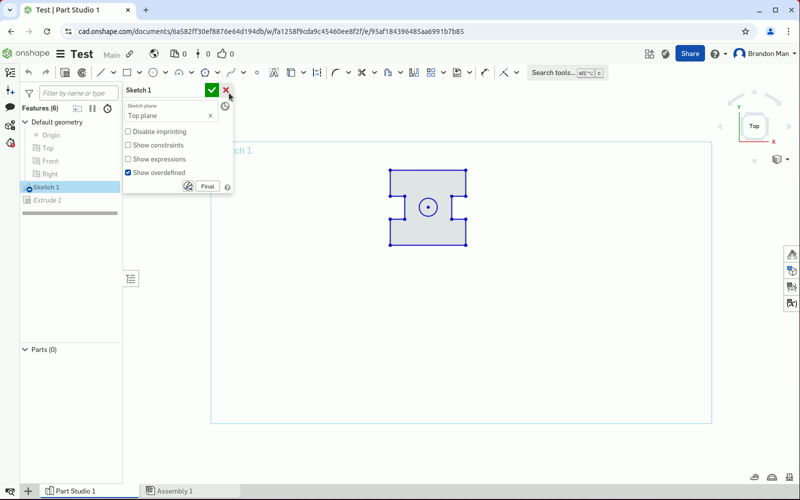
click(229, 92)
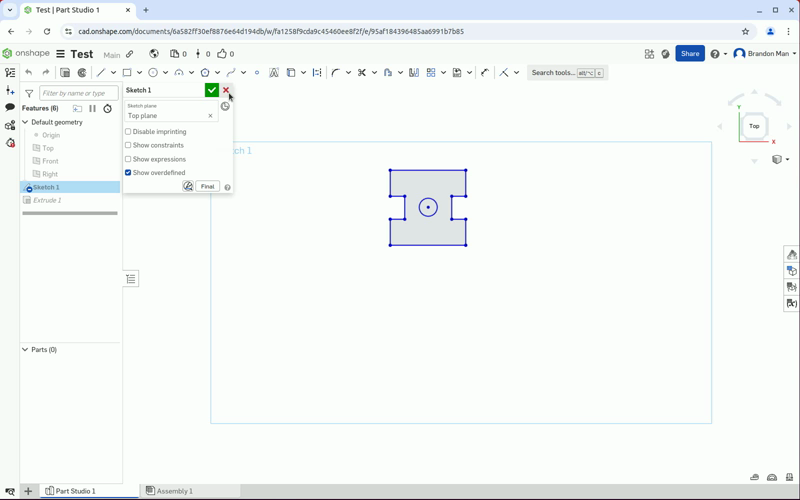
key(shift+s)
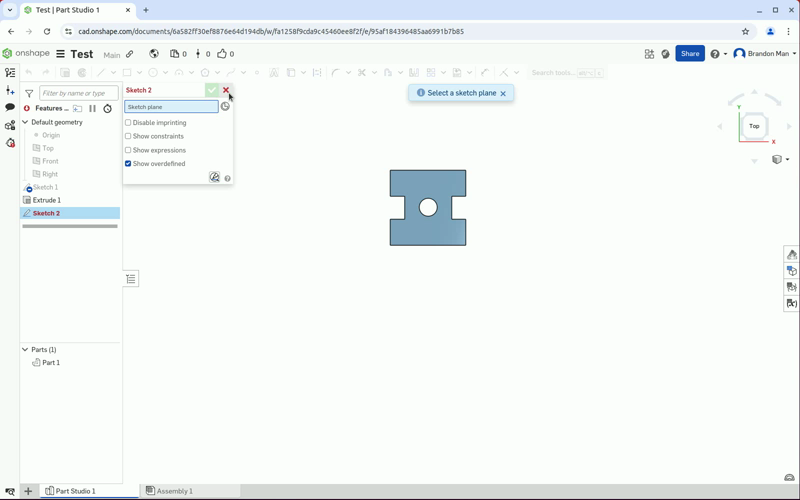
mouse_move(73, 150)
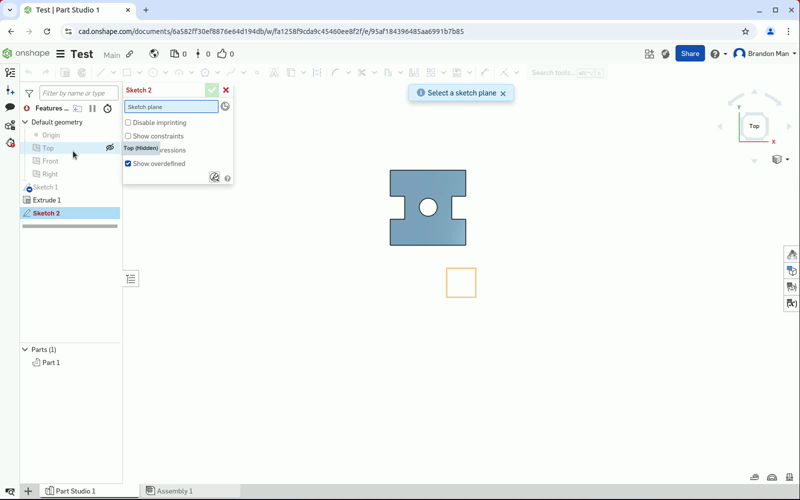
click(73, 150)
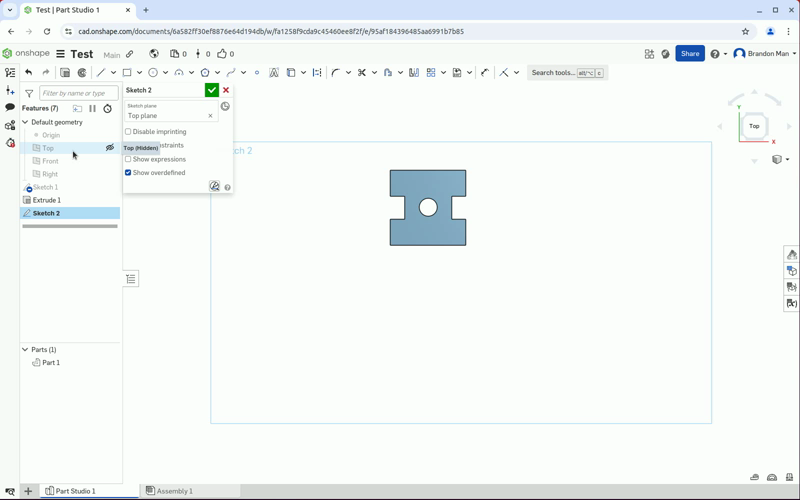
mouse_move(73, 352)
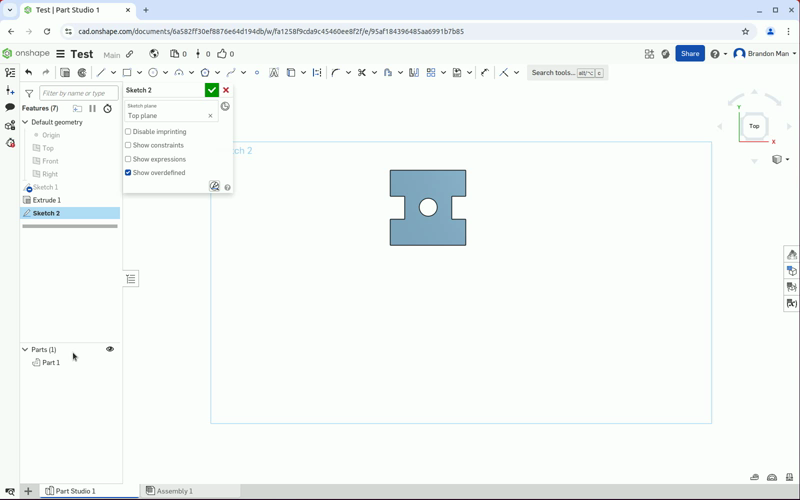
key(y)
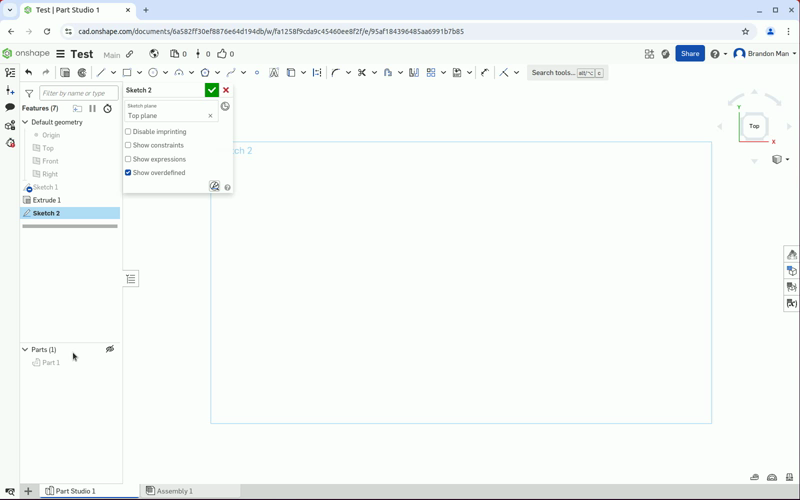
key(l)
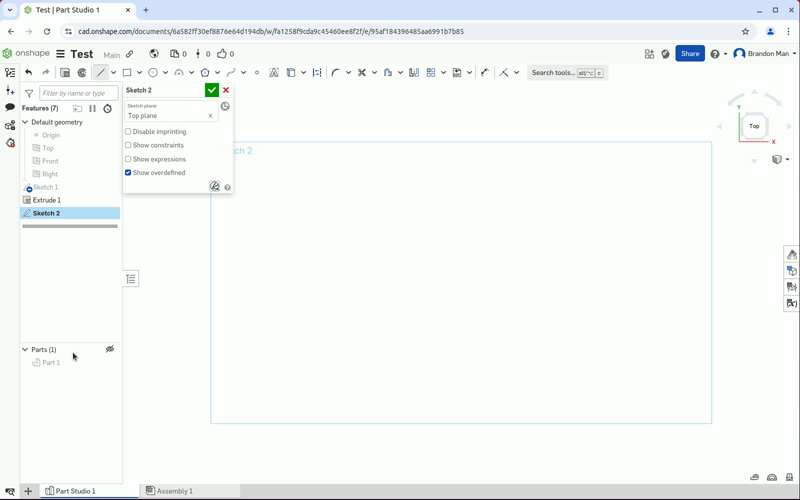
key_down(shift)
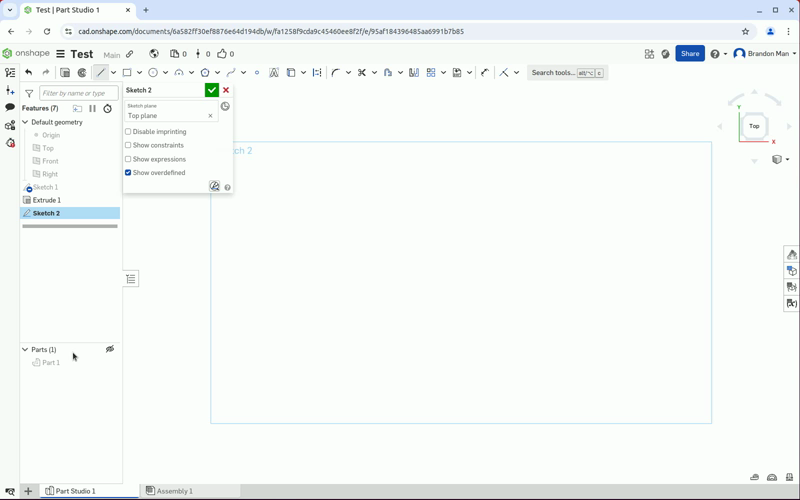
mouse_move(390, 282)
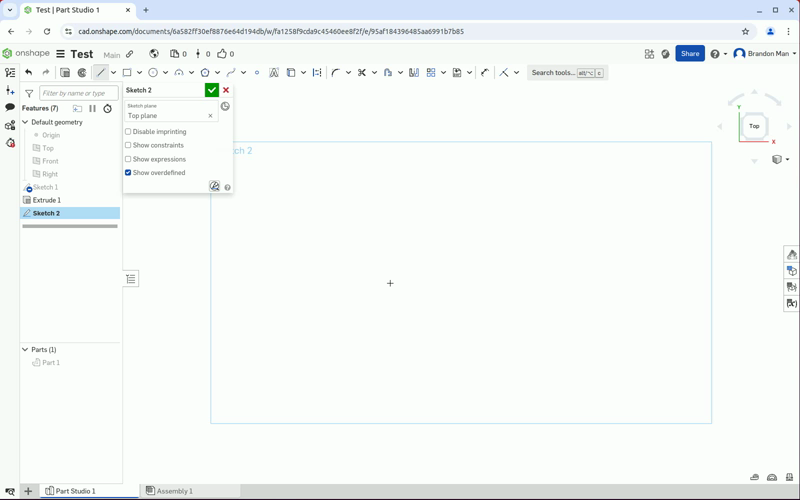
click(390, 282)
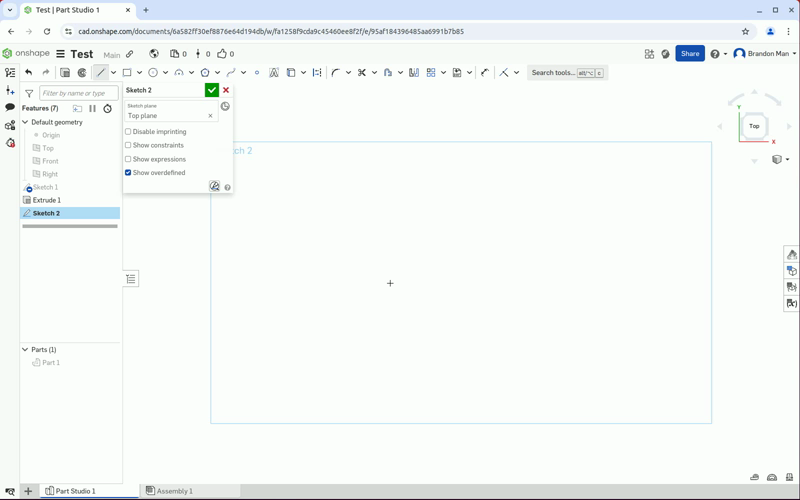
key_up(shift)
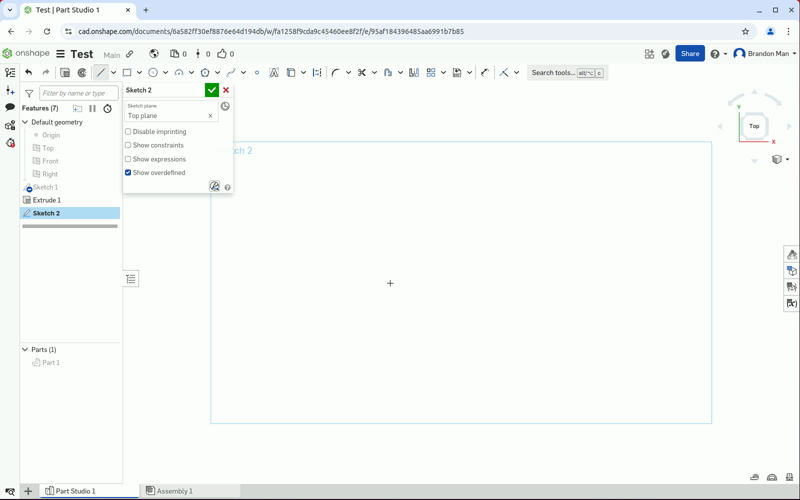
key_down(shift)
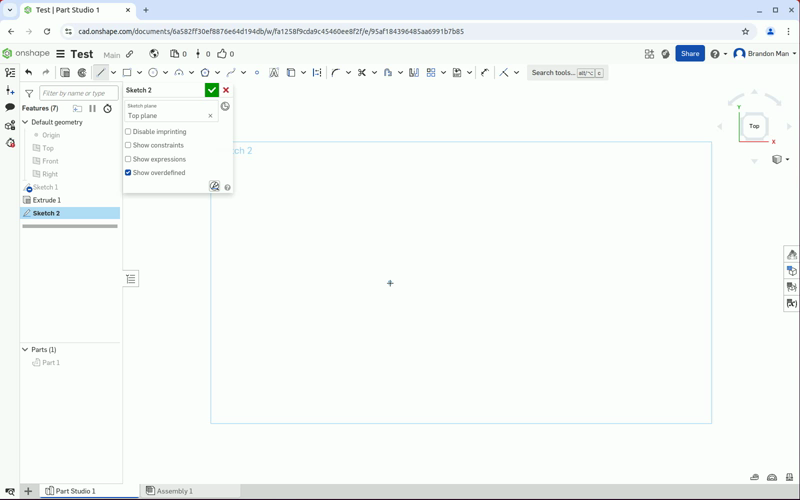
mouse_move(465, 282)
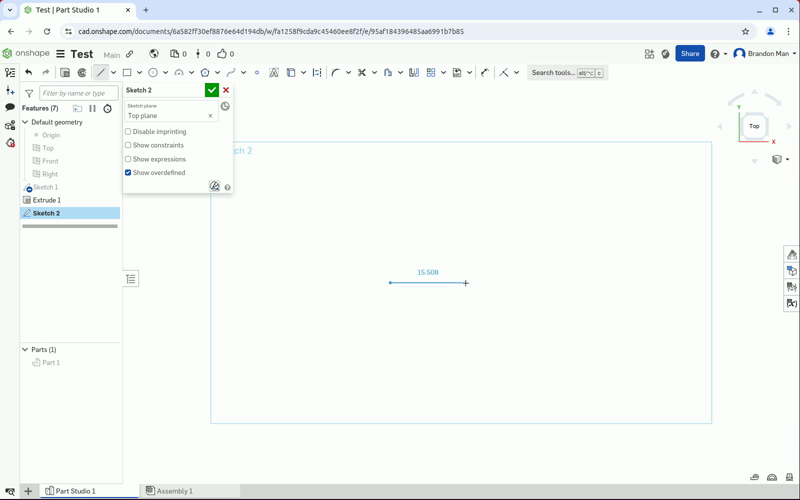
click(465, 282)
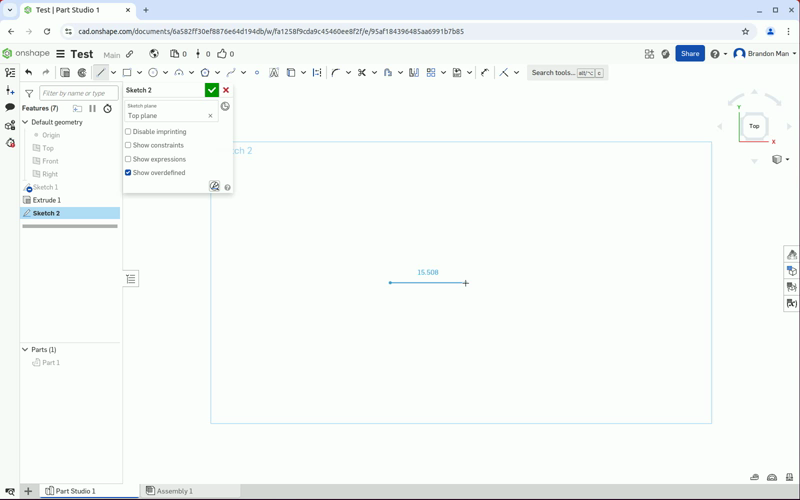
key_up(shift)
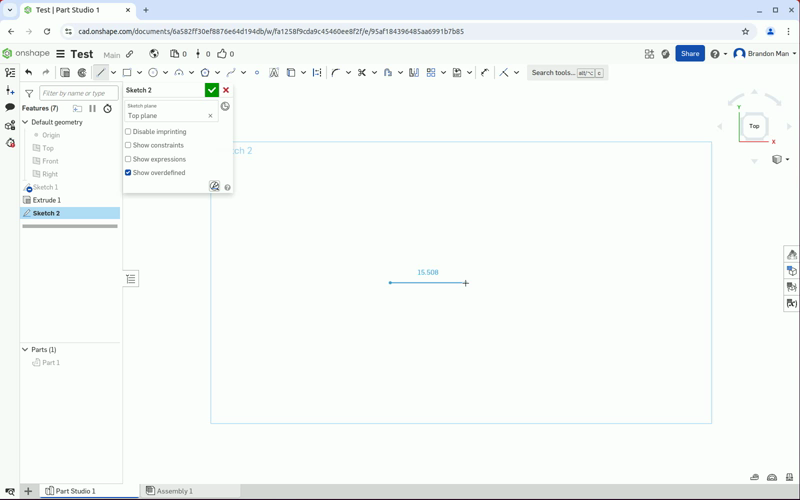
key_down(shift)
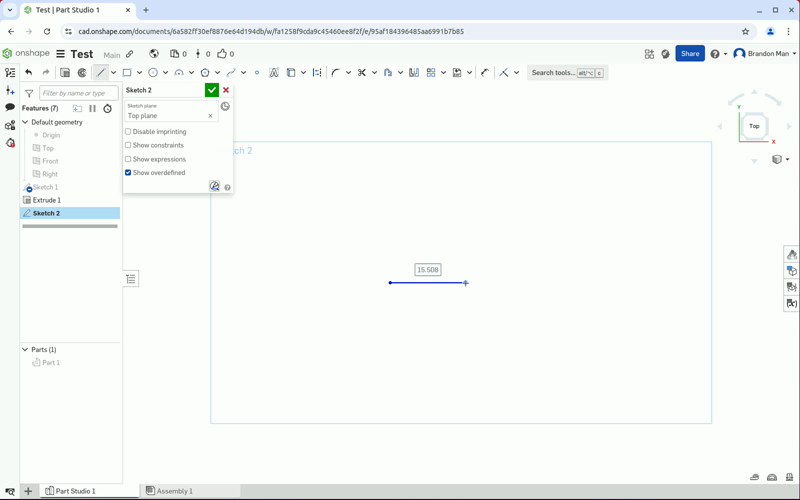
mouse_move(495, 282)
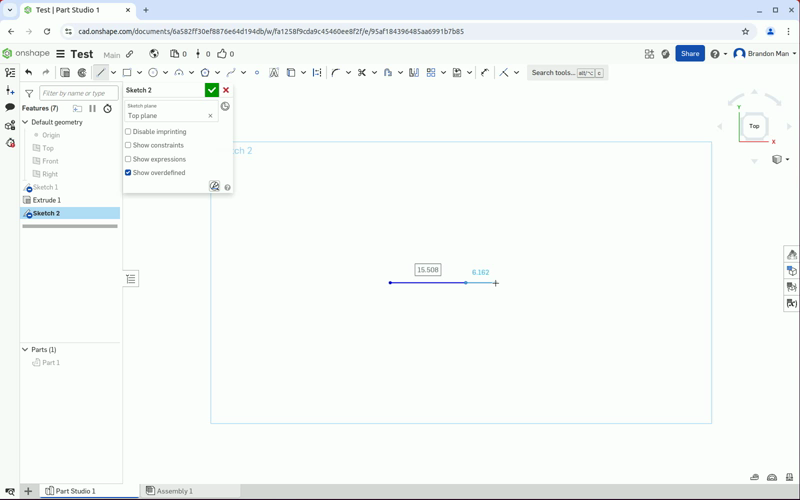
mouse_move(465, 244)
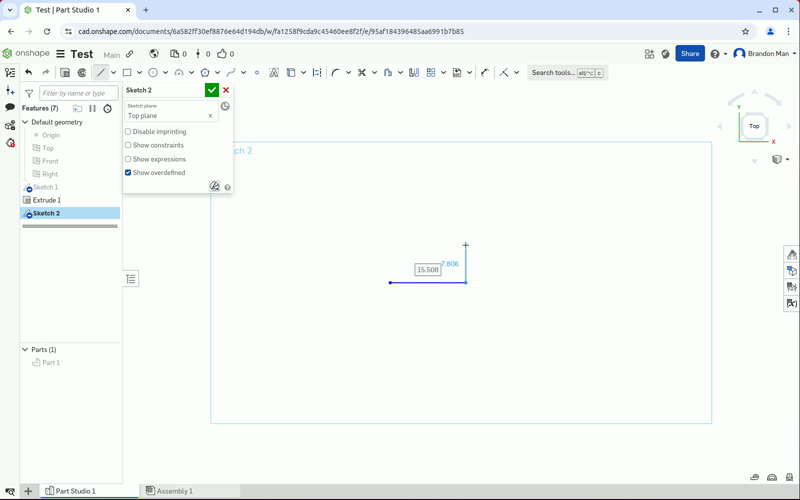
click(465, 244)
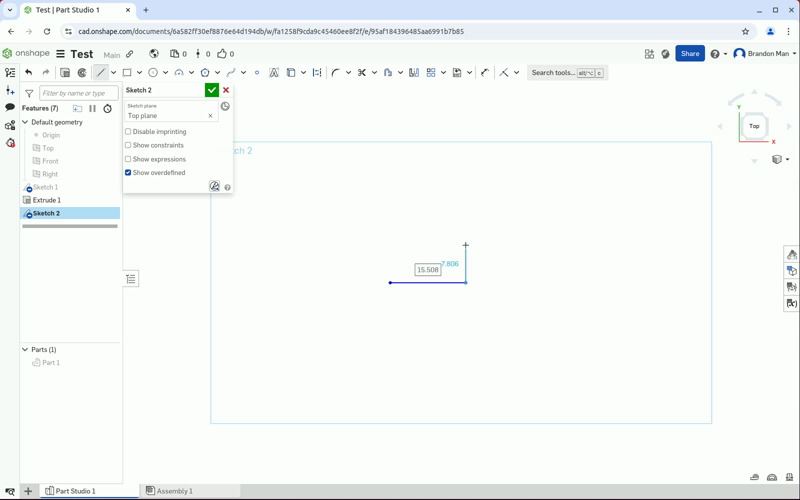
key_up(shift)
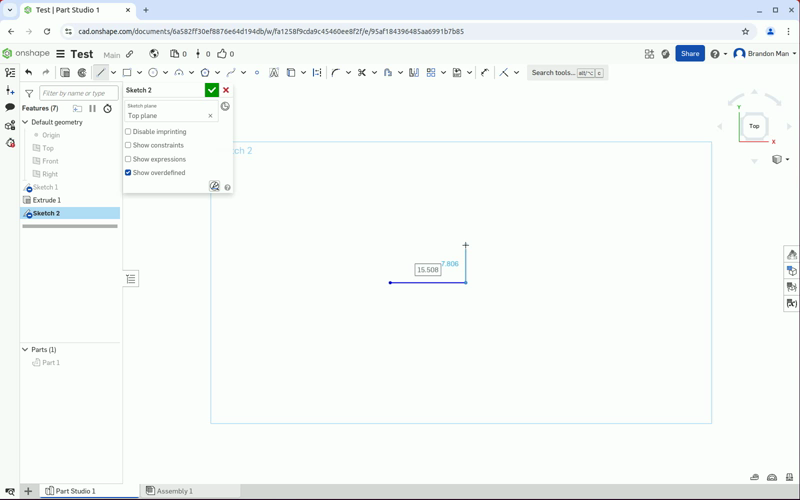
key_down(shift)
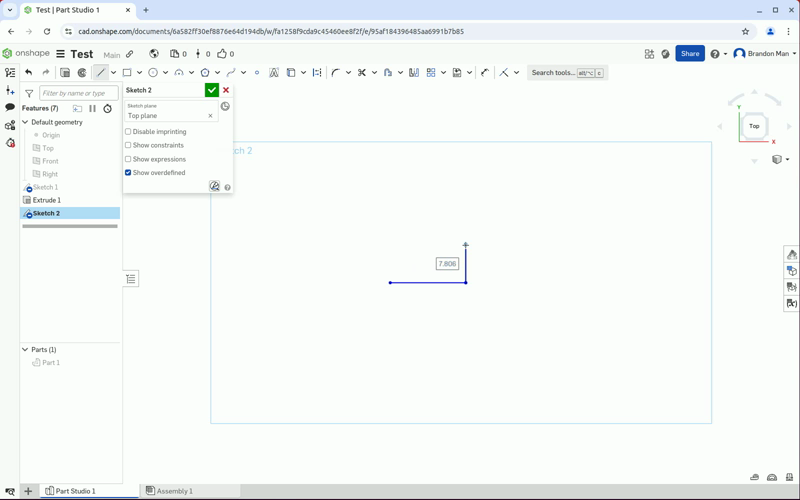
mouse_move(390, 244)
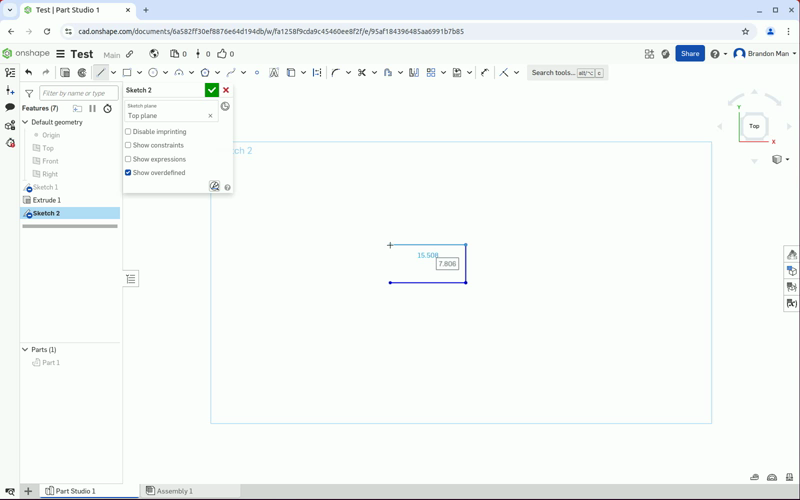
click(390, 244)
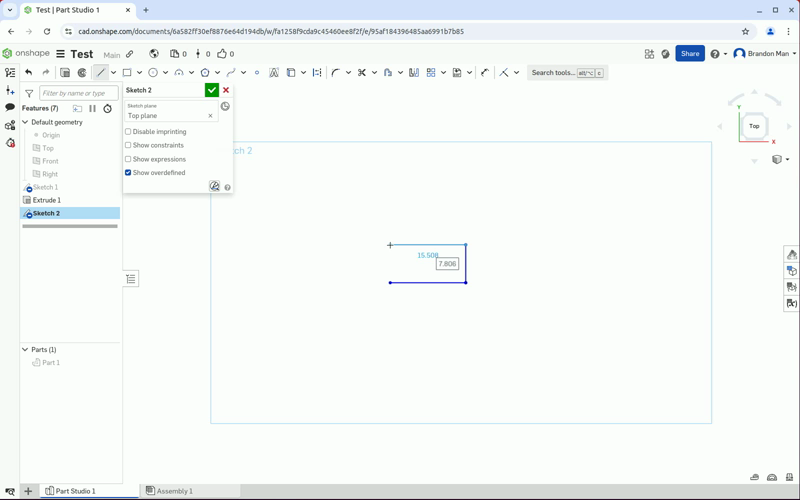
key_up(shift)
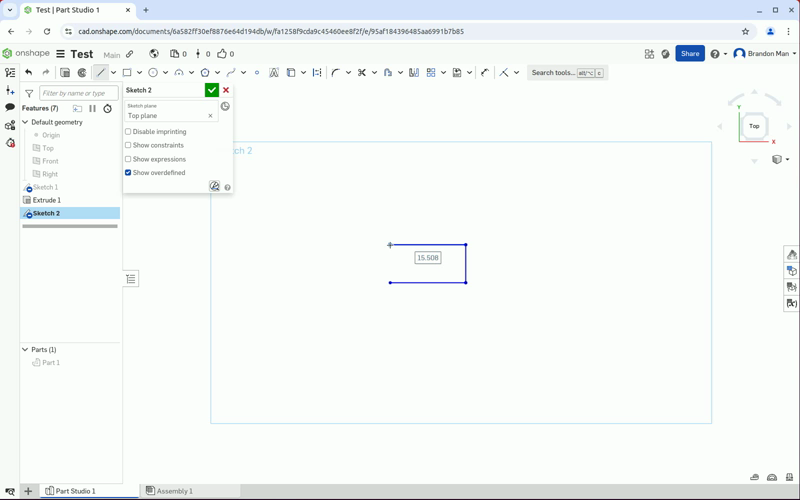
mouse_move(420, 244)
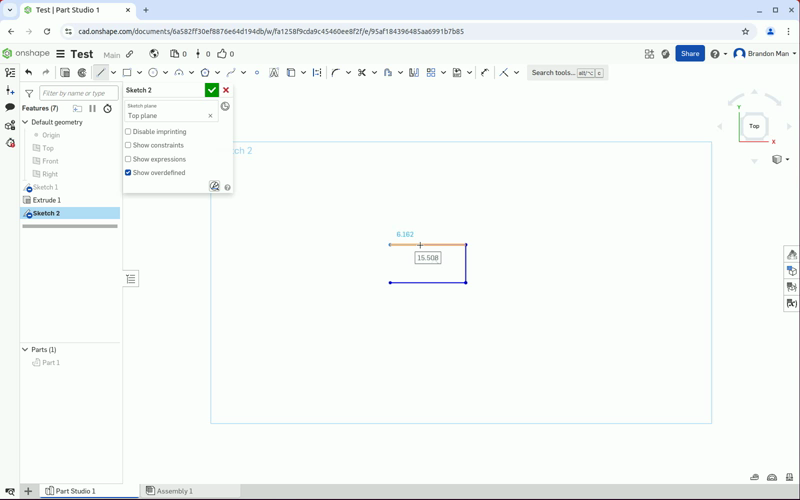
key_down(shift)
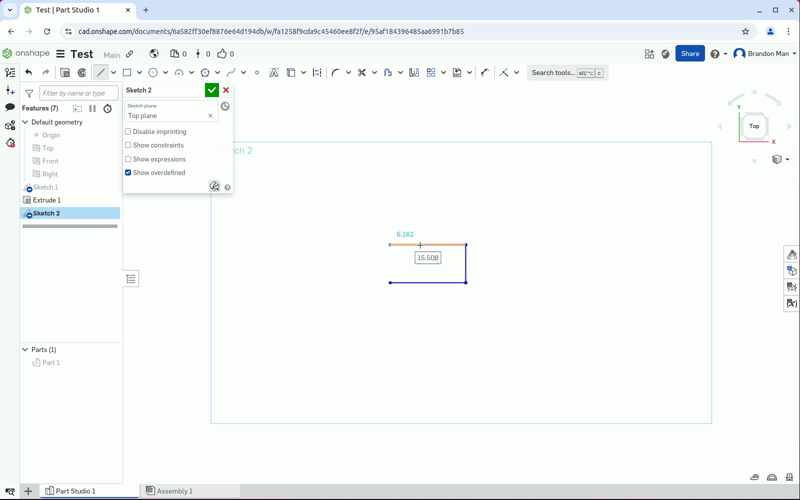
mouse_move(390, 282)
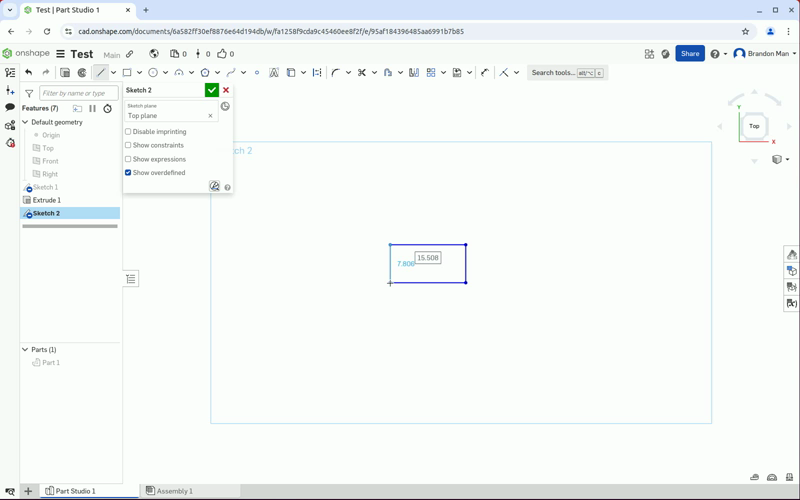
key_up(shift)
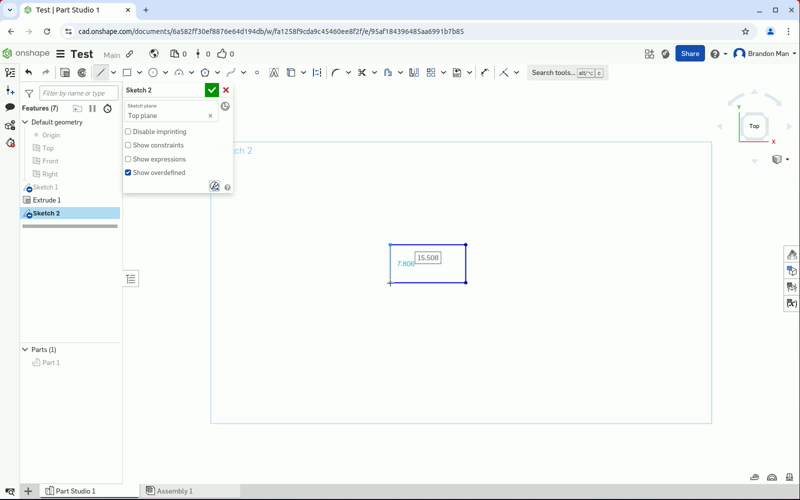
click(390, 282)
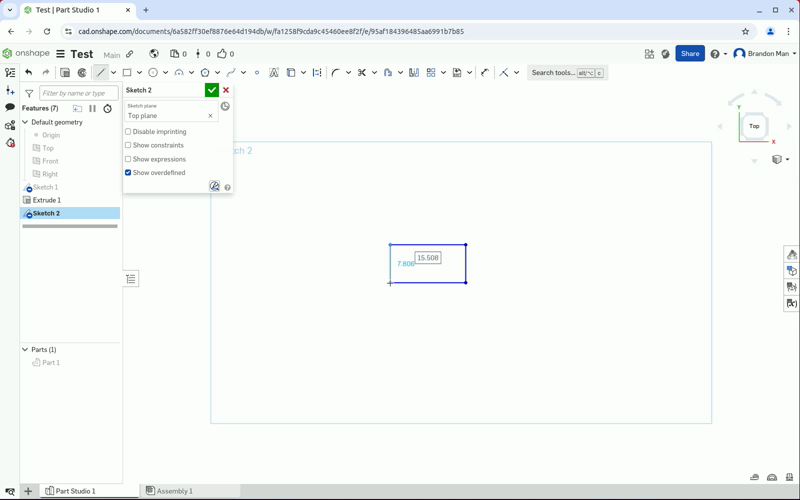
key(esc)
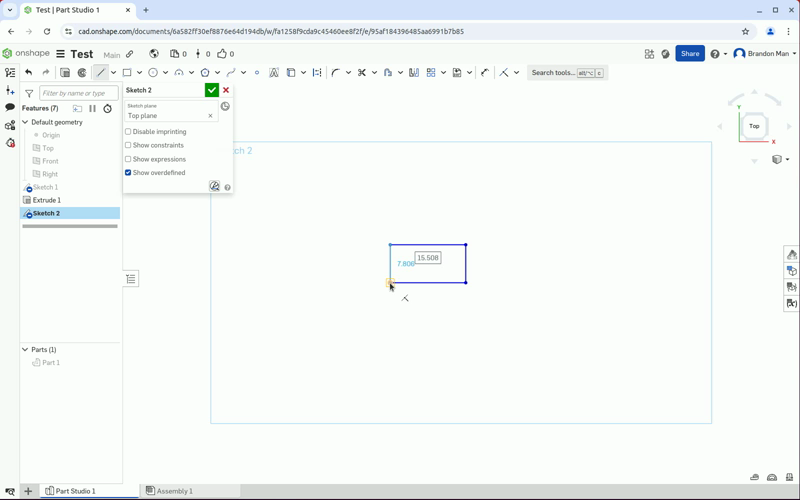
key(c)
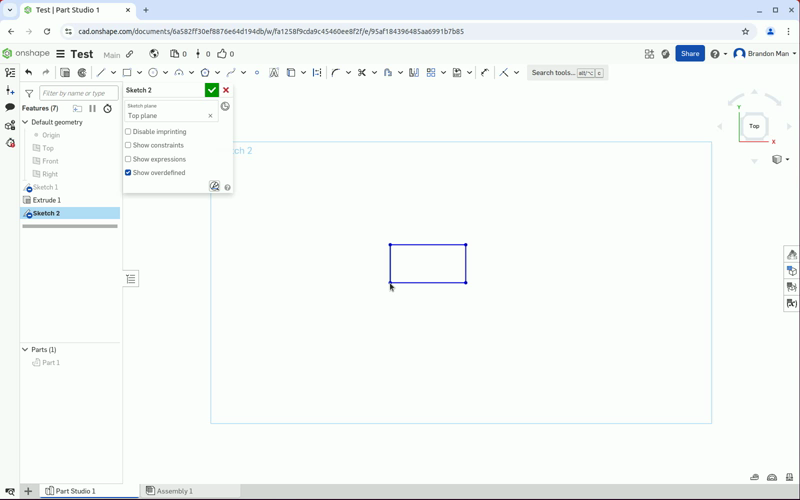
key_down(shift)
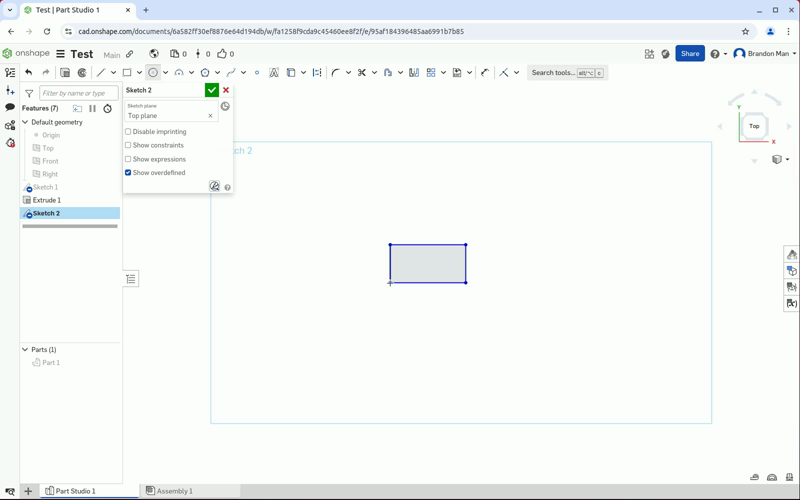
mouse_move(428, 264)
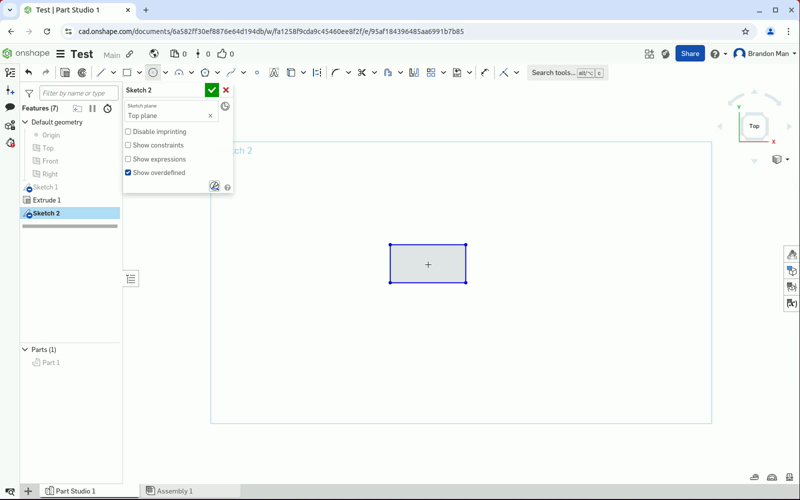
click(428, 264)
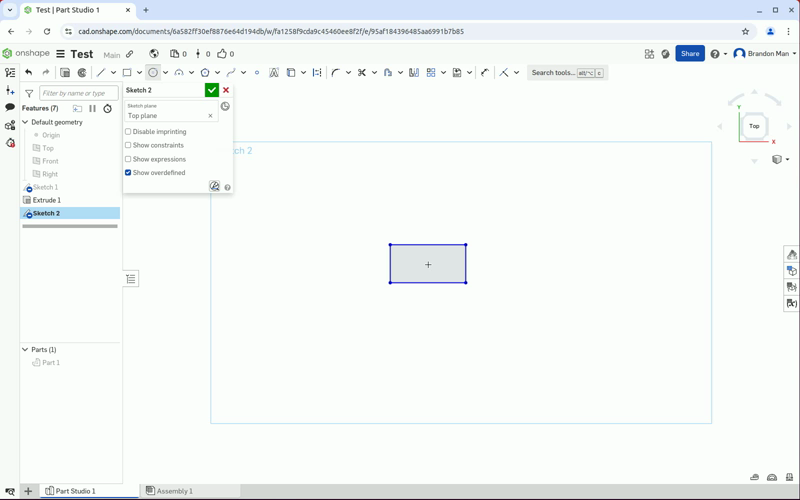
key_up(shift)
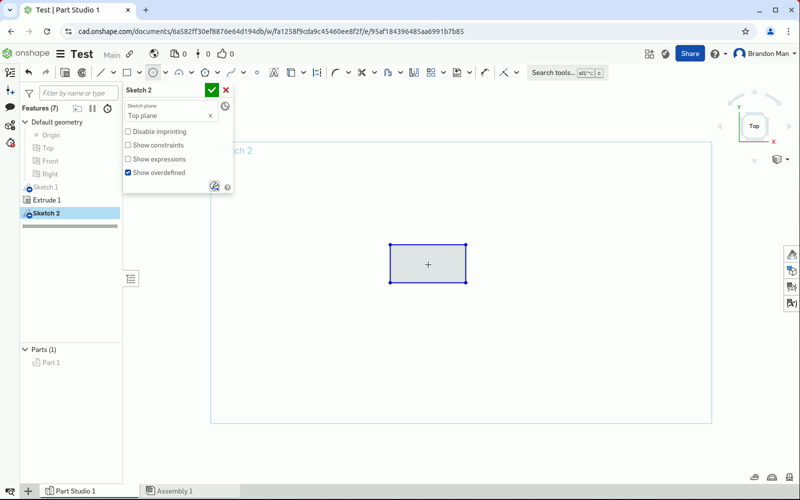
mouse_move(437, 264)
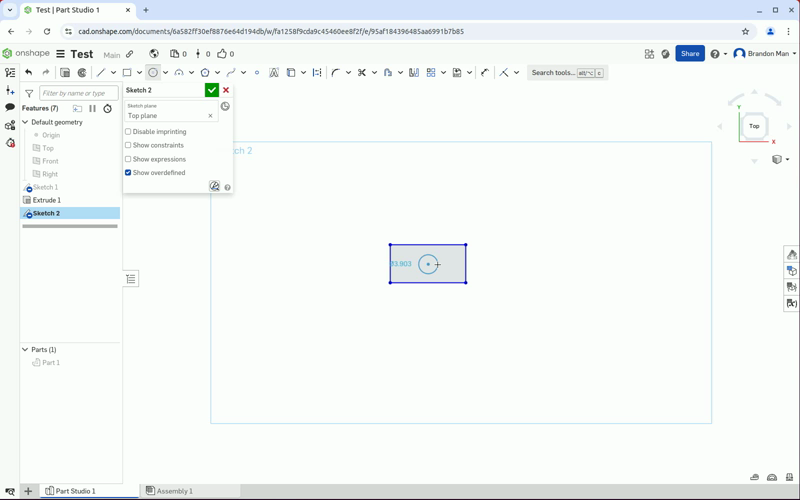
click(437, 264)
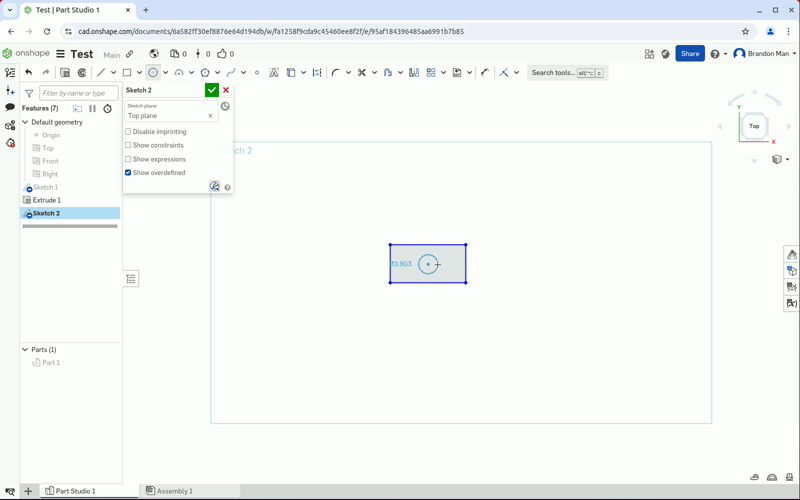
key(esc)
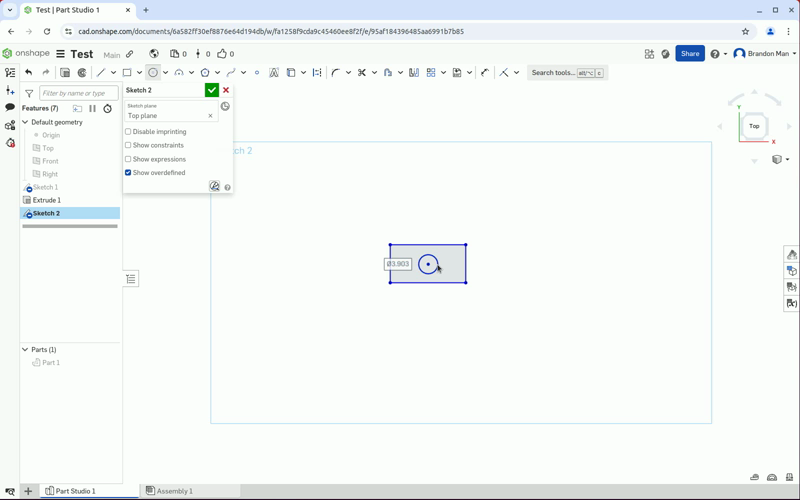
mouse_move(415, 258)
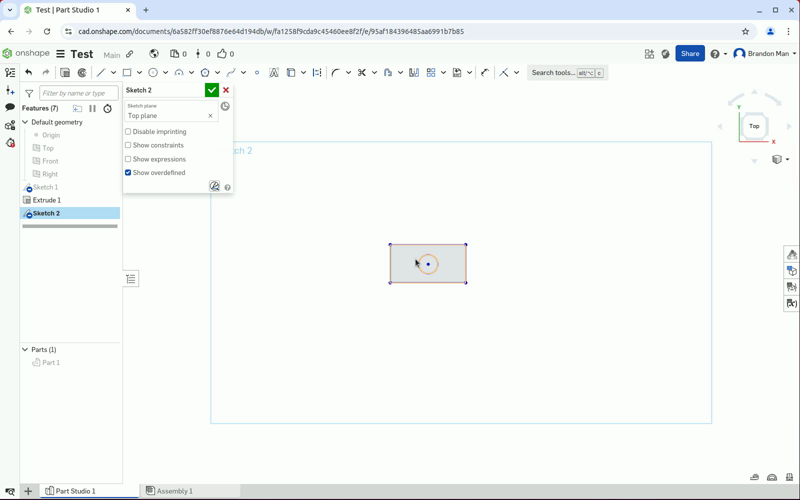
click(415, 258)
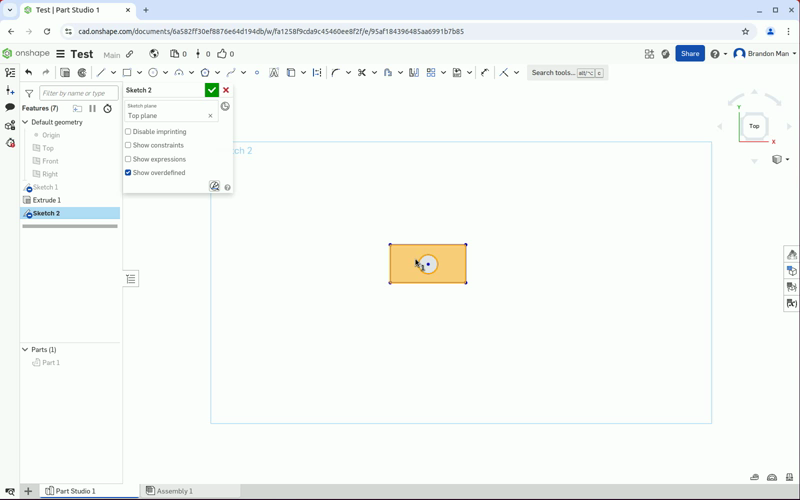
mouse_move(73, 352)
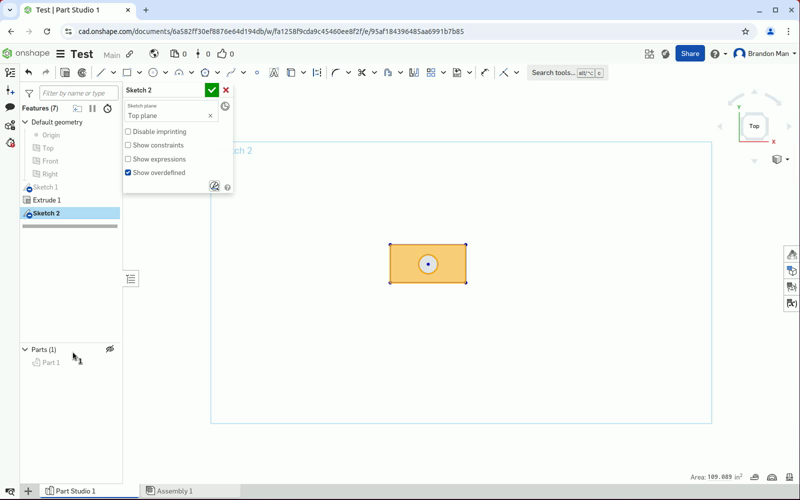
key(shift+y)
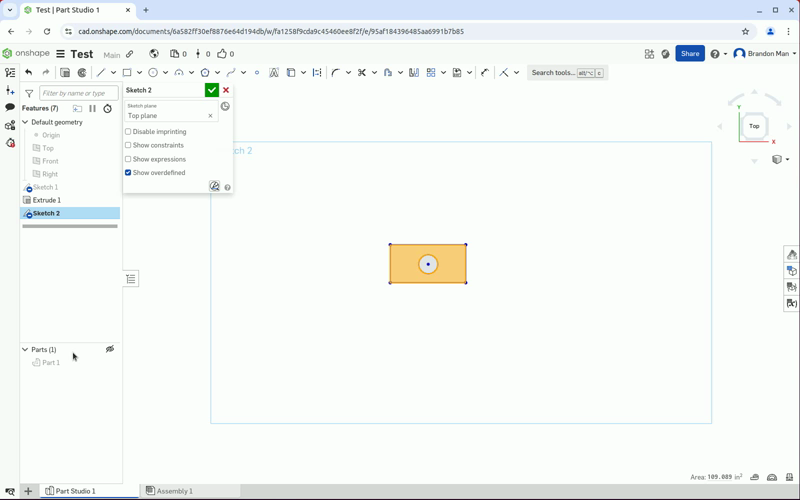
key(shift+e)
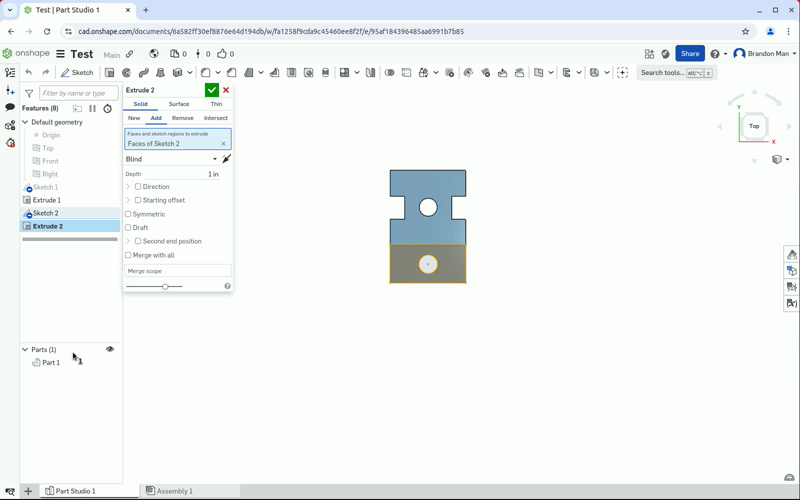
mouse_move(143, 106)
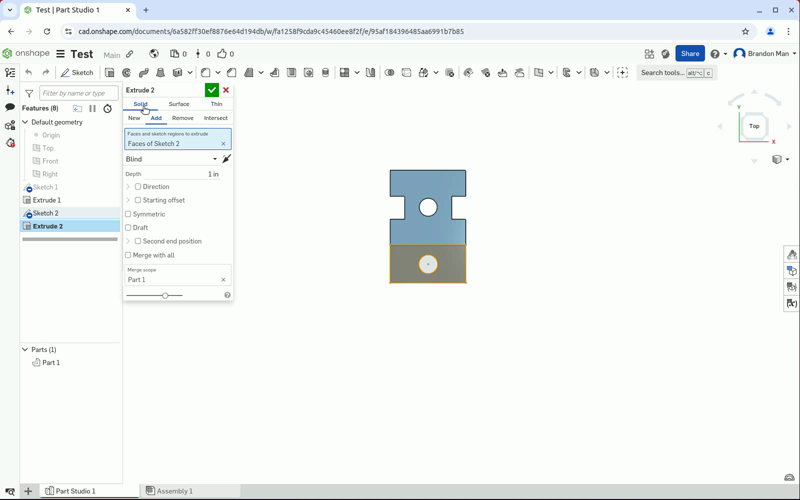
click(143, 106)
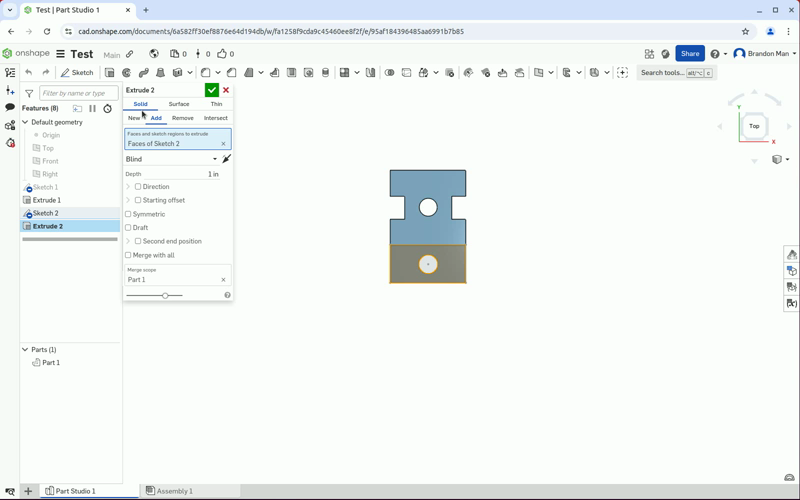
mouse_move(137, 120)
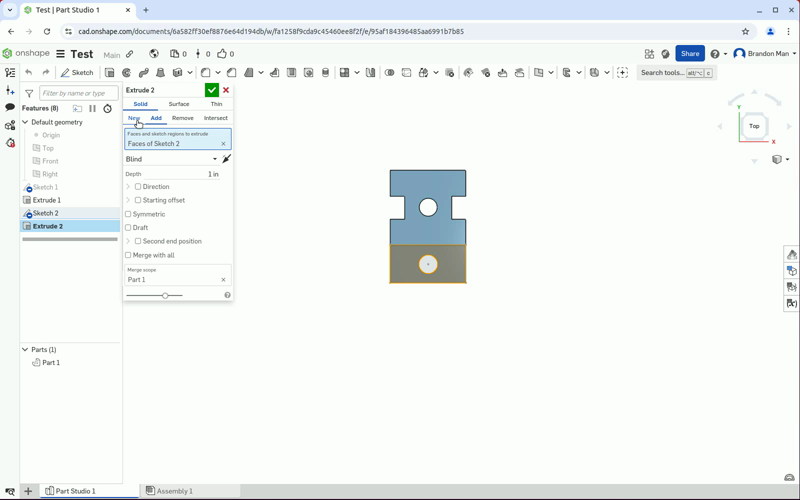
click(137, 120)
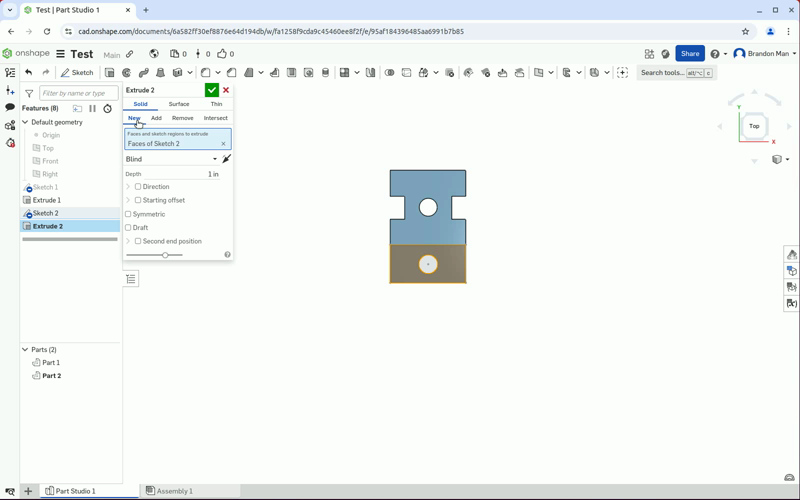
key(tab, 4)
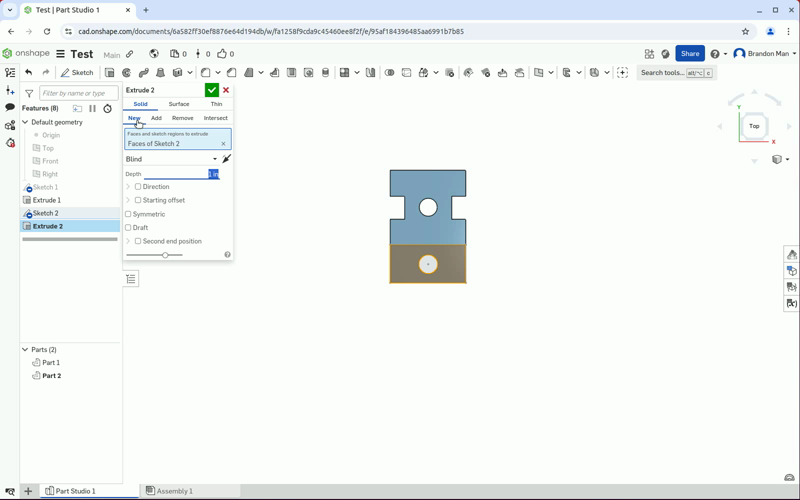
text(3.851)
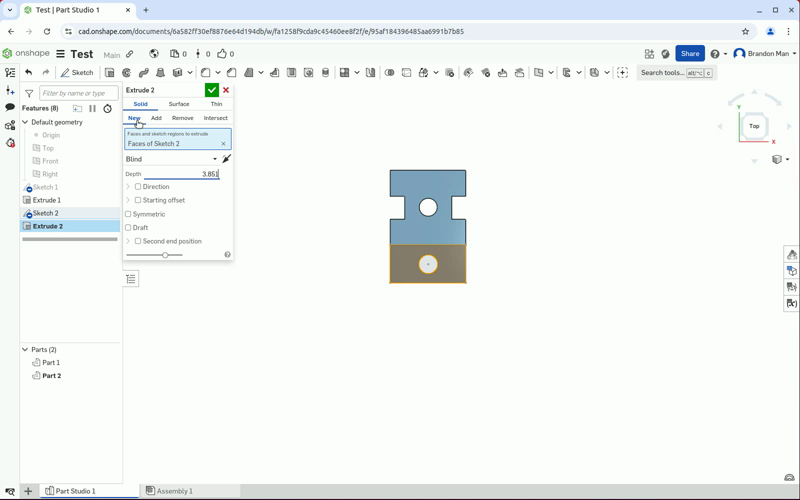
key(enter)
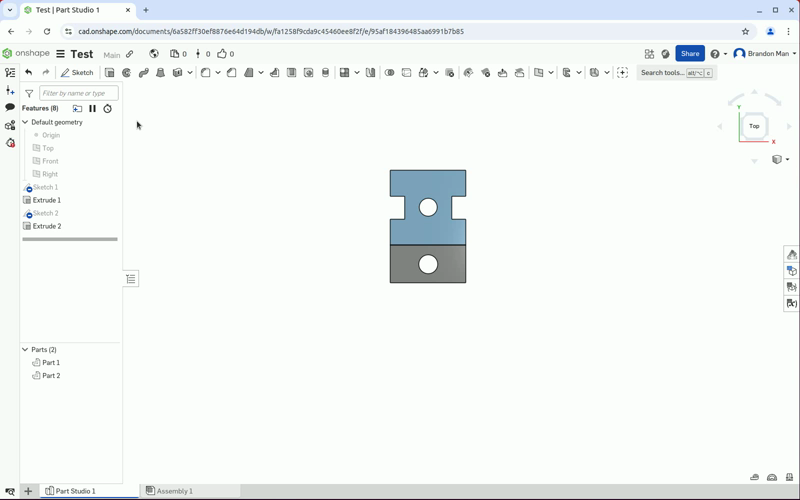
key(shift+h)
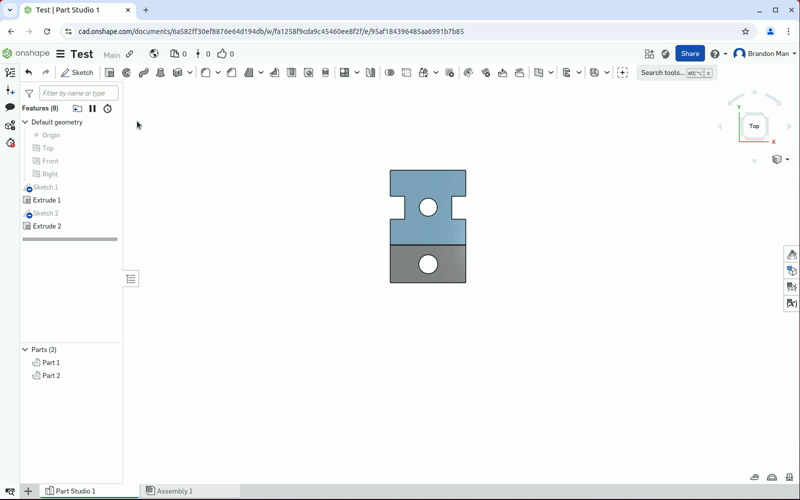
key(shift+h)
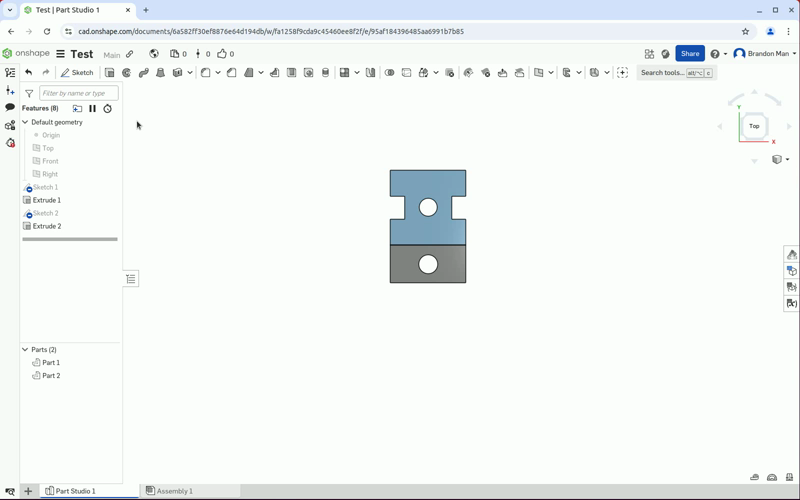
mouse_move(73, 189)
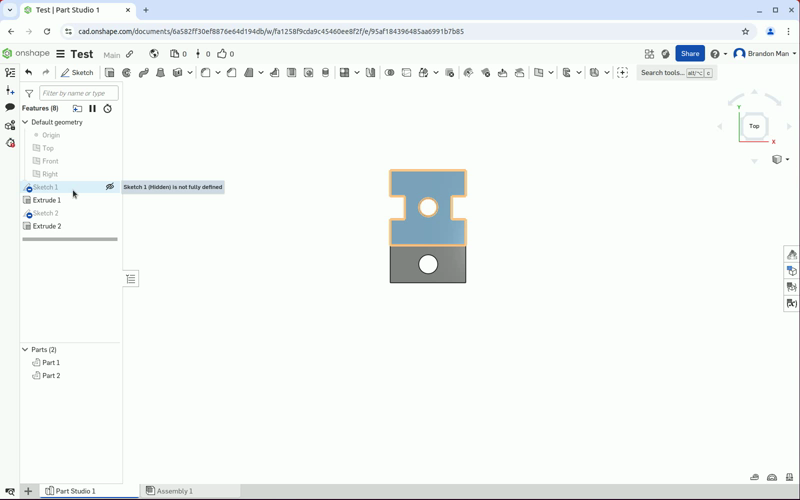
click(73, 189)
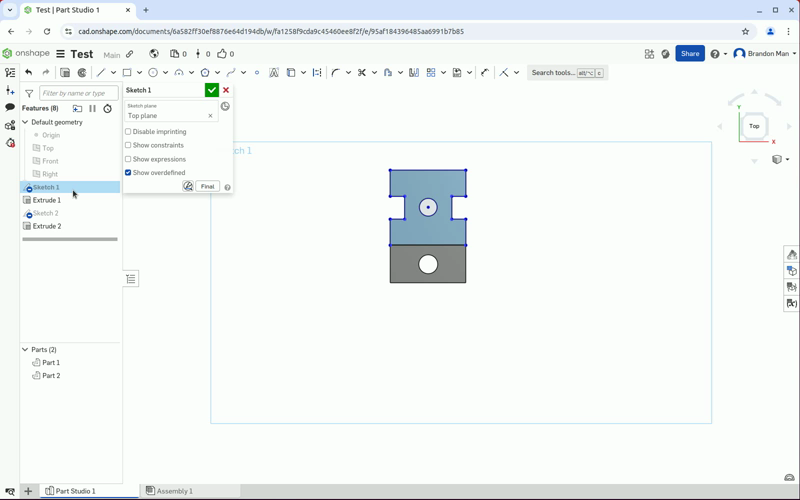
mouse_move(229, 92)
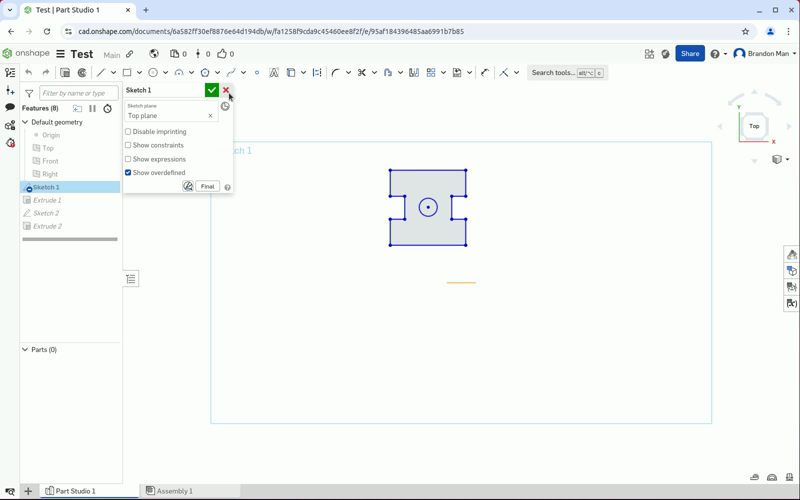
click(229, 92)
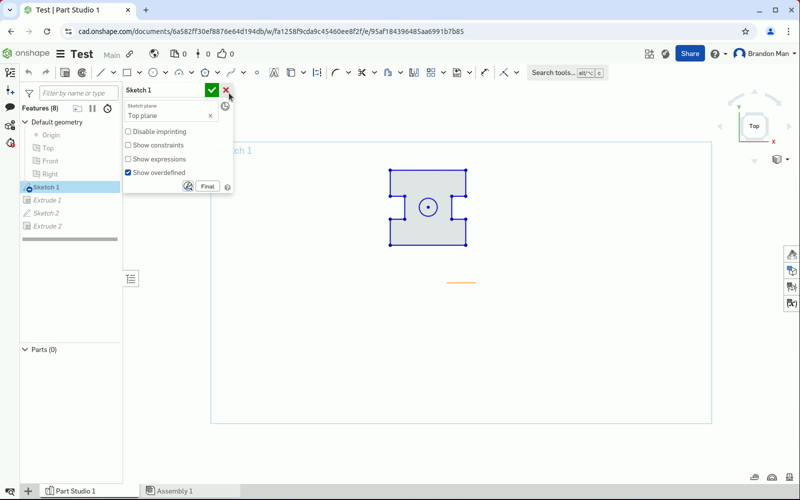
key(shift+s)
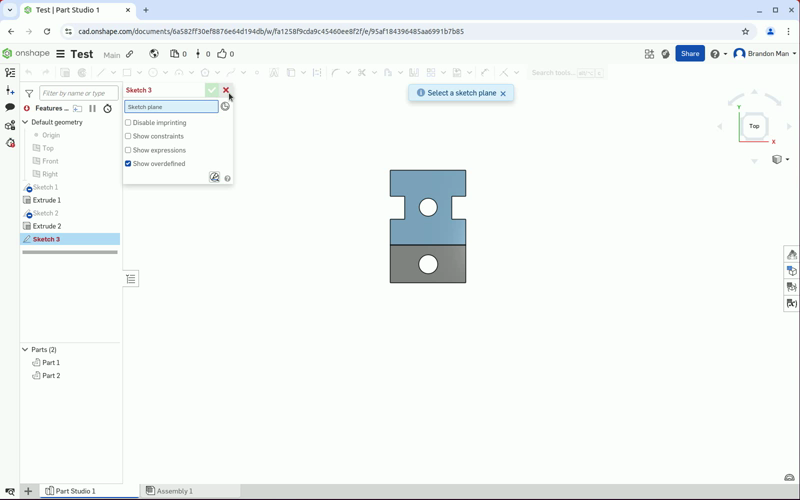
mouse_move(73, 150)
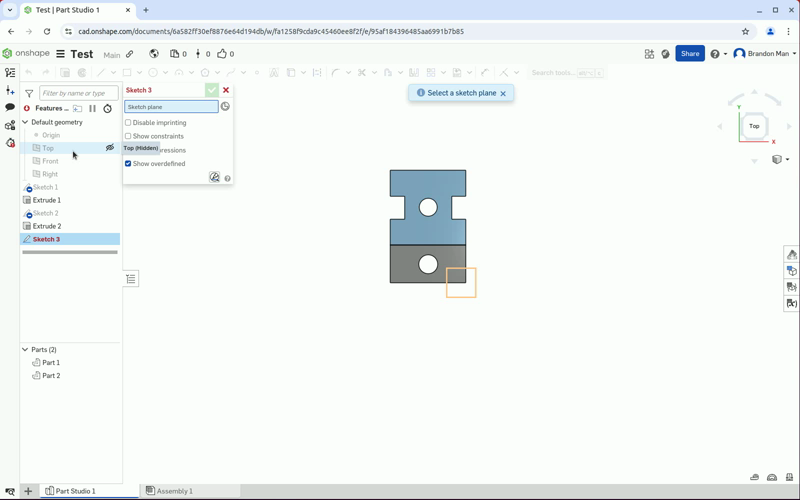
click(73, 150)
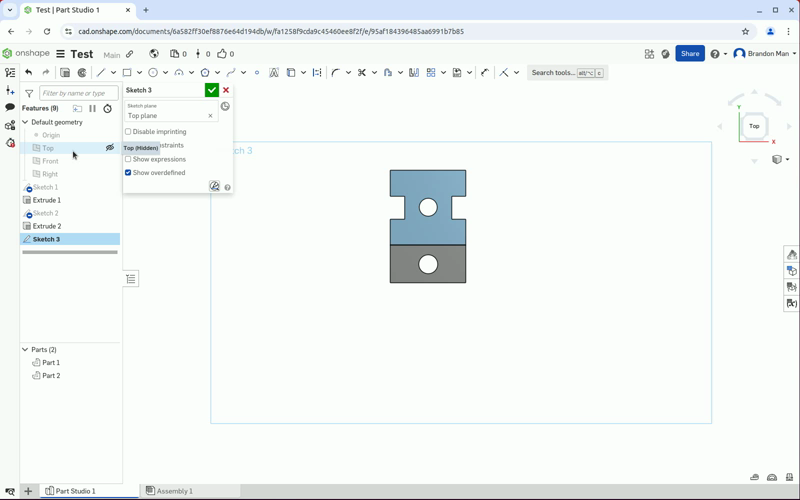
mouse_move(73, 352)
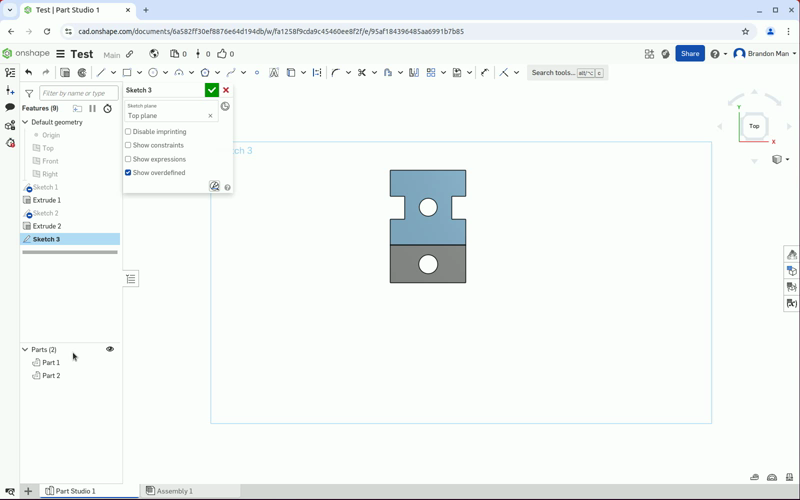
key(y)
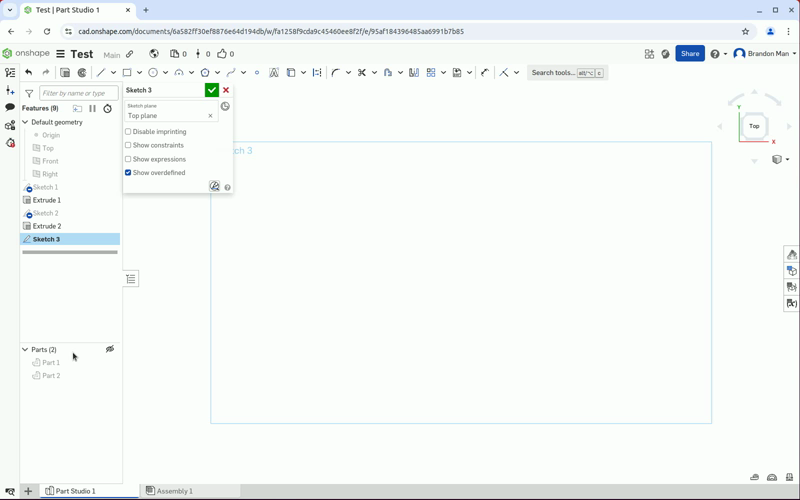
key(l)
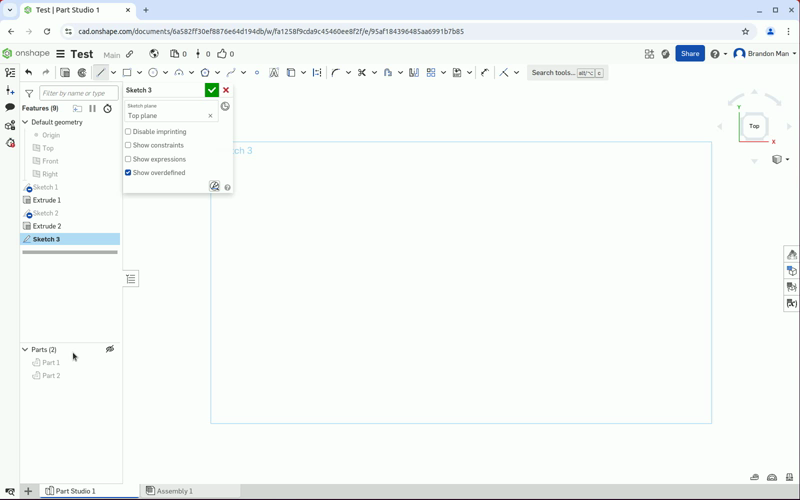
key_down(shift)
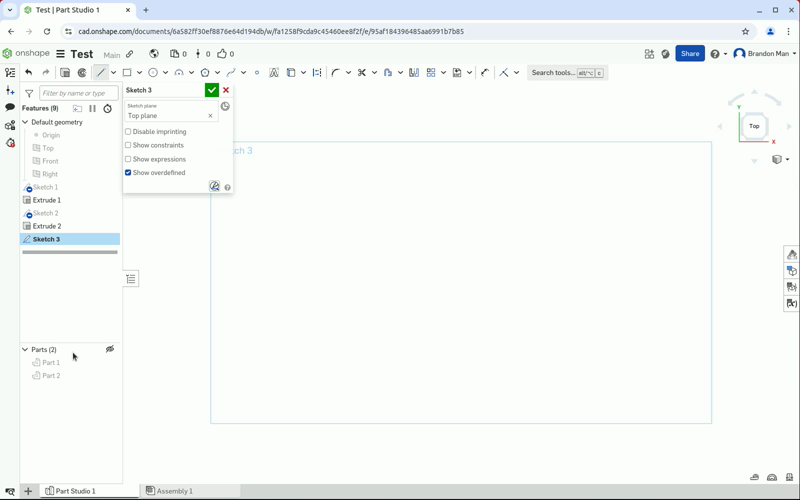
mouse_move(390, 218)
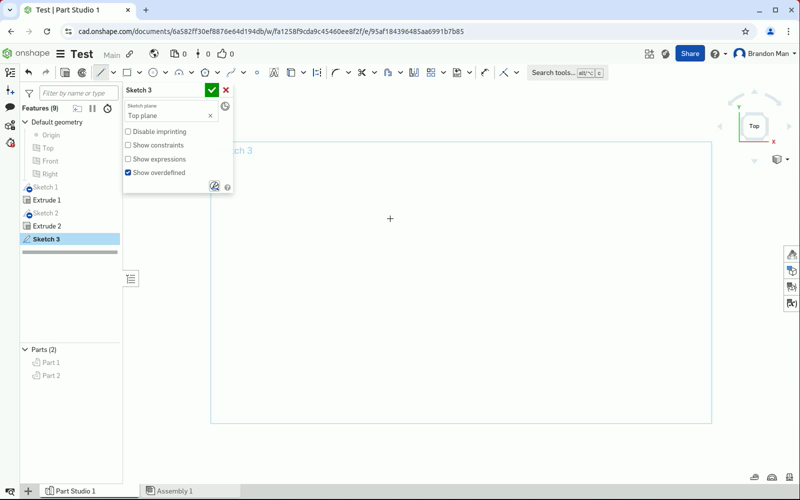
click(390, 218)
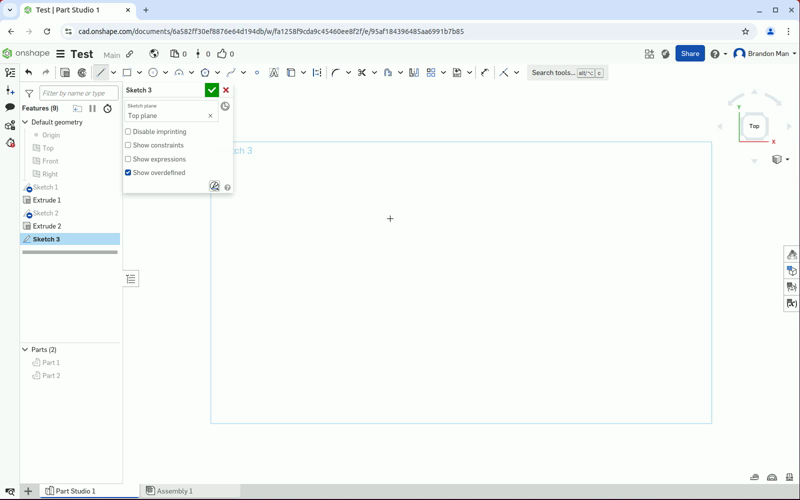
key_up(shift)
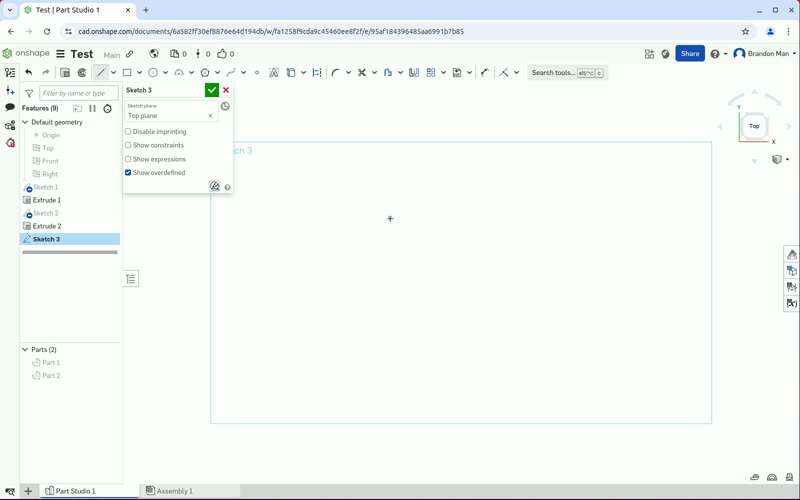
key_down(shift)
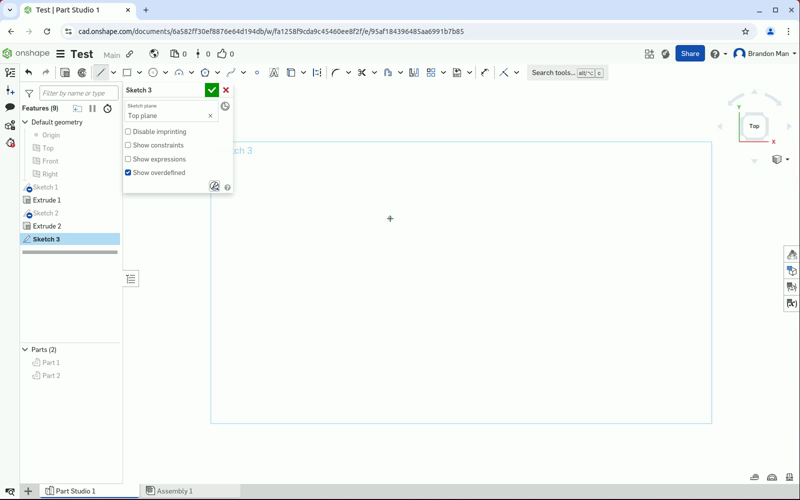
mouse_move(420, 218)
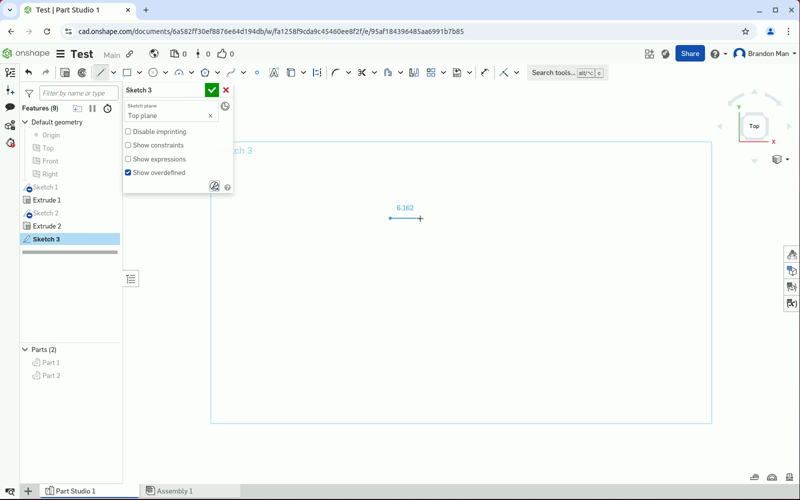
mouse_move(404, 218)
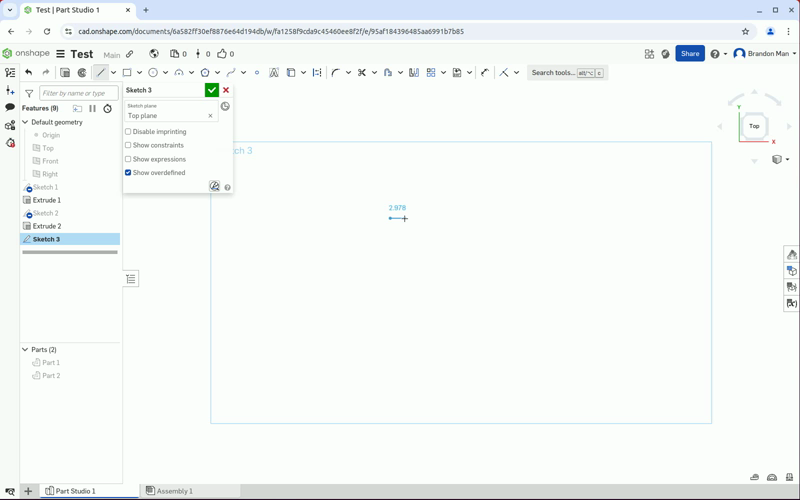
click(404, 218)
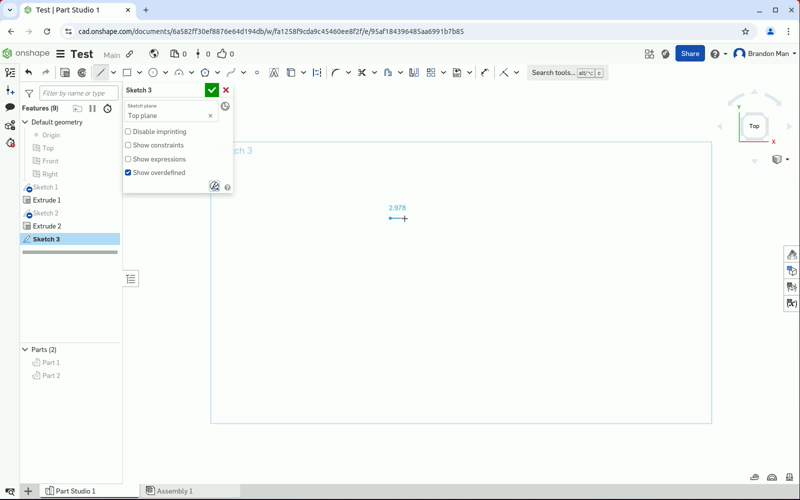
key_up(shift)
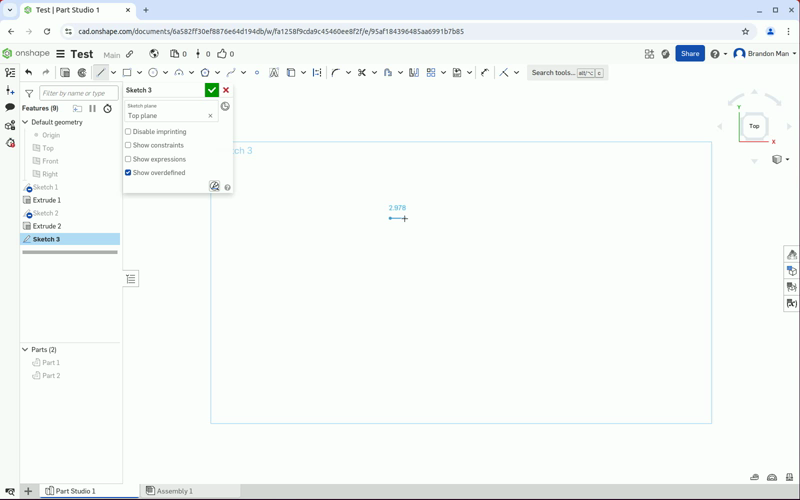
key_down(shift)
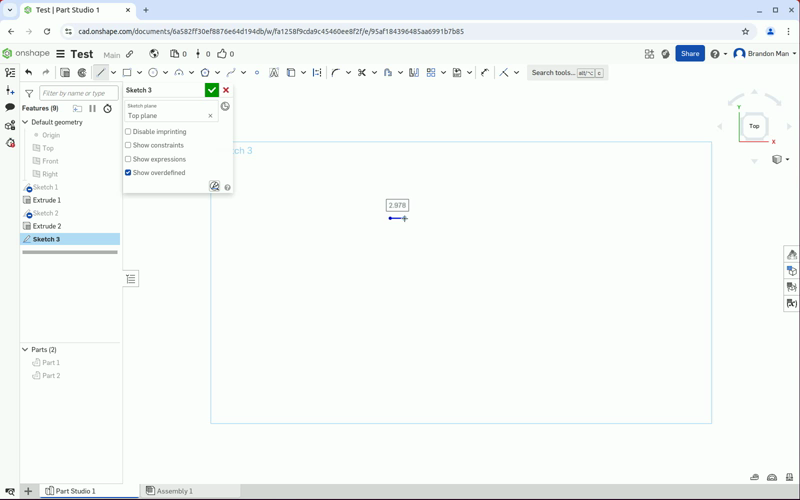
mouse_move(434, 218)
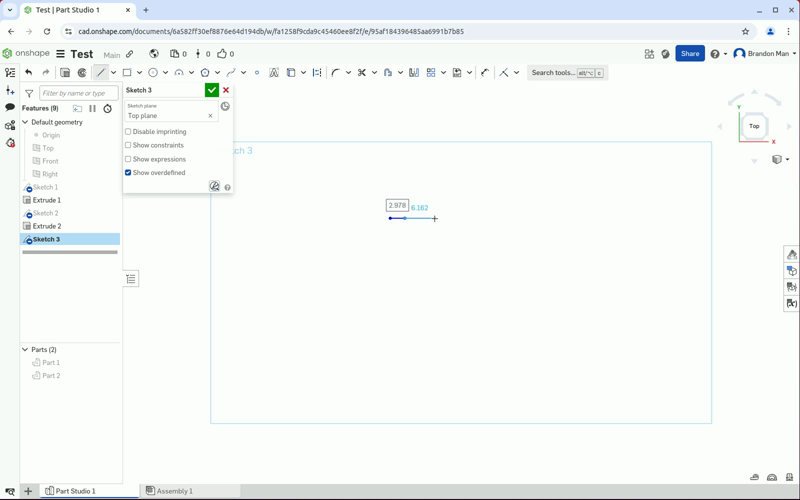
mouse_move(404, 195)
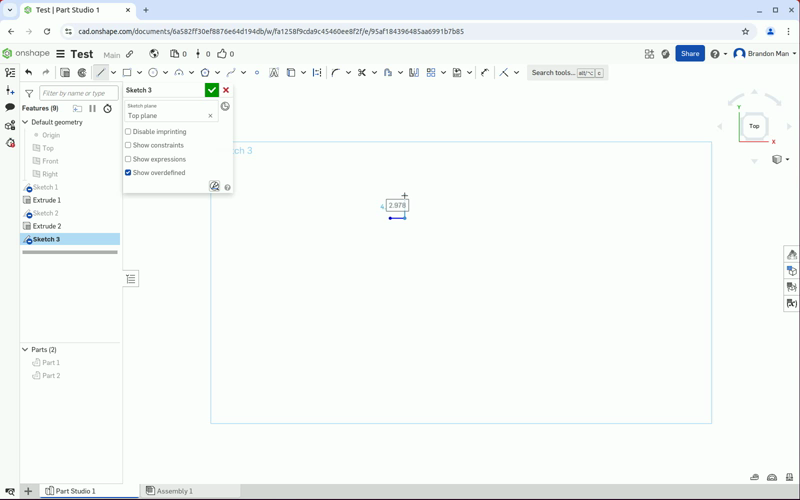
click(404, 195)
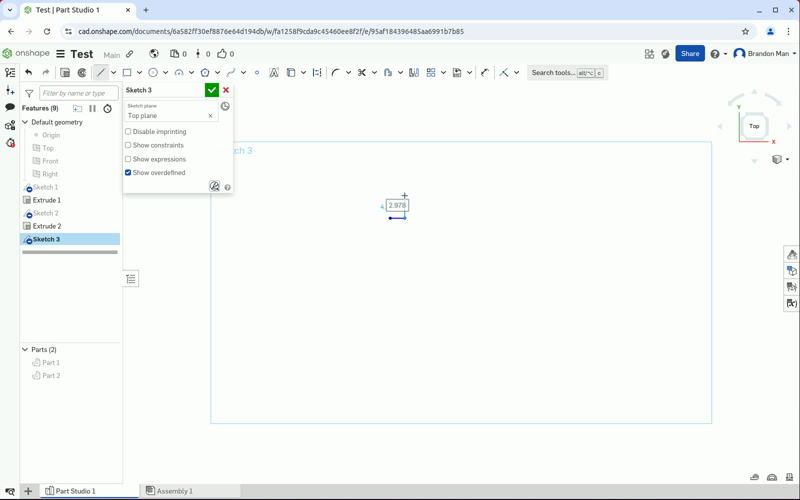
key_up(shift)
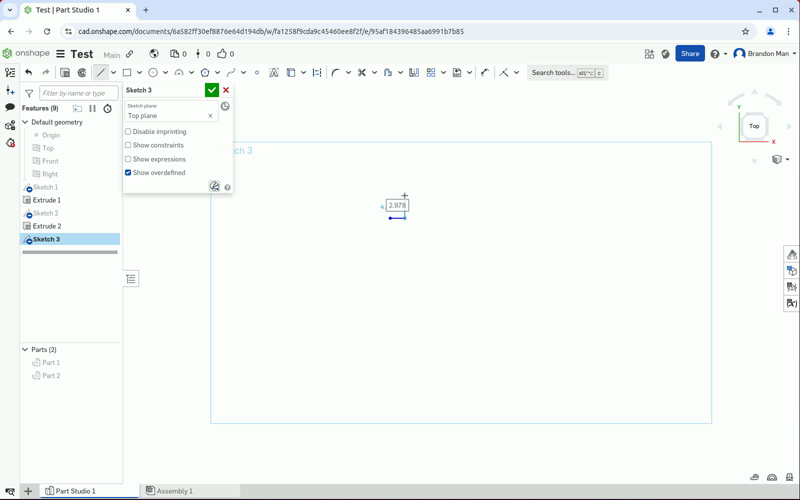
key_down(shift)
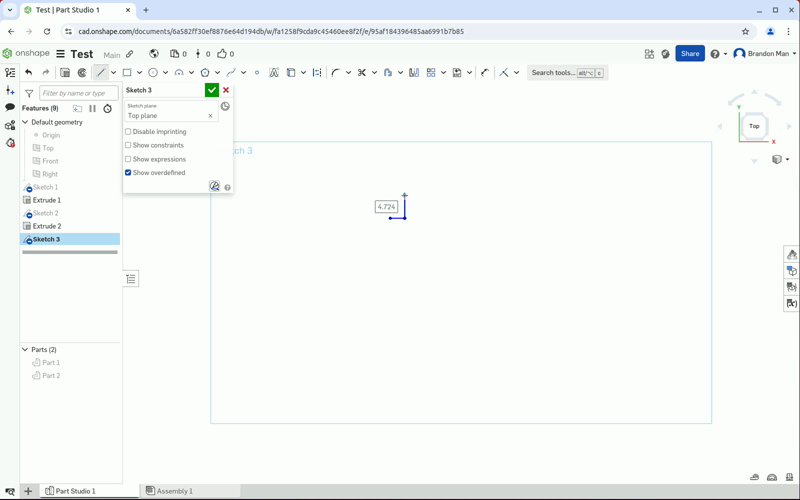
mouse_move(434, 195)
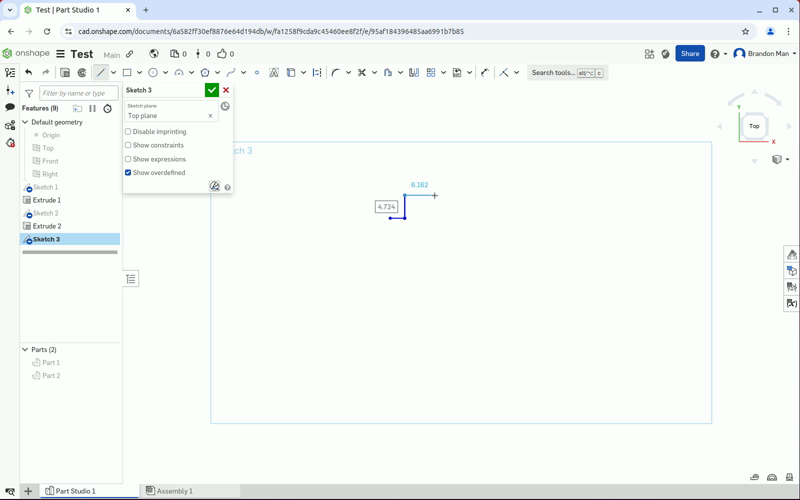
mouse_move(390, 195)
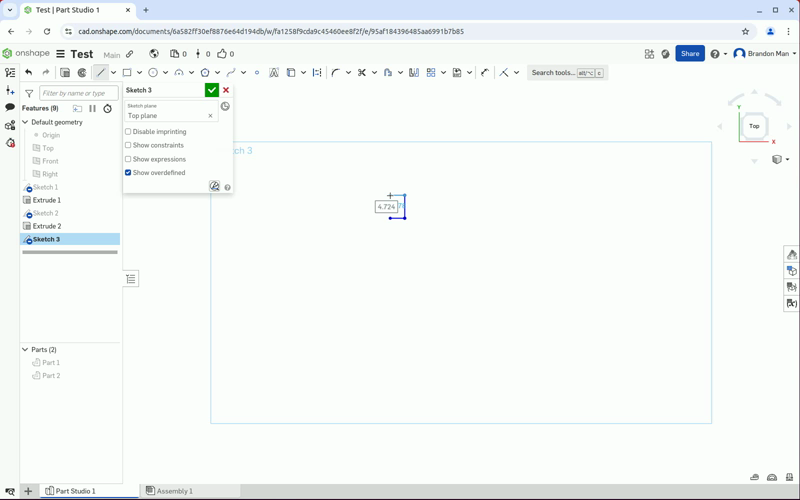
click(390, 195)
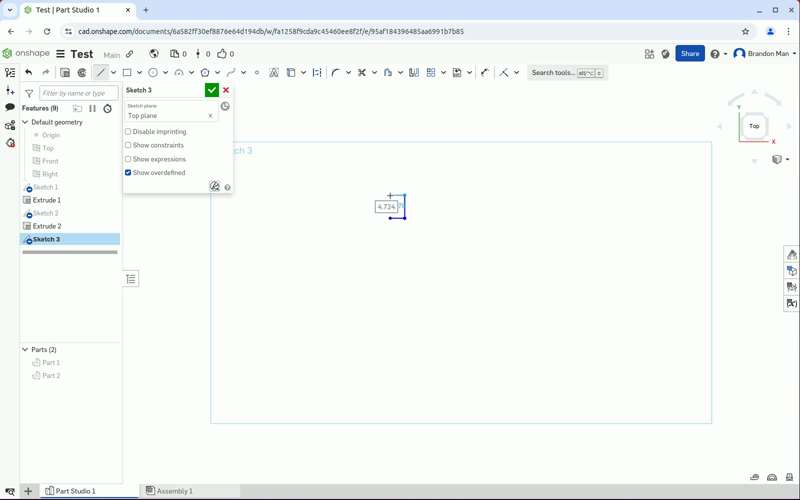
key_up(shift)
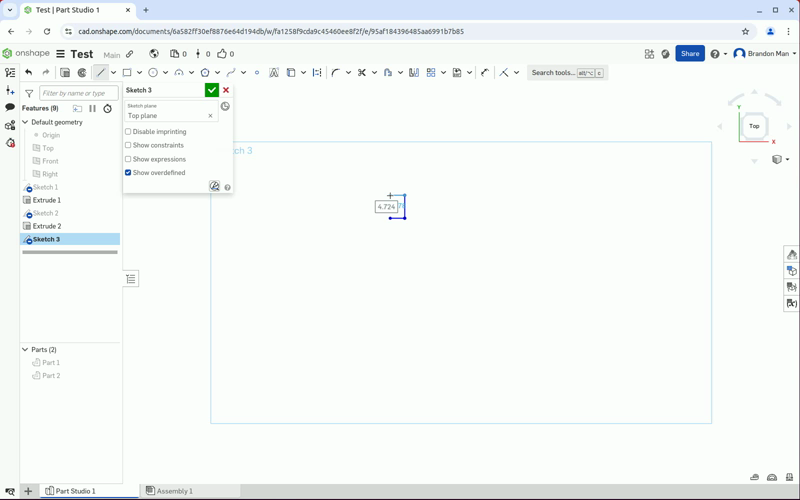
mouse_move(420, 195)
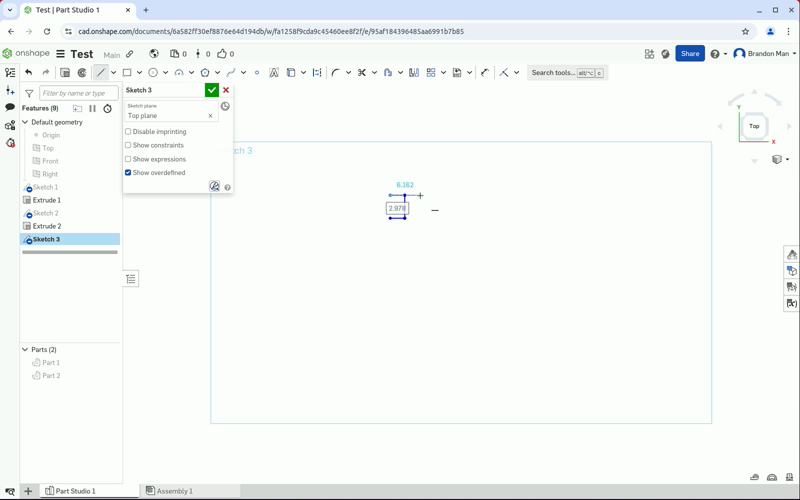
key_down(shift)
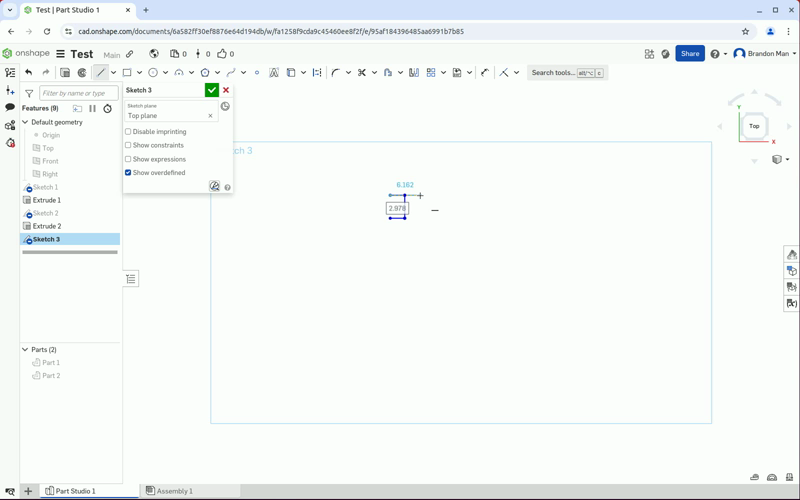
mouse_move(390, 218)
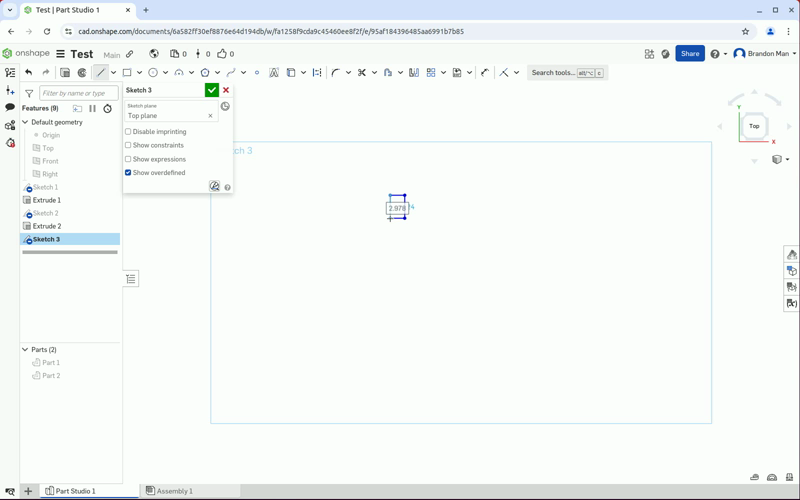
key_up(shift)
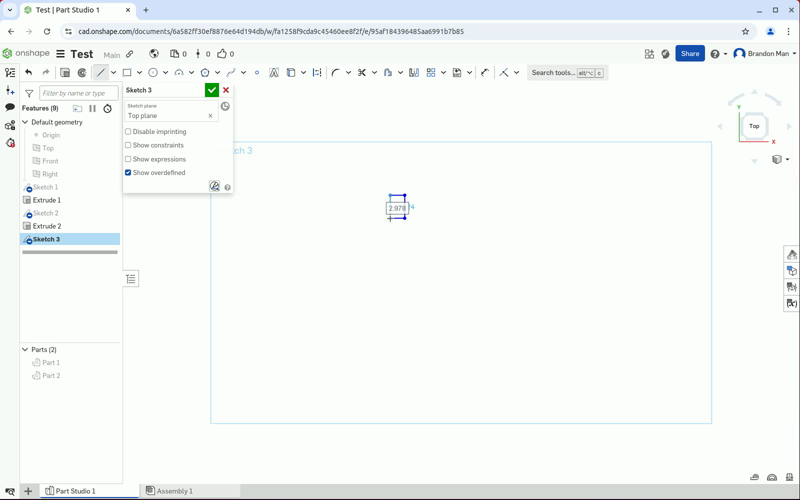
click(390, 218)
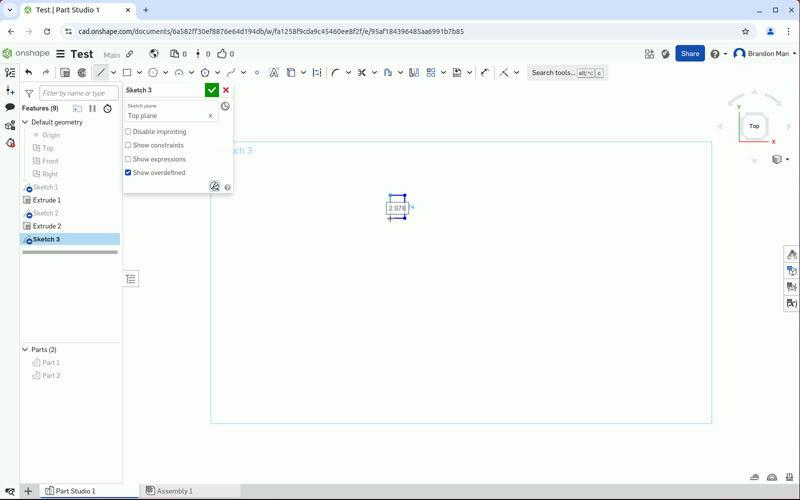
key(esc)
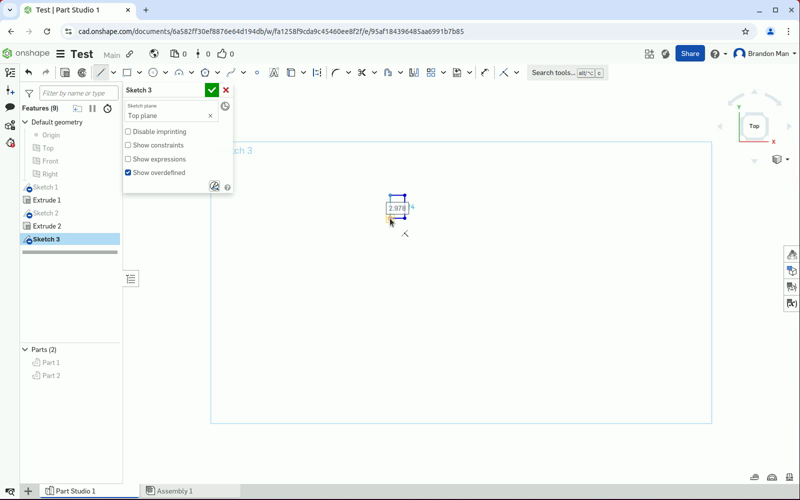
mouse_move(401, 212)
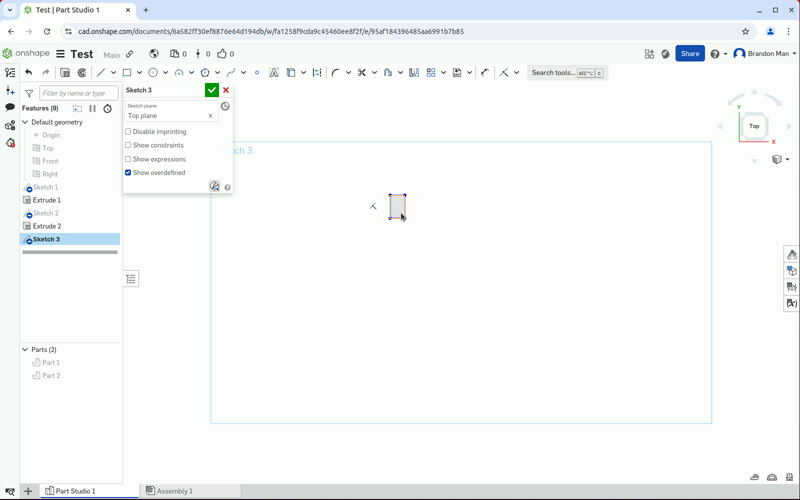
scroll(6)
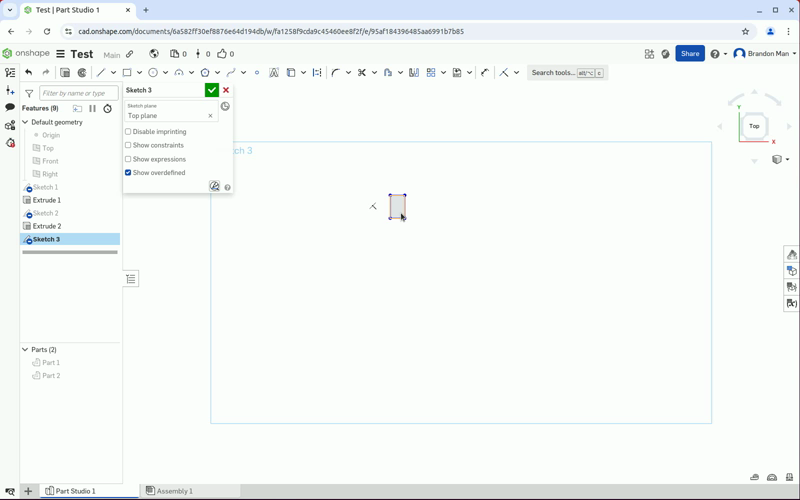
scroll(6)
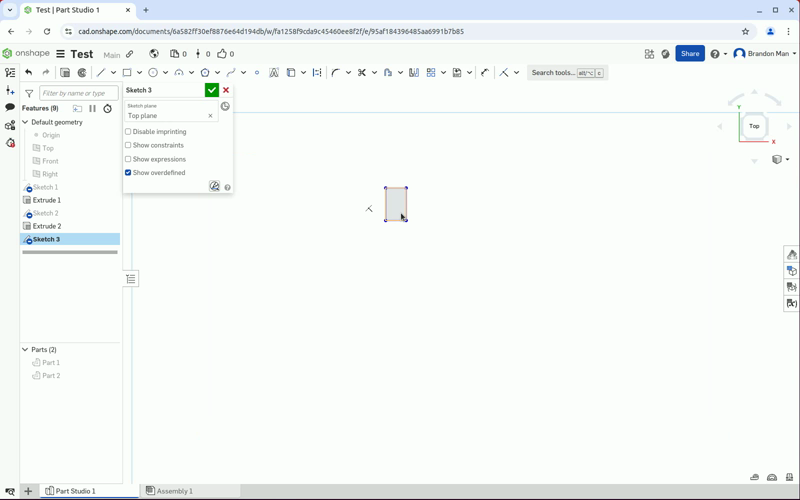
scroll(6)
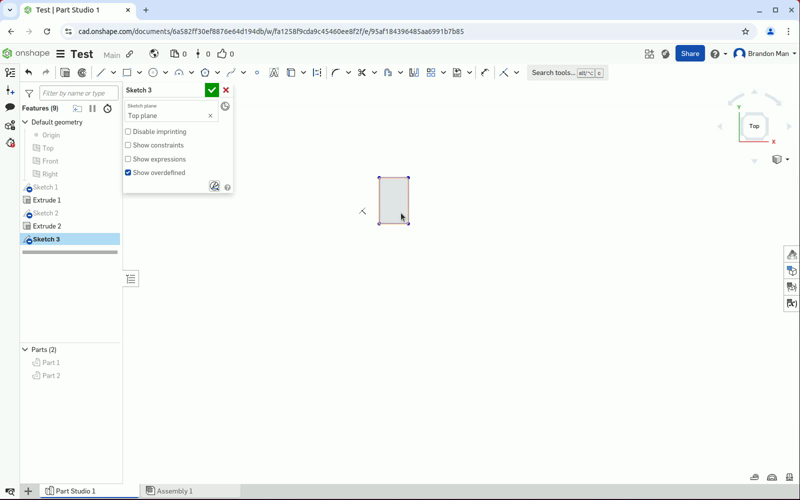
scroll(6)
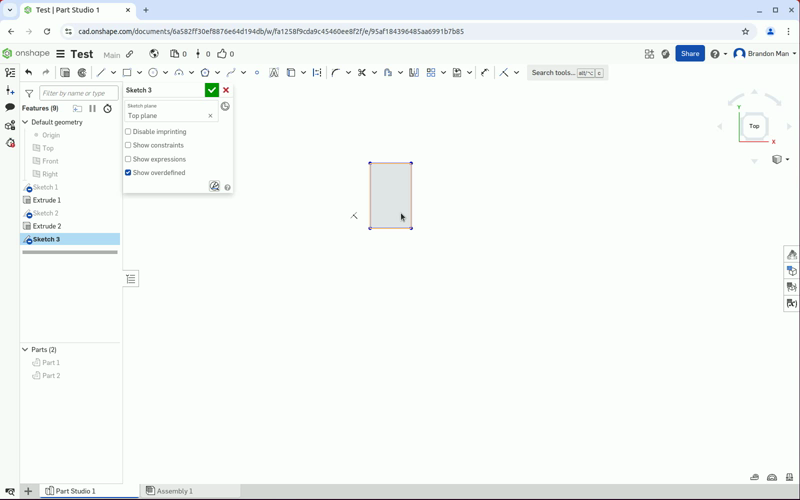
scroll(6)
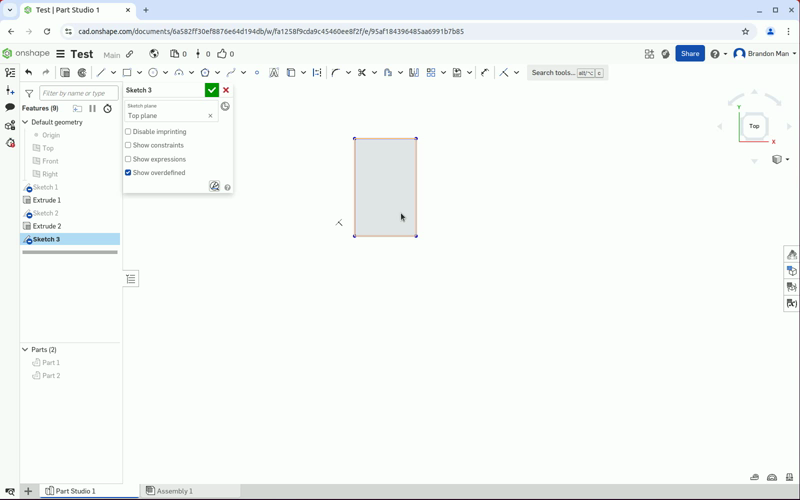
scroll(6)
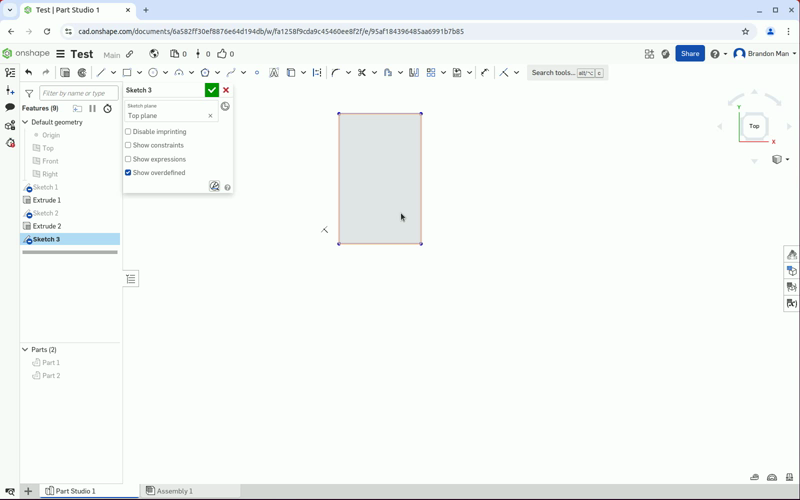
scroll(6)
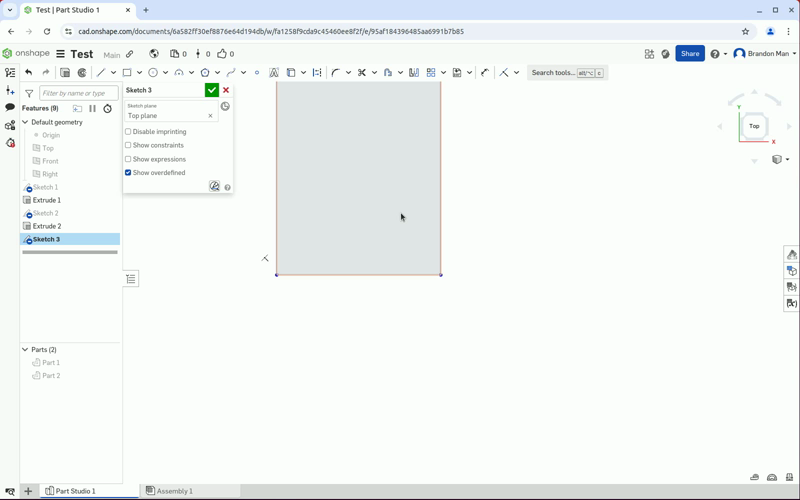
click(401, 212)
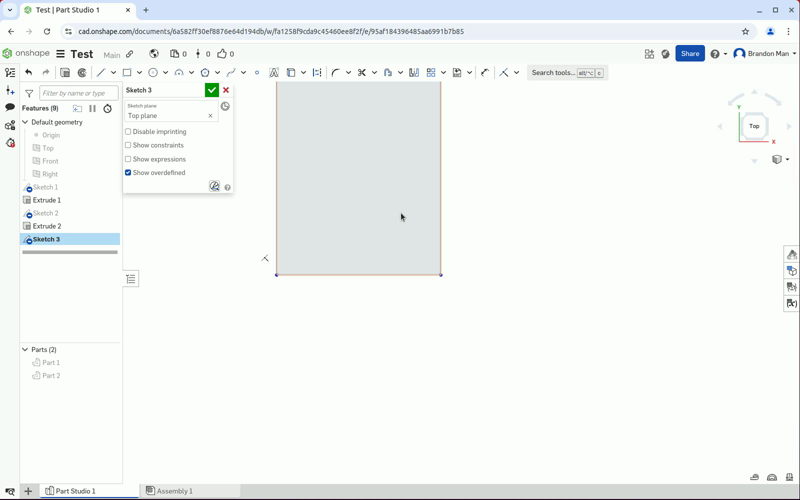
scroll(-6)
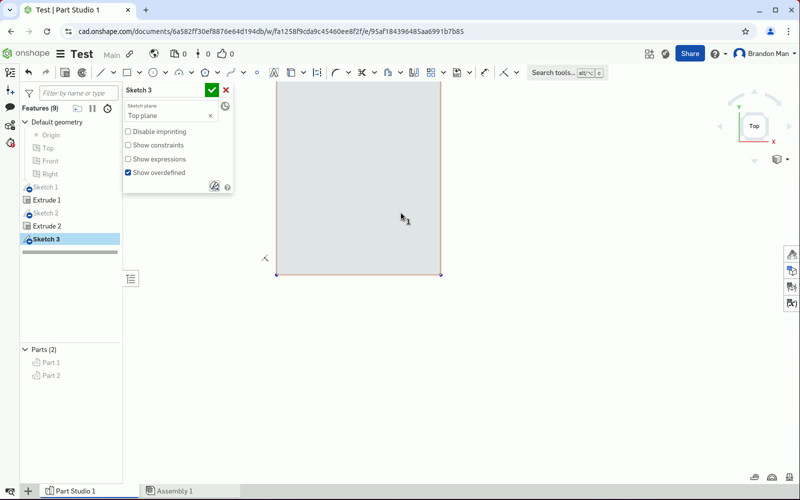
scroll(-6)
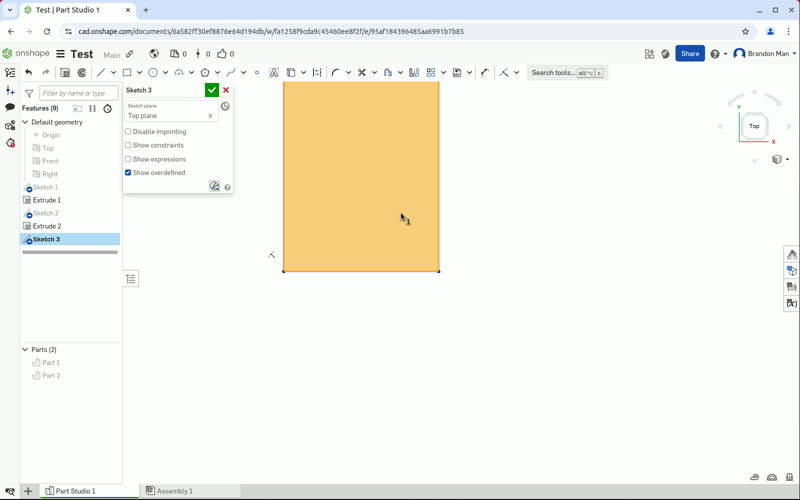
scroll(-6)
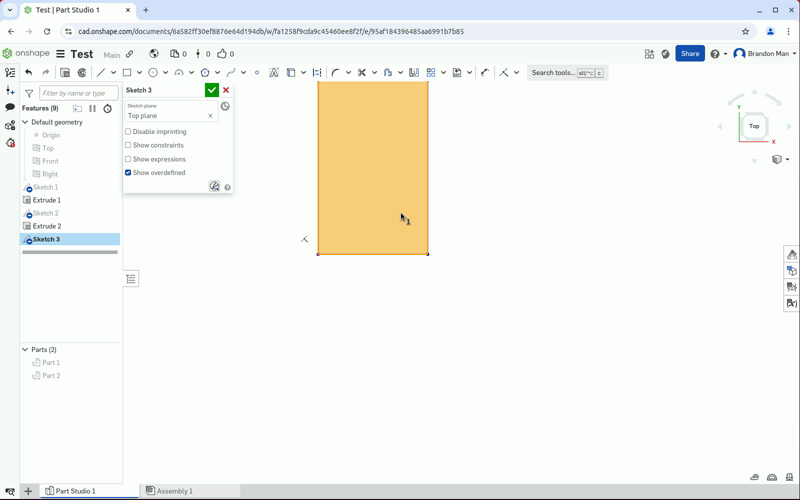
scroll(-6)
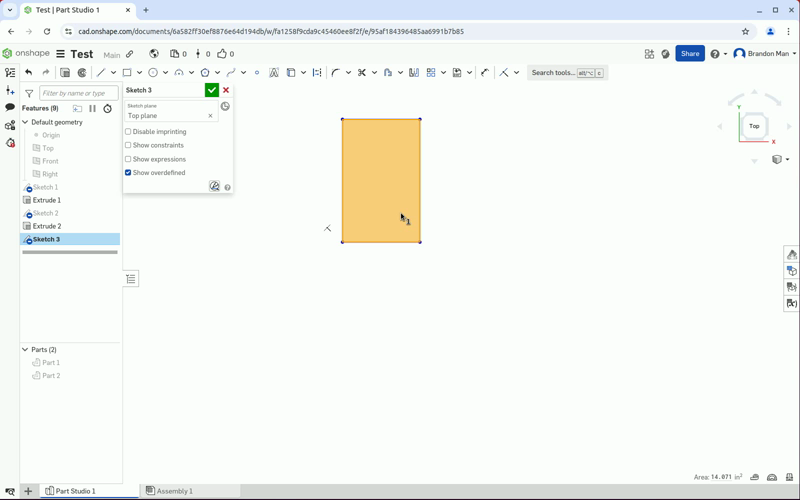
scroll(-6)
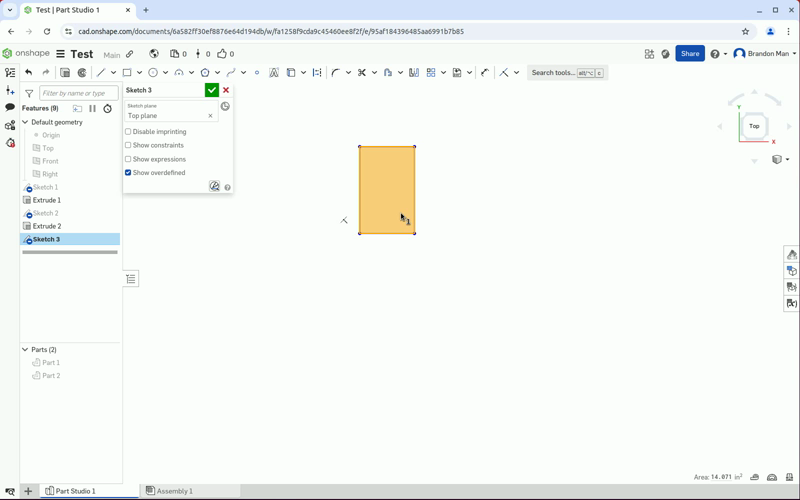
scroll(-6)
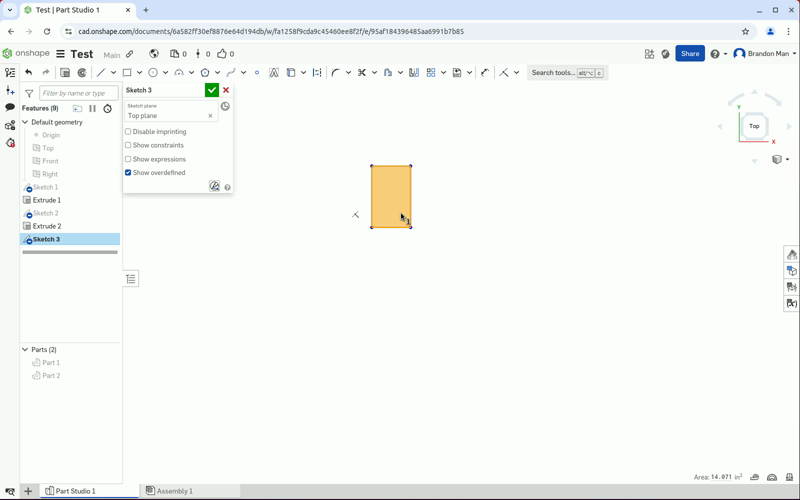
scroll(-6)
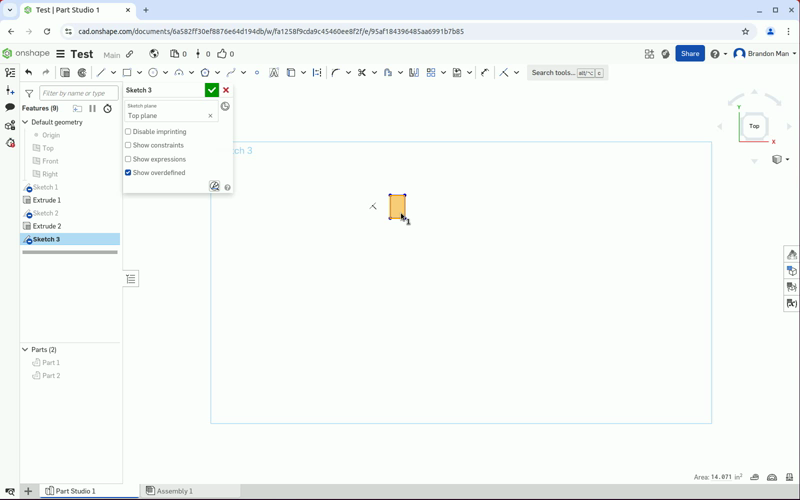
mouse_move(73, 352)
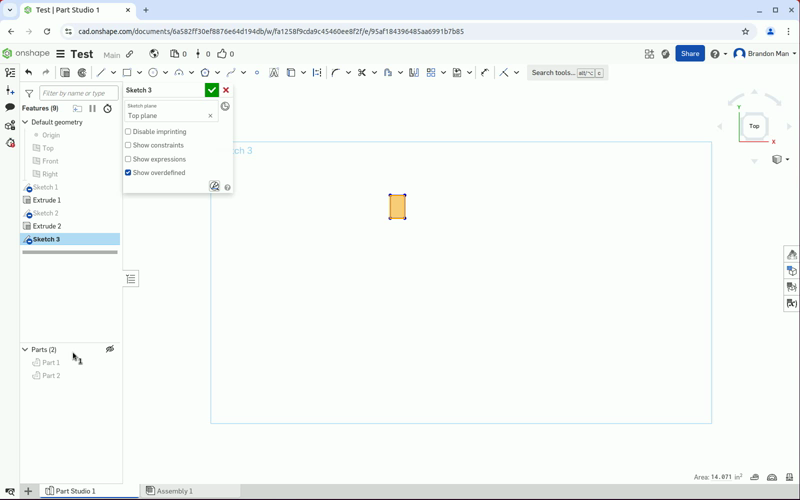
key(shift+y)
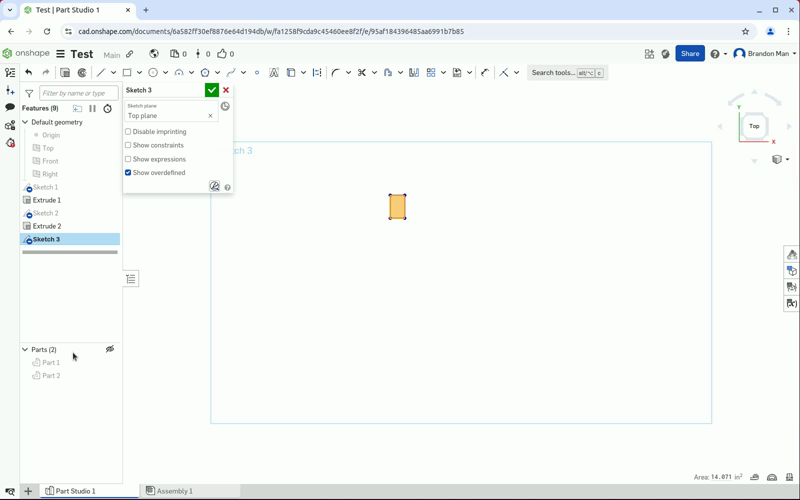
key(shift+e)
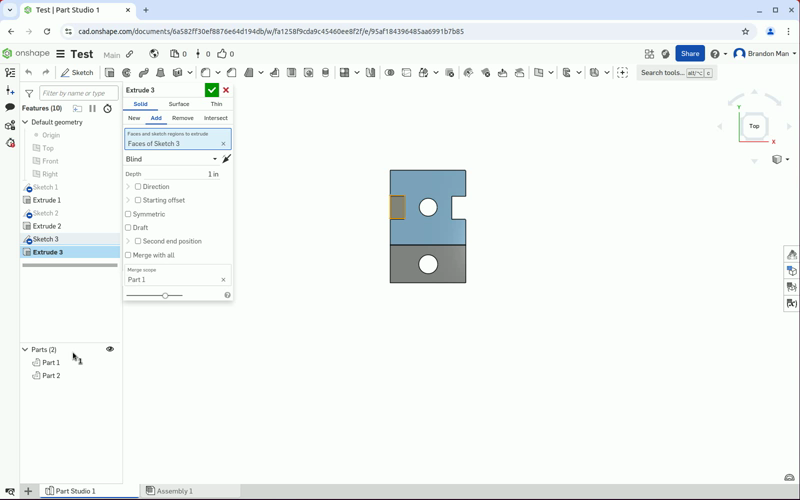
mouse_move(143, 106)
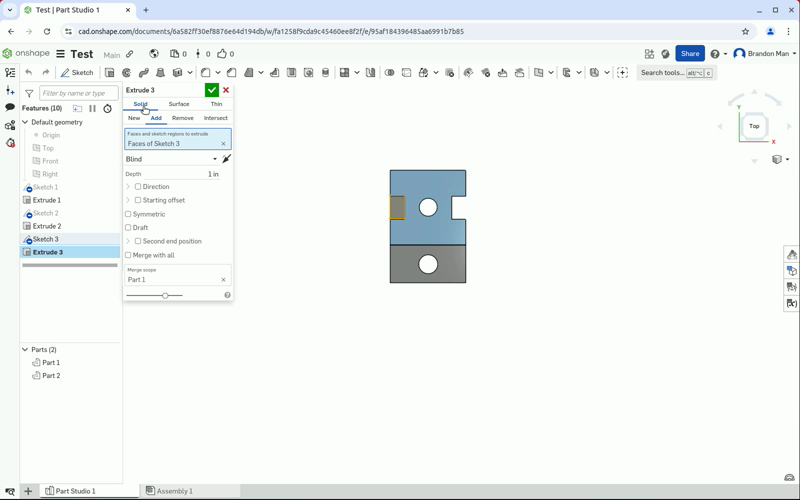
click(143, 106)
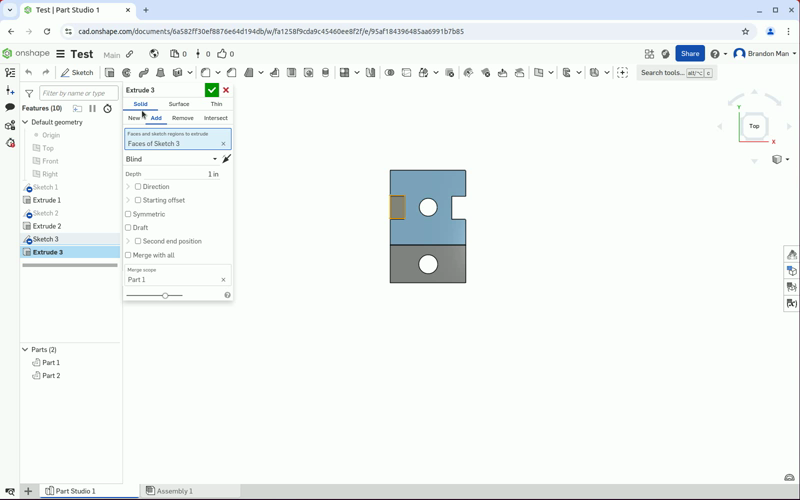
mouse_move(137, 120)
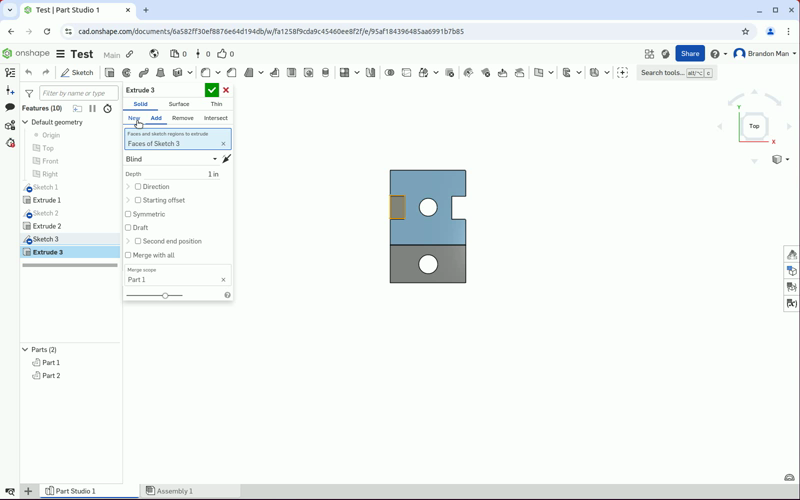
click(137, 120)
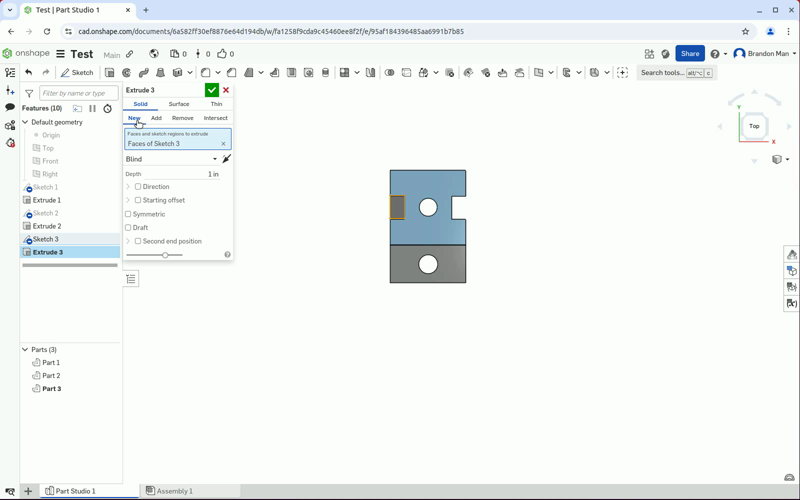
key(tab, 4)
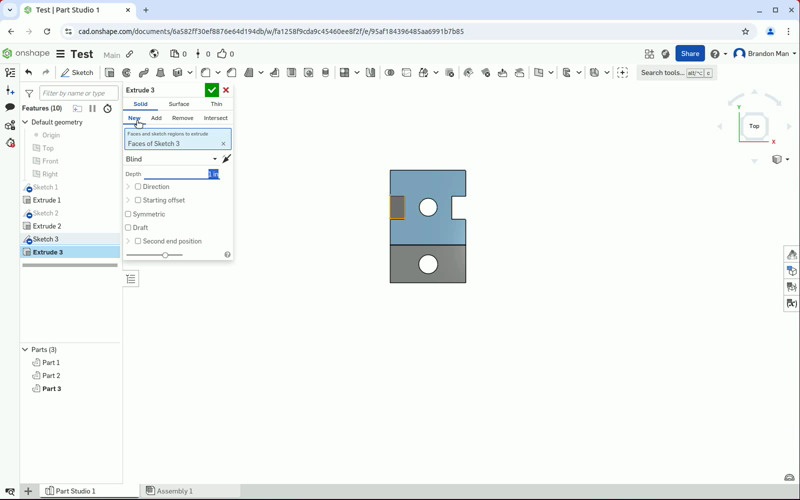
text(7.703)
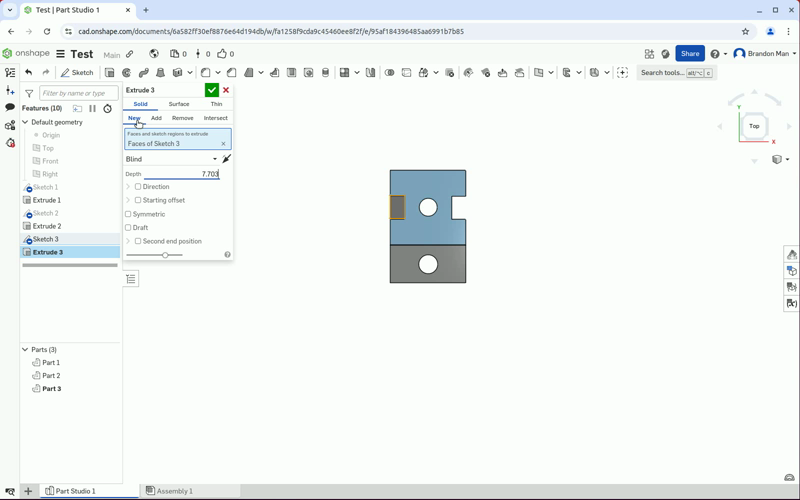
key(enter)
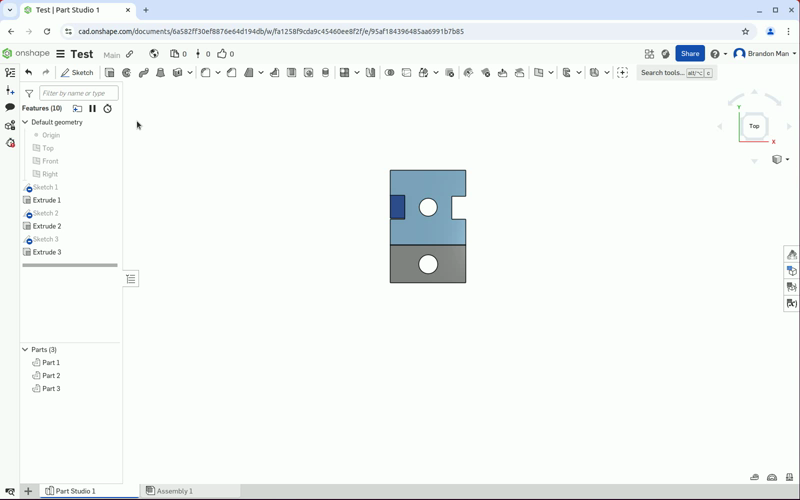
key(shift+h)
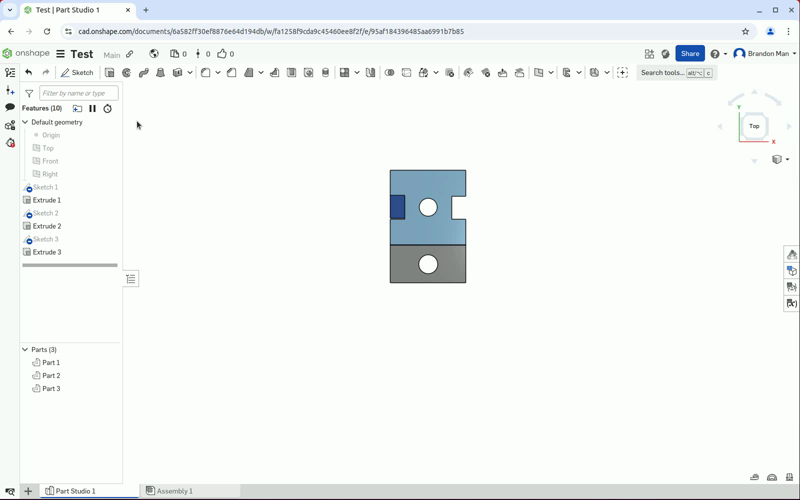
key(shift+h)
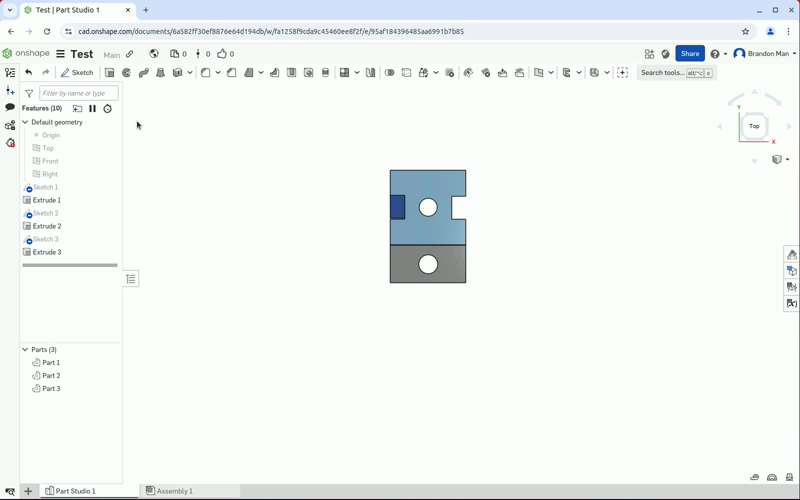
mouse_move(73, 189)
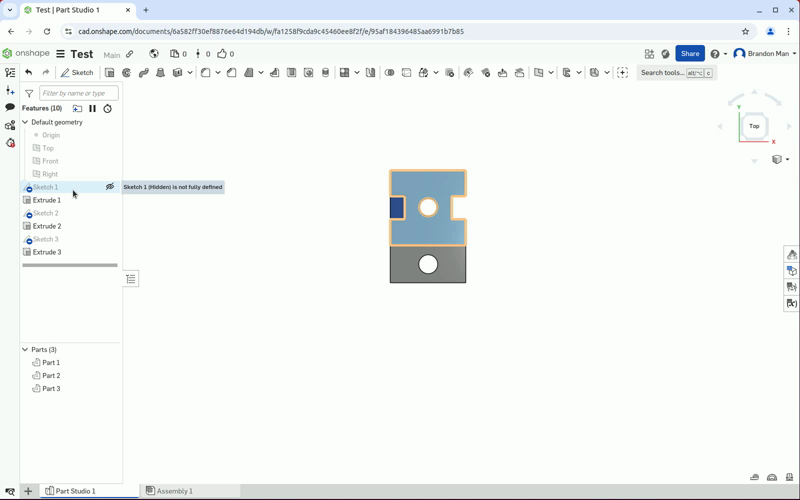
click(73, 189)
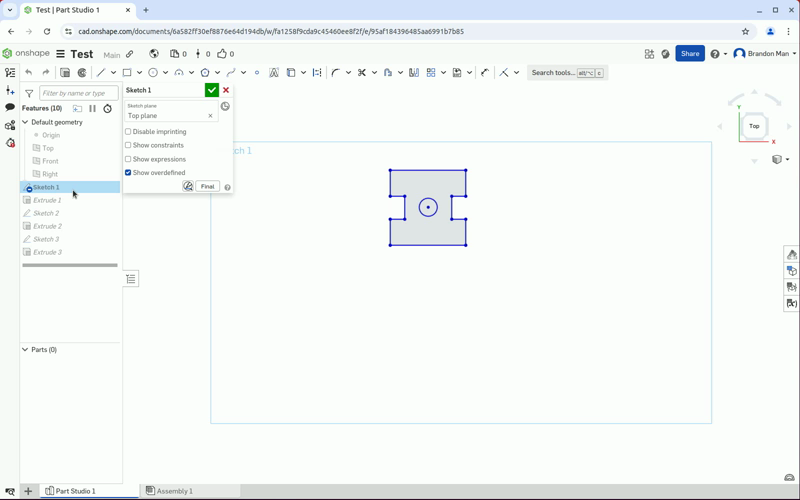
mouse_move(229, 92)
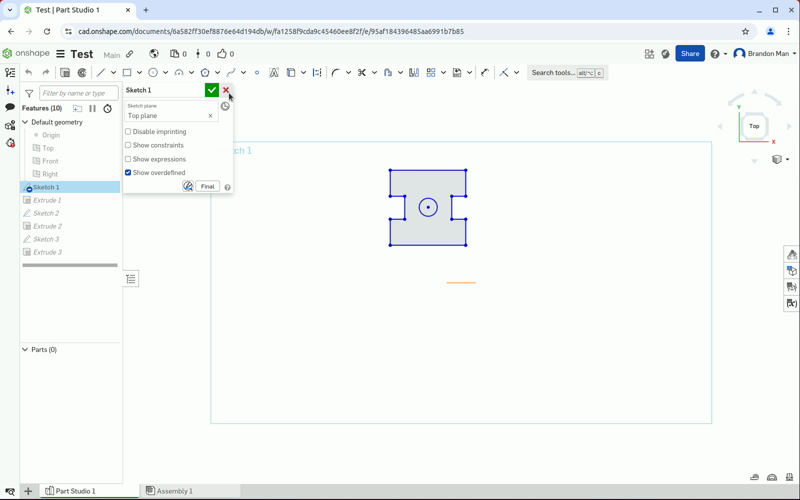
click(229, 92)
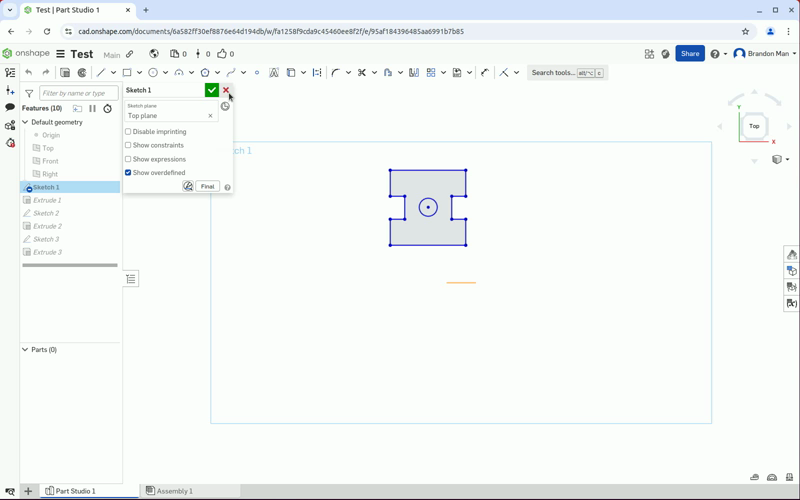
key(shift+s)
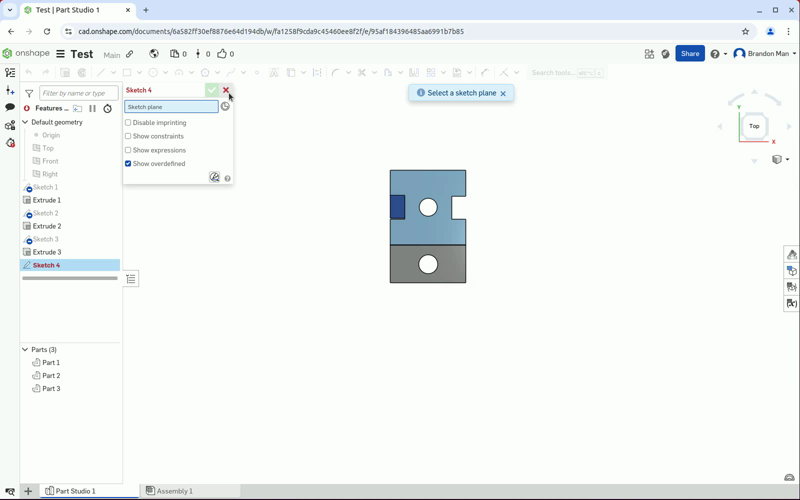
mouse_move(73, 150)
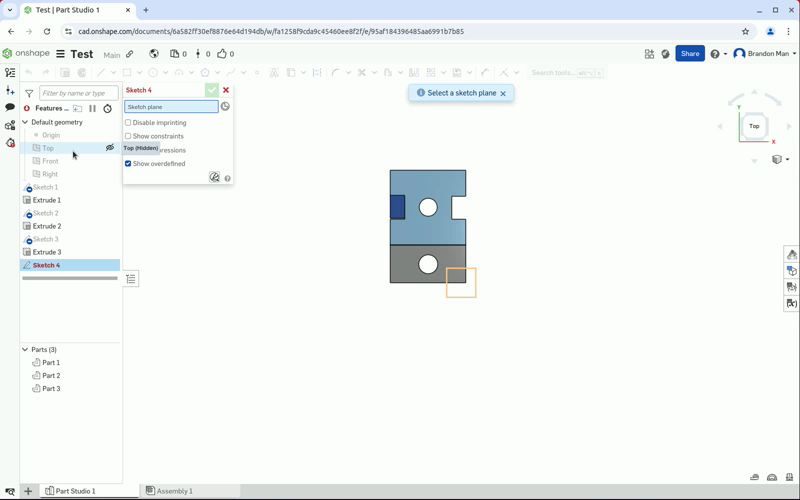
click(73, 150)
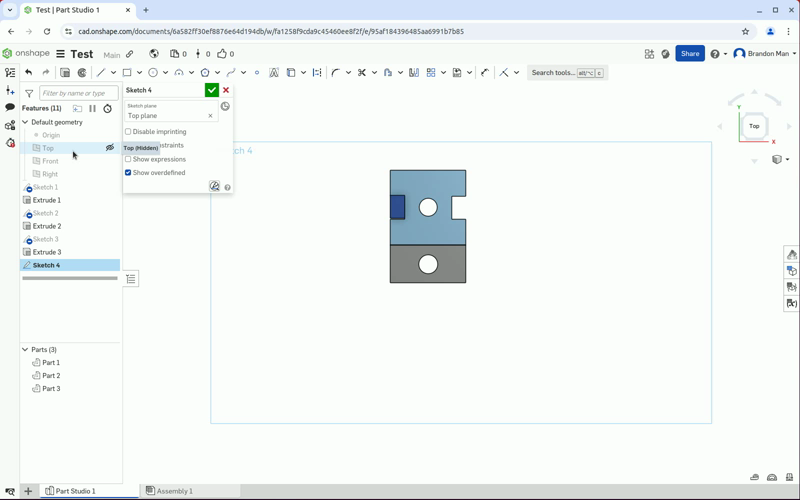
mouse_move(73, 352)
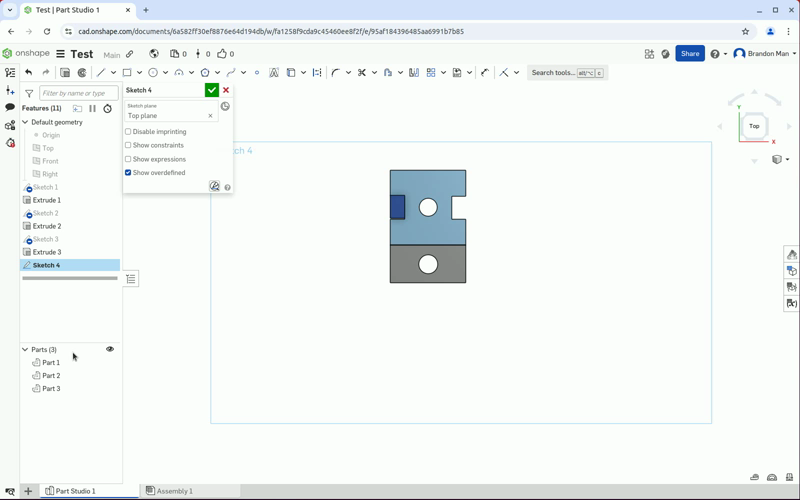
key(y)
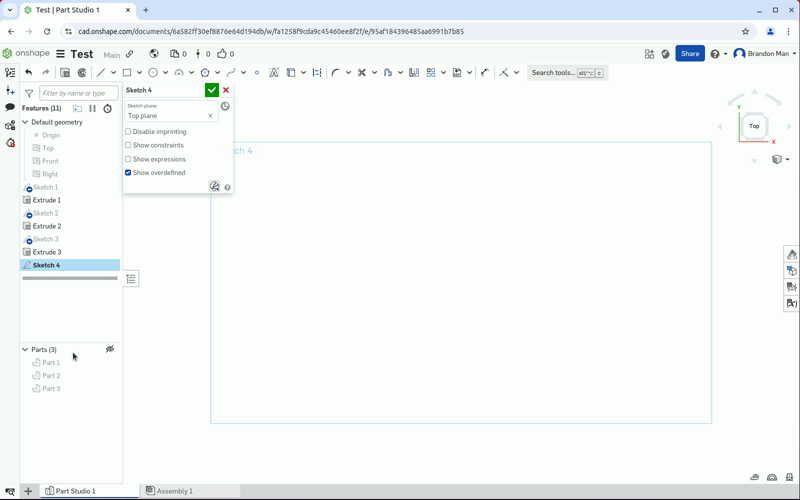
key(l)
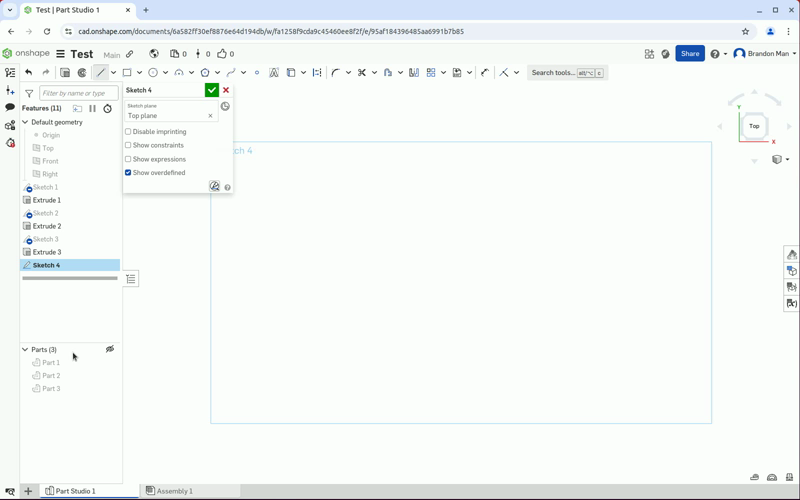
key_down(shift)
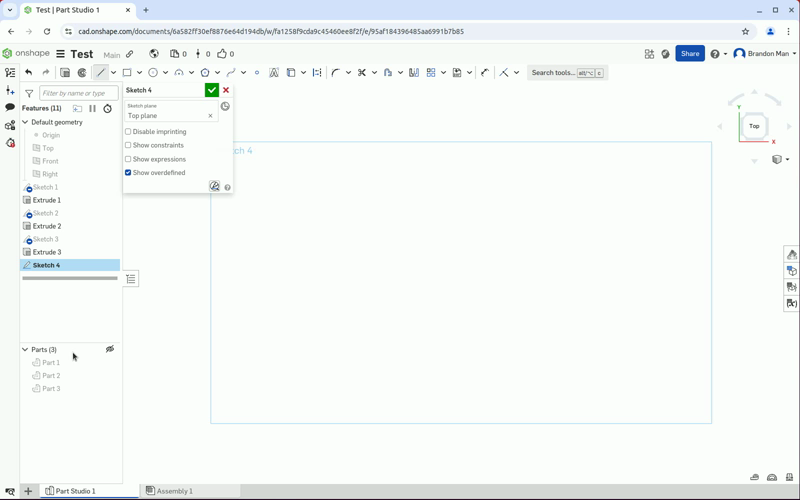
mouse_move(451, 218)
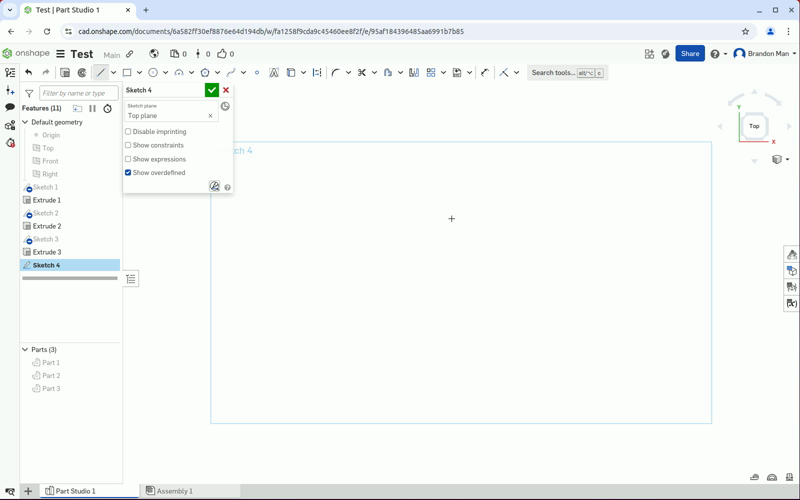
click(451, 218)
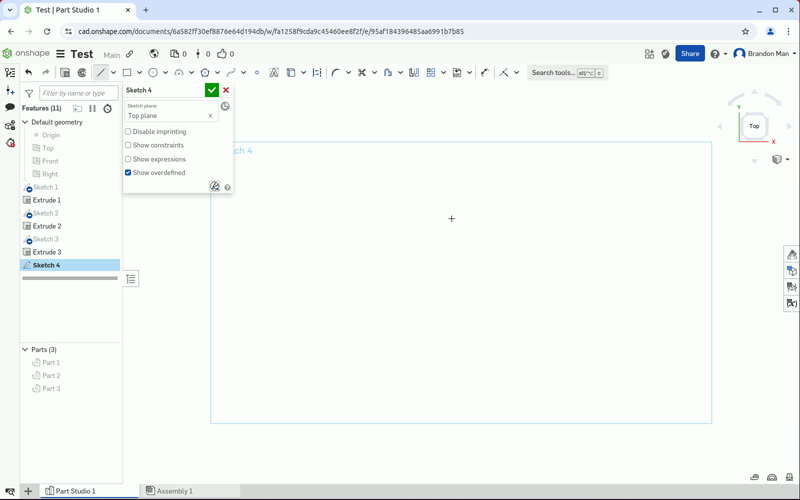
key_up(shift)
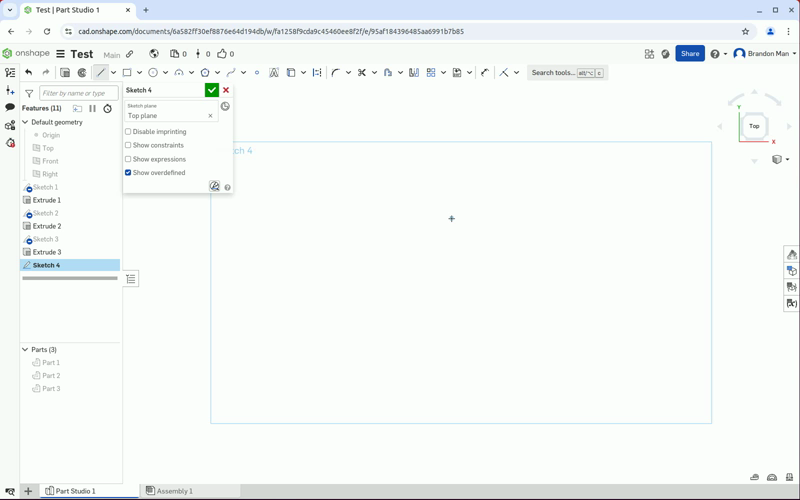
key_down(shift)
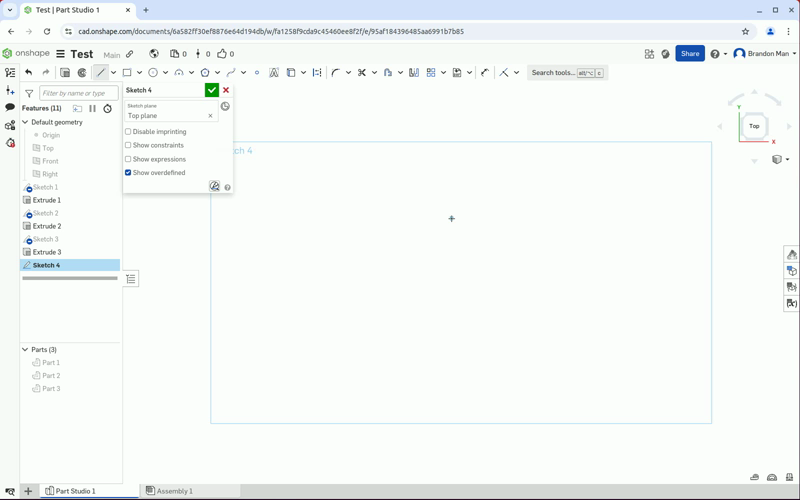
mouse_move(481, 218)
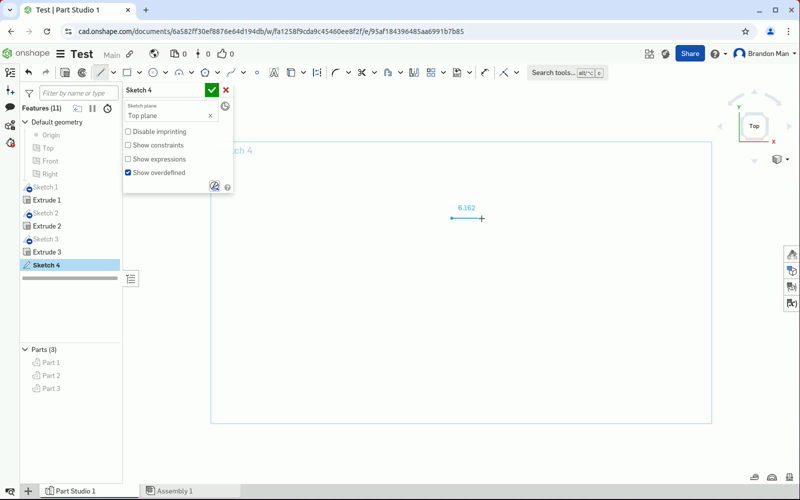
mouse_move(466, 218)
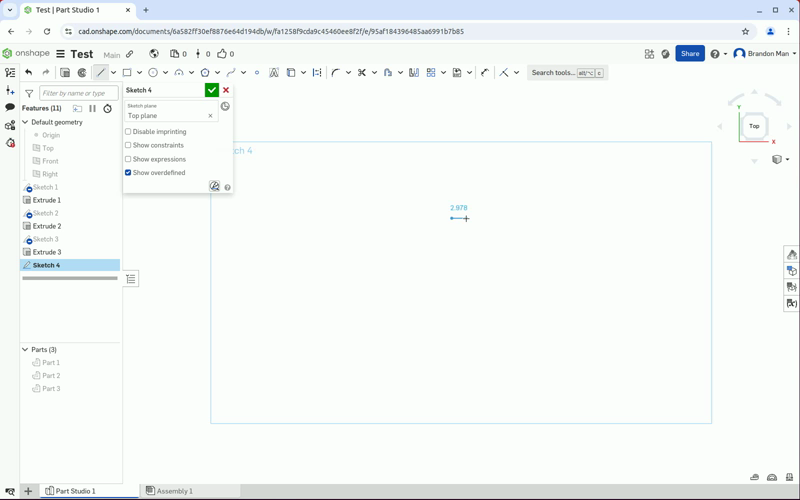
click(466, 218)
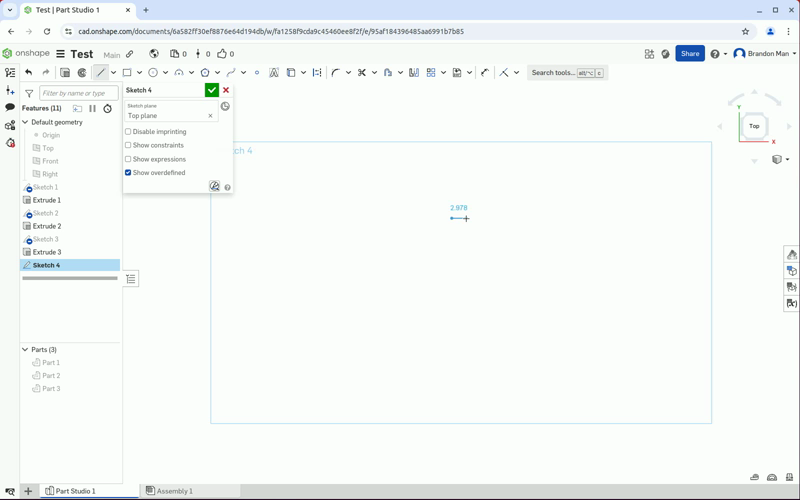
key_up(shift)
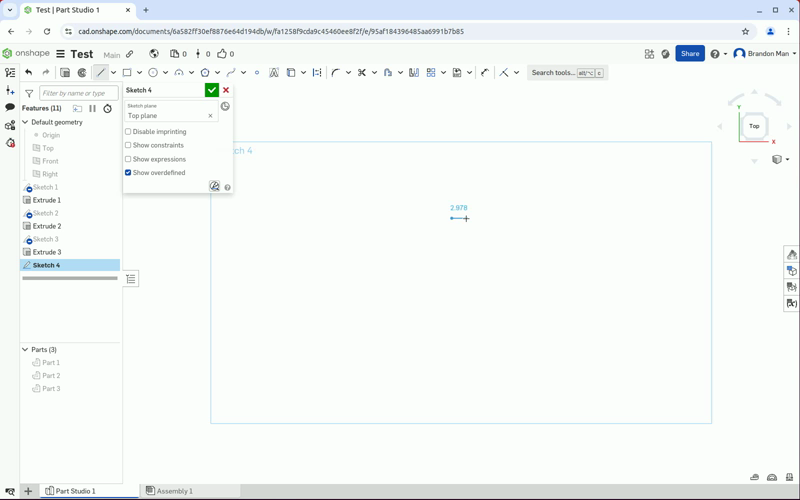
key_down(shift)
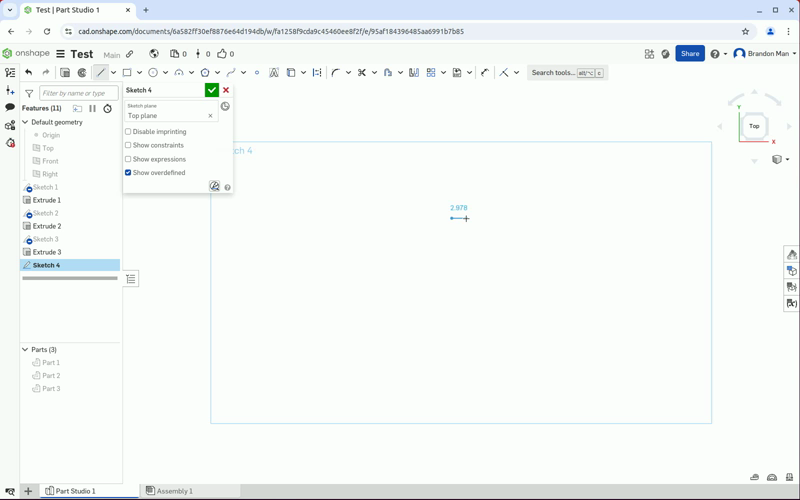
mouse_move(496, 218)
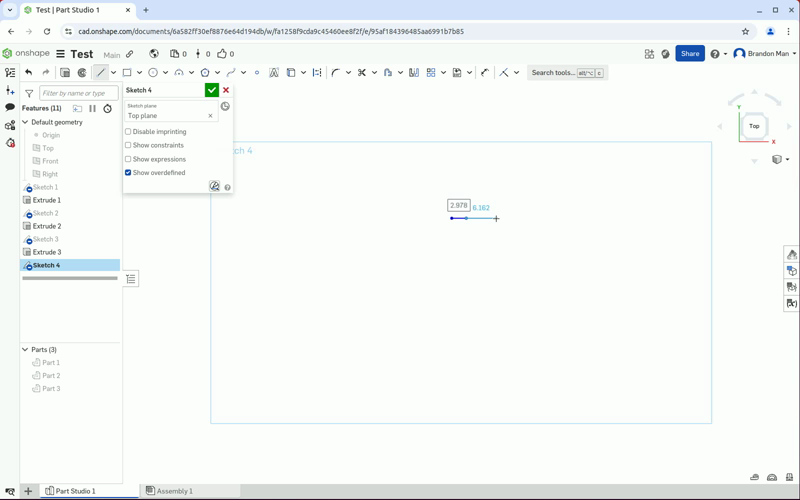
mouse_move(466, 195)
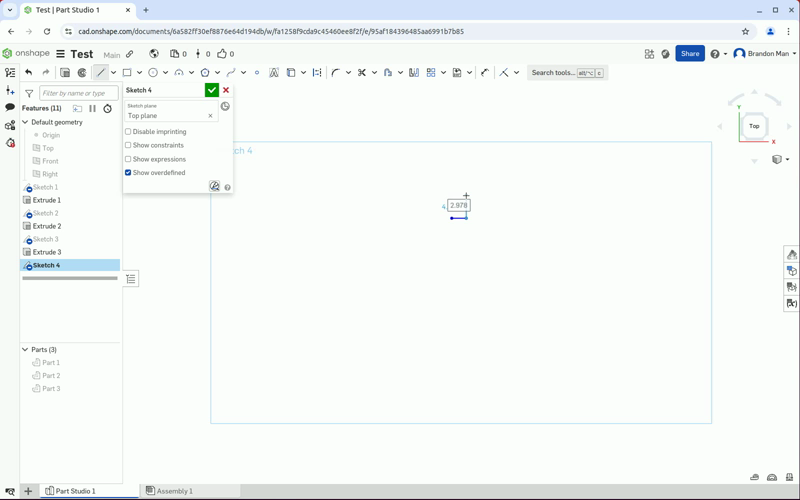
click(466, 195)
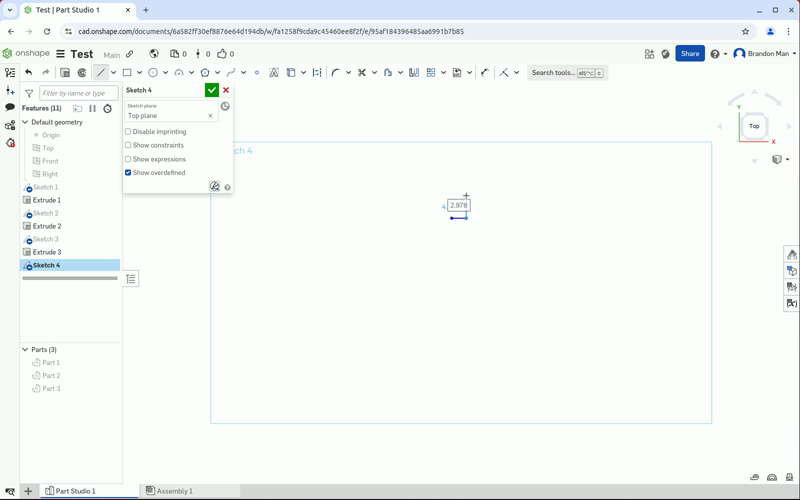
key_up(shift)
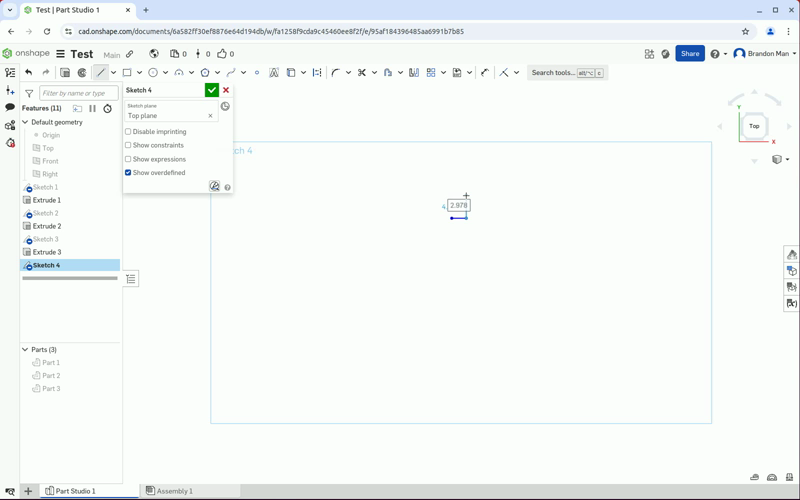
key_down(shift)
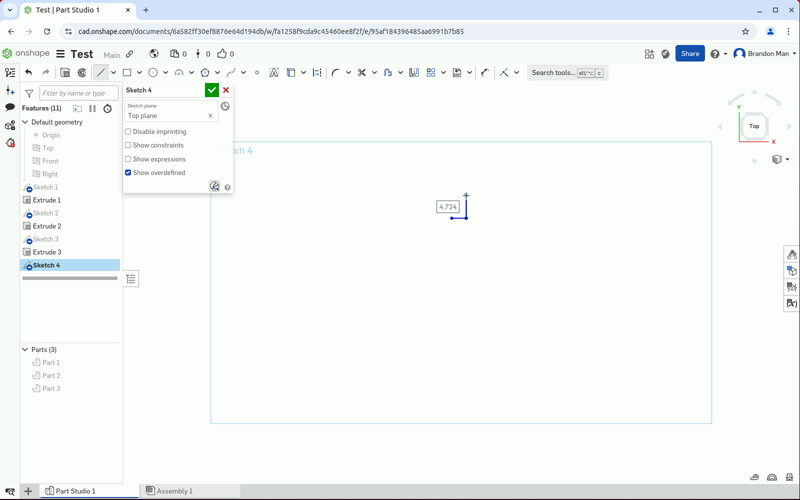
mouse_move(496, 195)
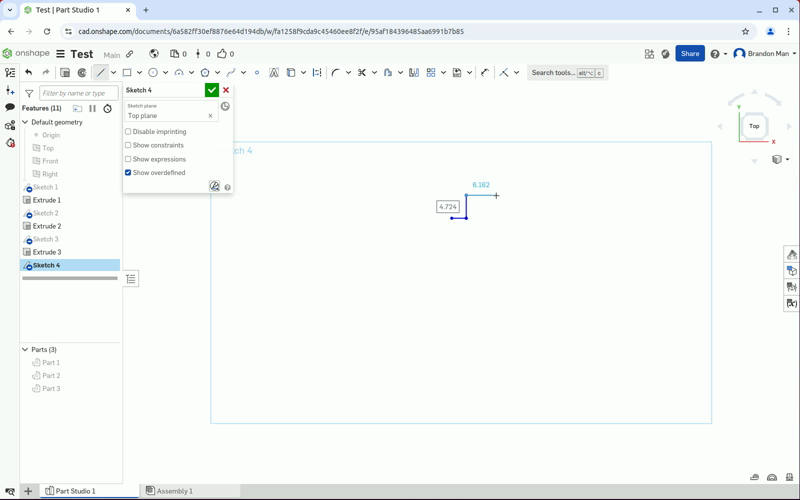
mouse_move(451, 195)
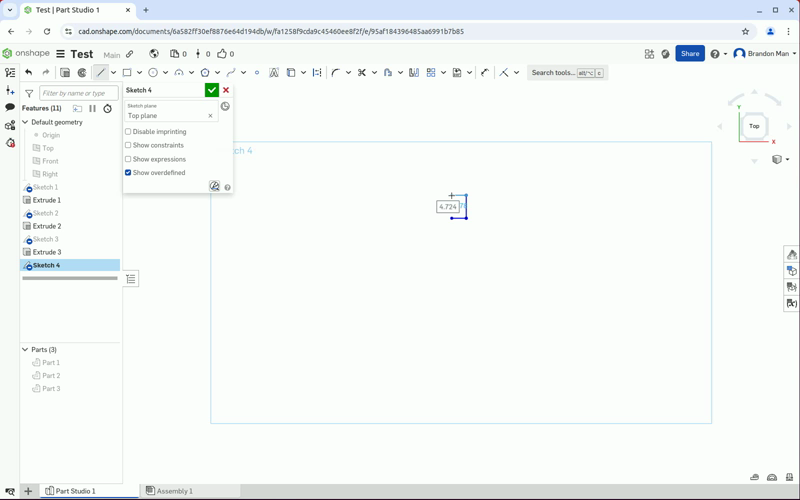
click(451, 195)
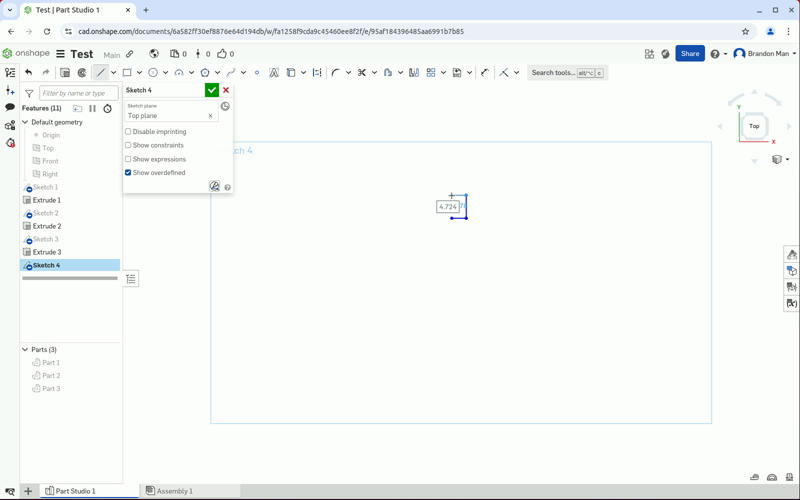
key_up(shift)
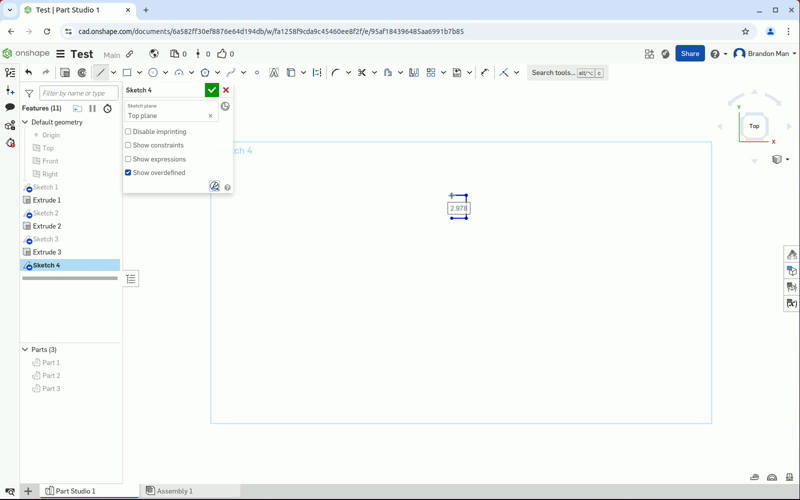
mouse_move(481, 195)
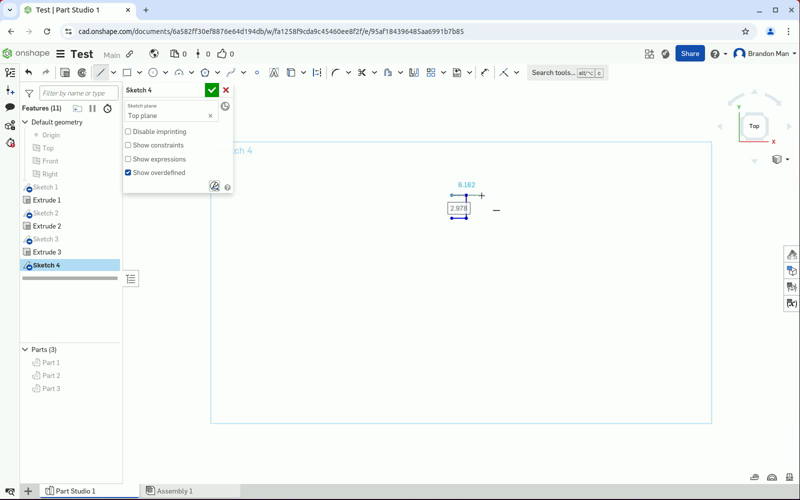
key_down(shift)
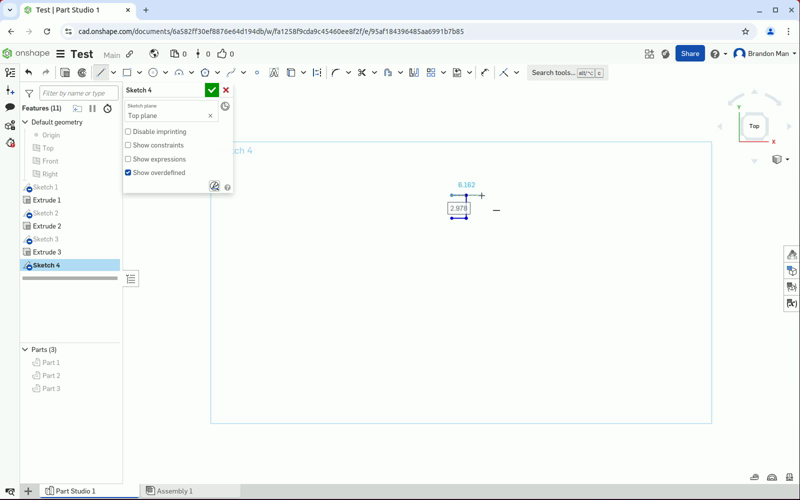
mouse_move(451, 218)
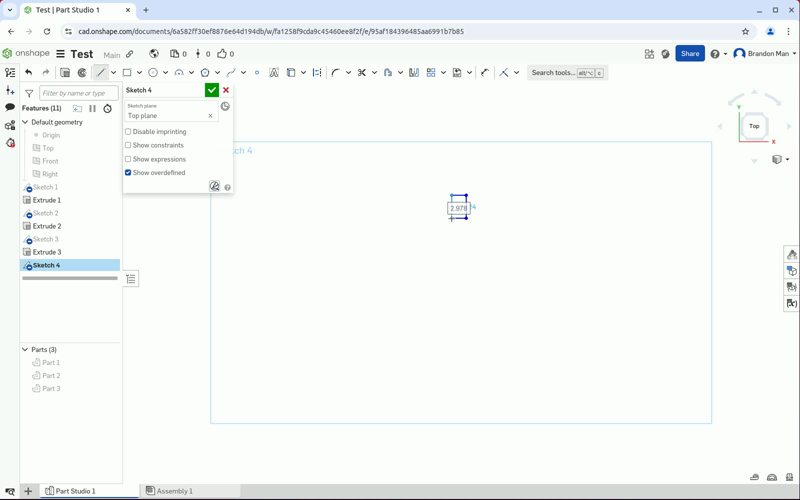
key_up(shift)
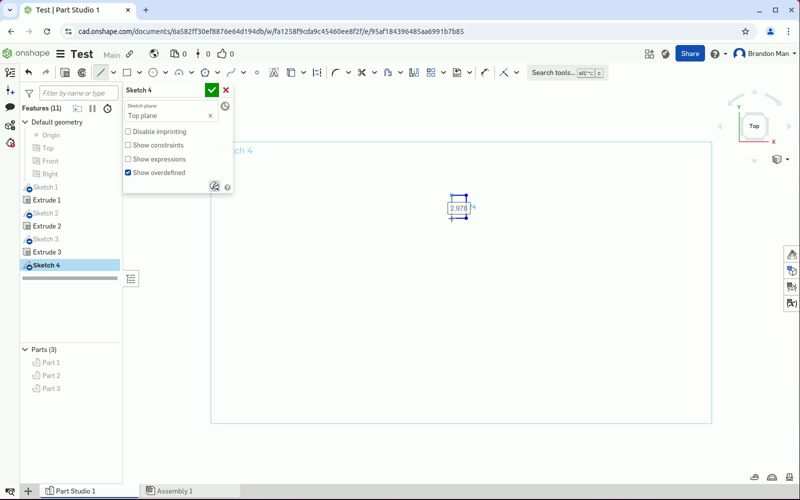
click(451, 218)
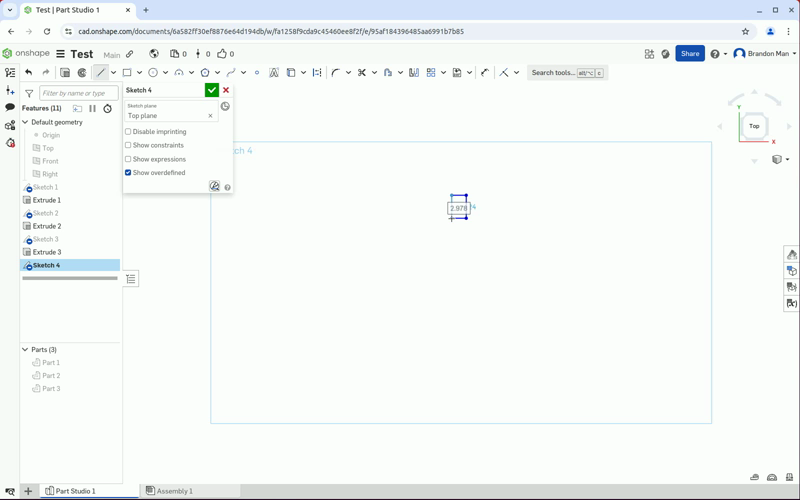
key(esc)
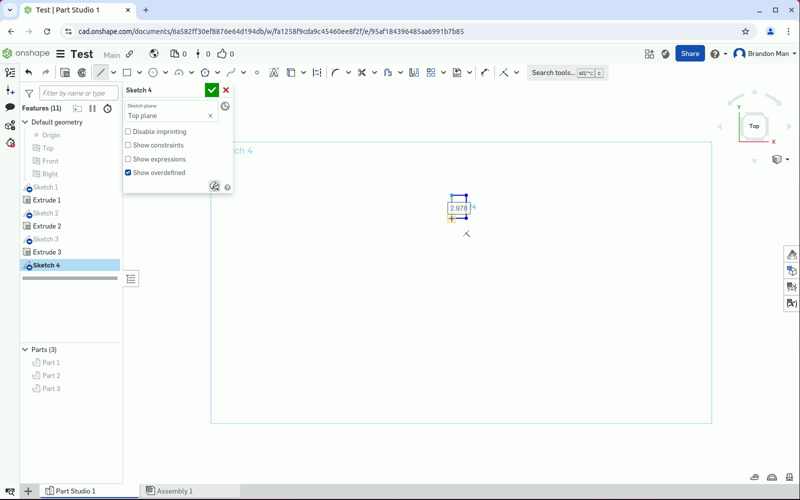
mouse_move(465, 202)
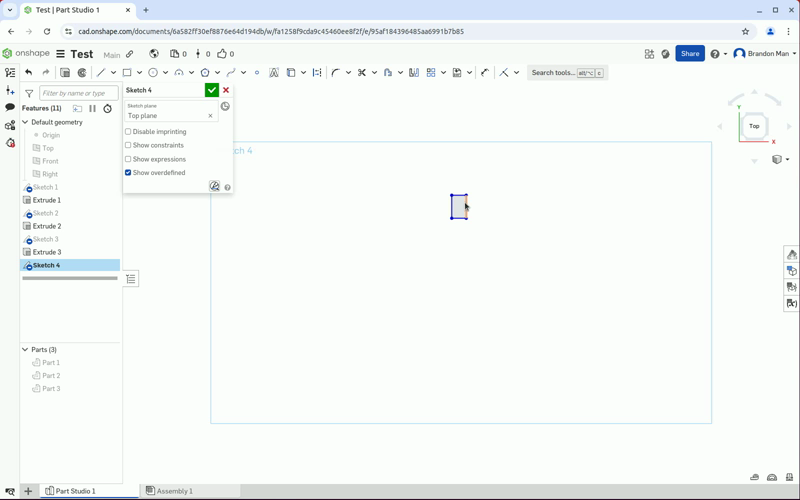
scroll(6)
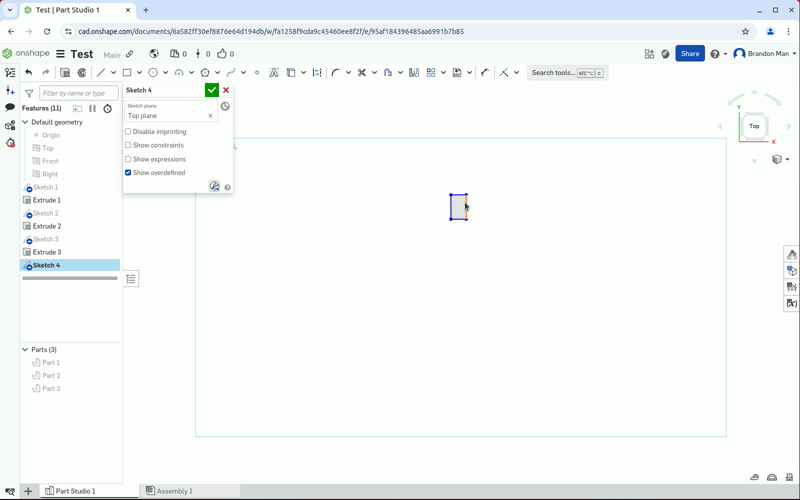
scroll(6)
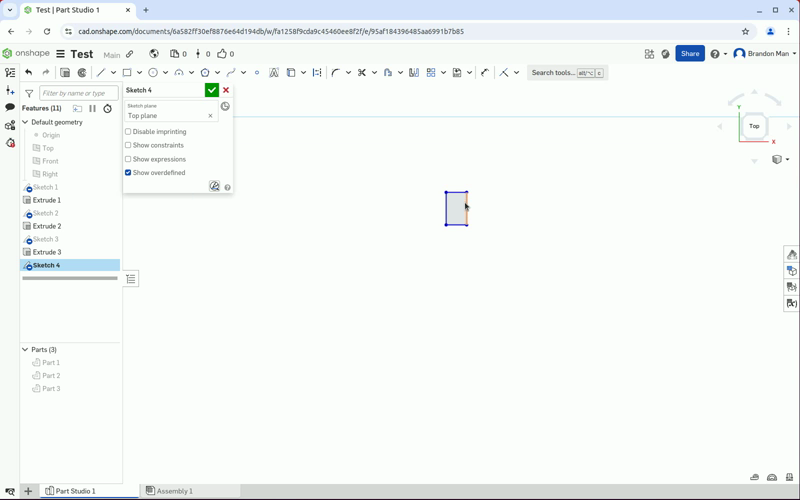
scroll(6)
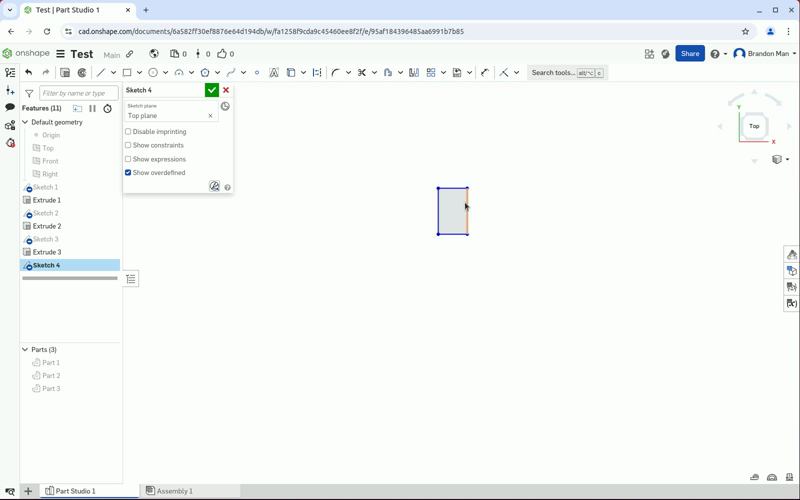
scroll(6)
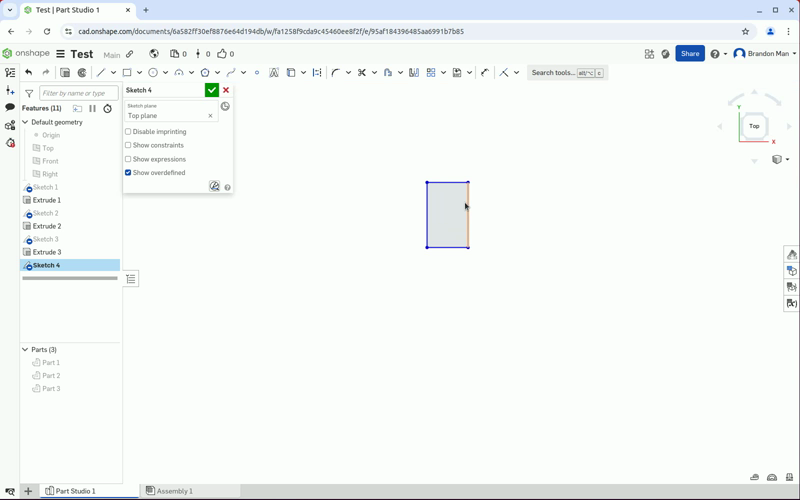
scroll(6)
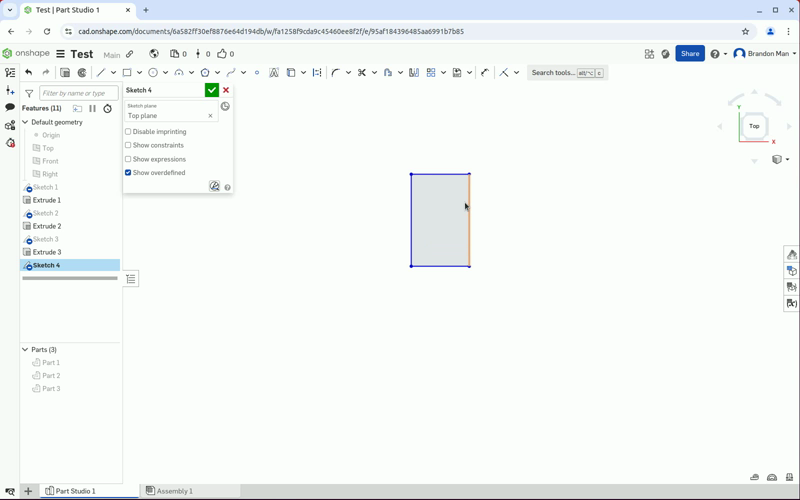
scroll(6)
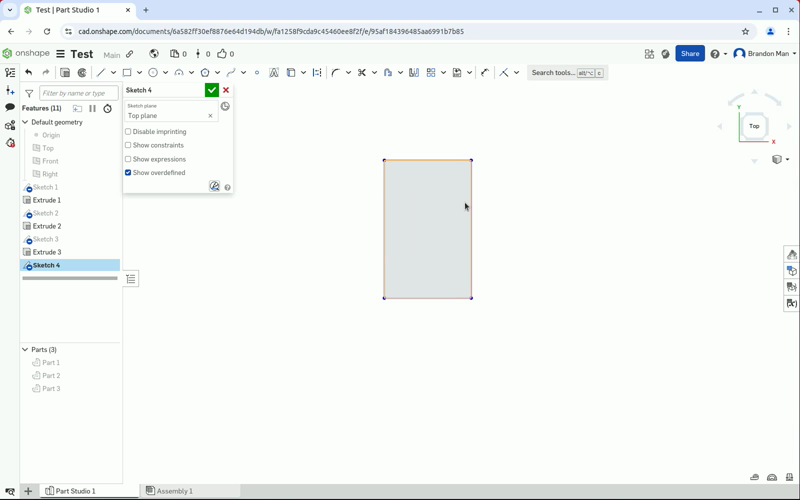
scroll(6)
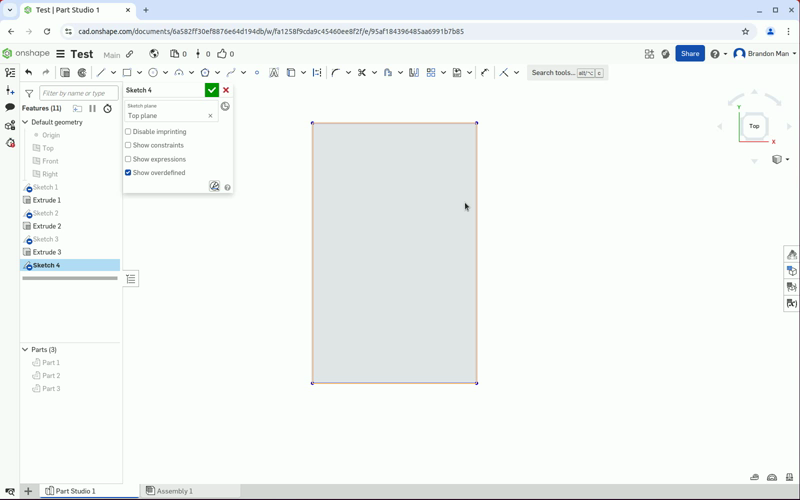
click(465, 202)
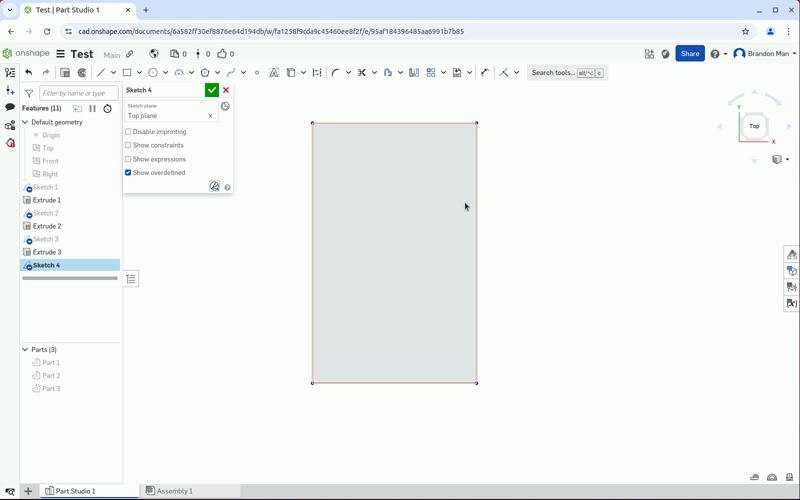
scroll(-6)
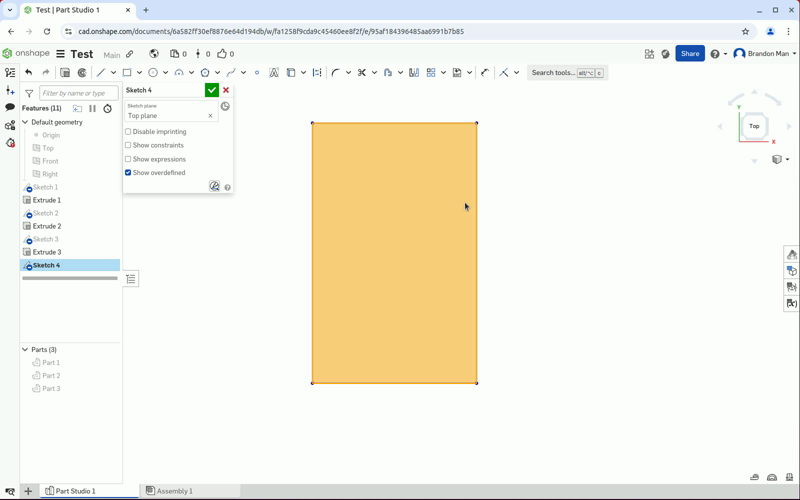
scroll(-6)
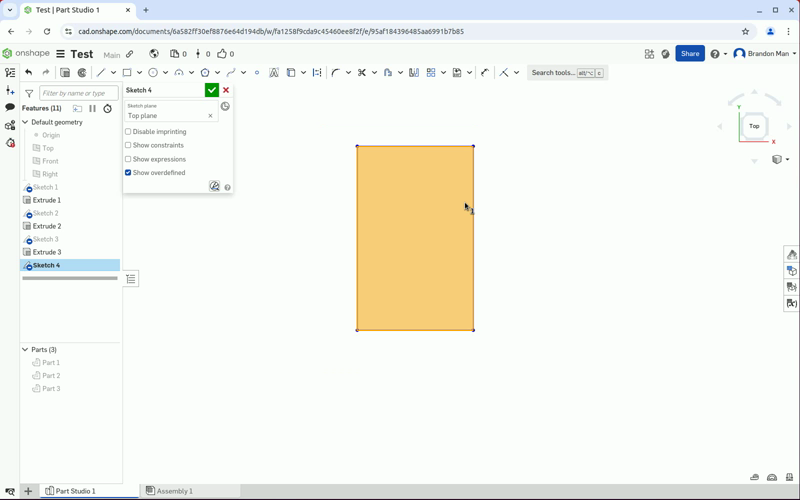
scroll(-6)
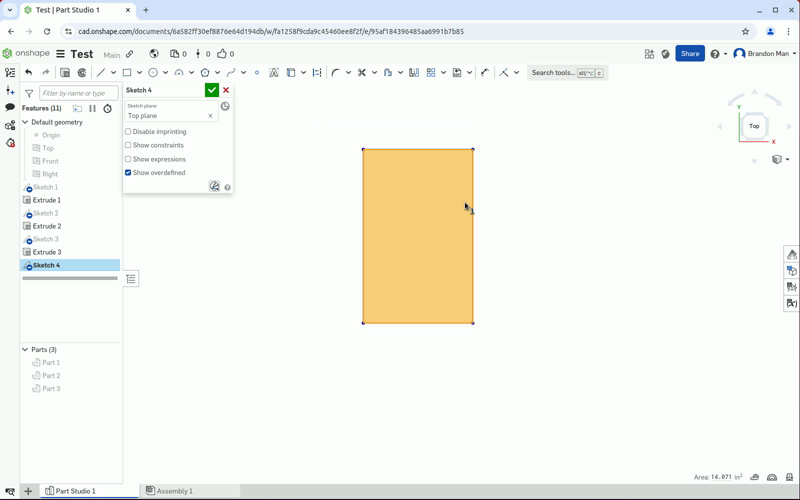
scroll(-6)
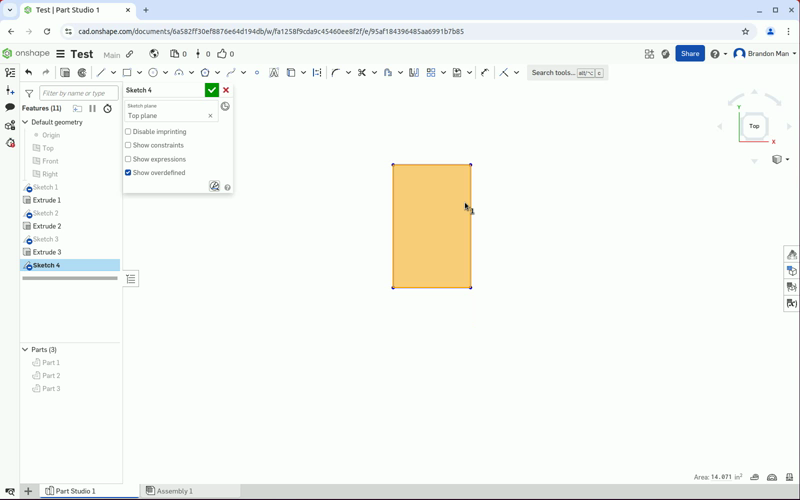
scroll(-6)
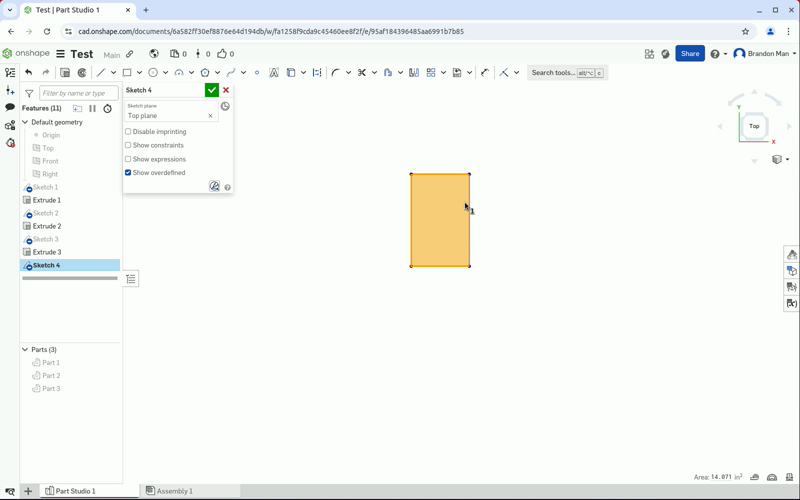
scroll(-6)
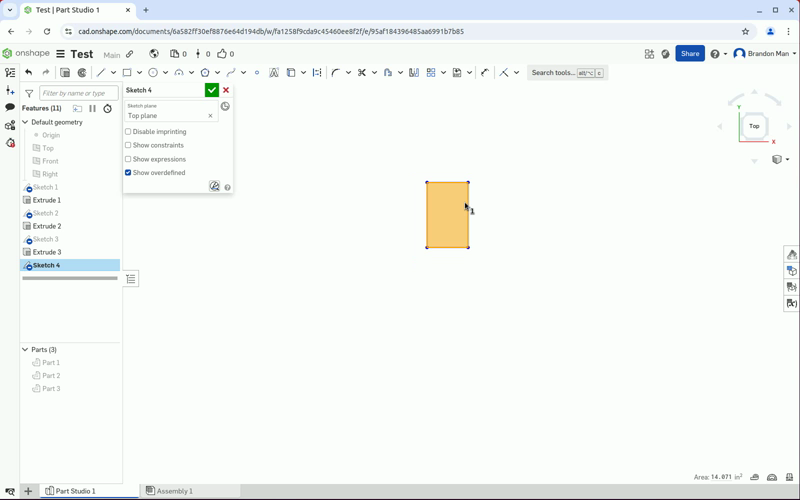
scroll(-6)
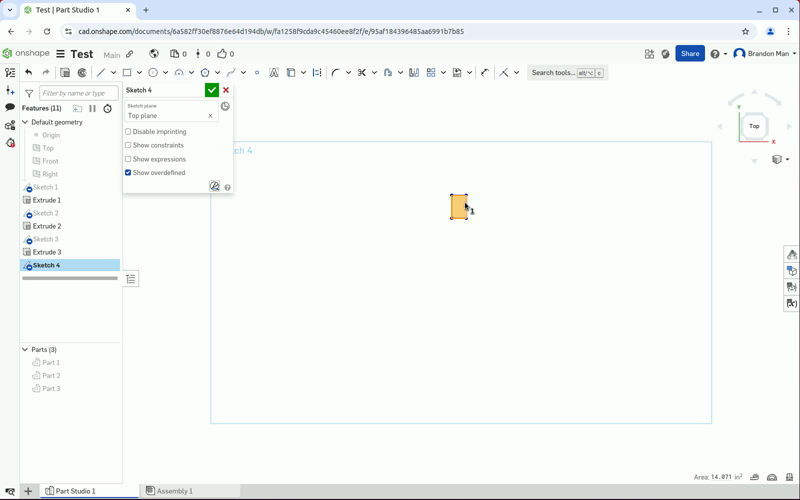
mouse_move(73, 352)
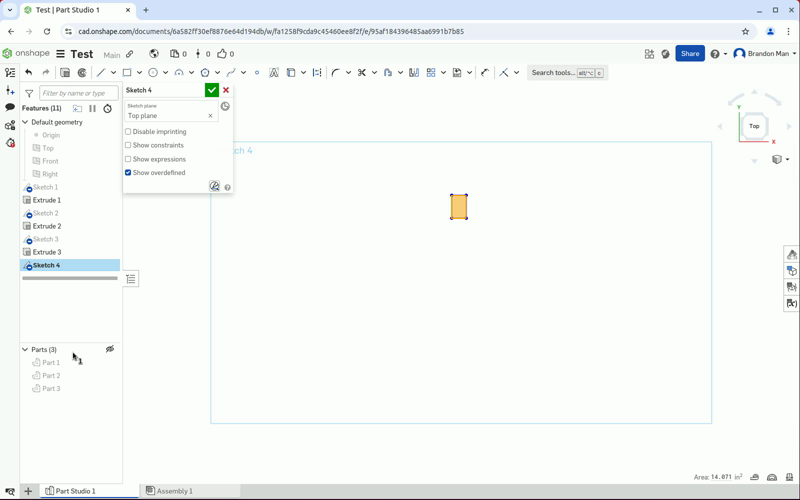
key(shift+y)
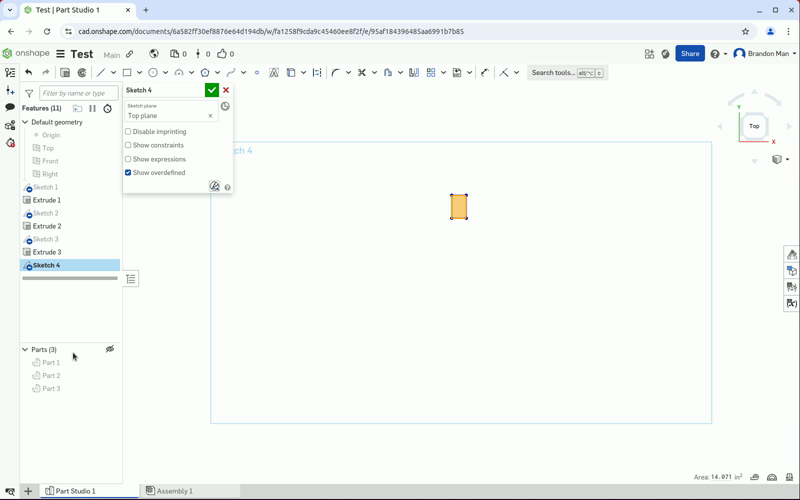
key(shift+e)
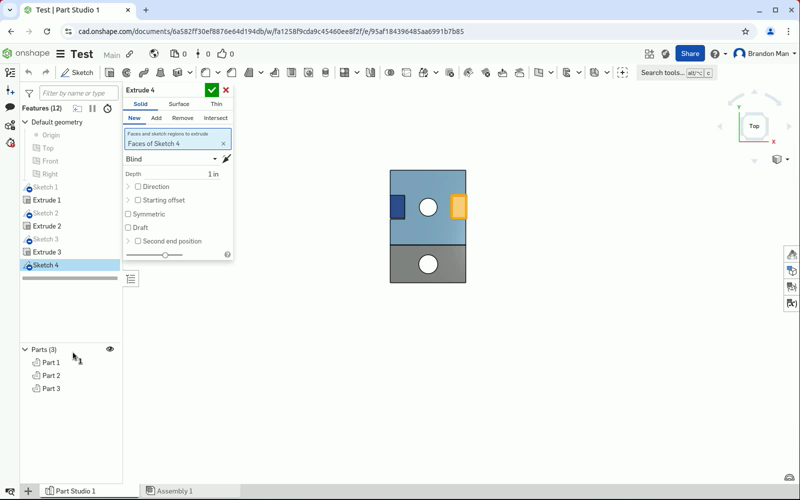
mouse_move(143, 106)
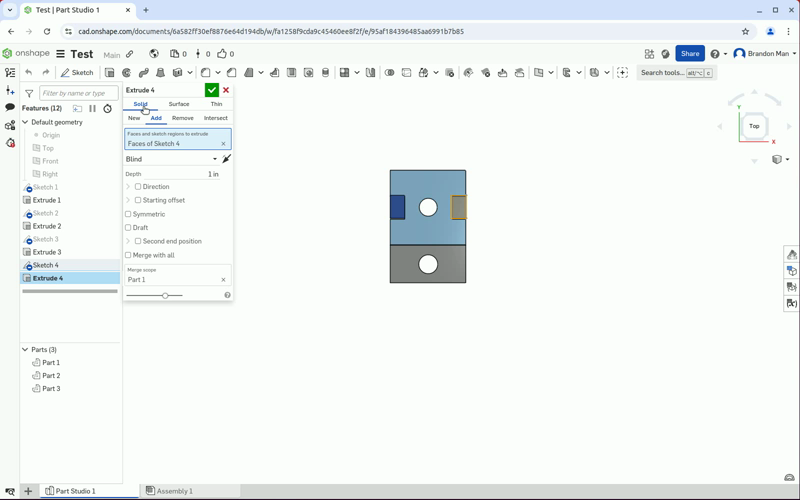
click(143, 106)
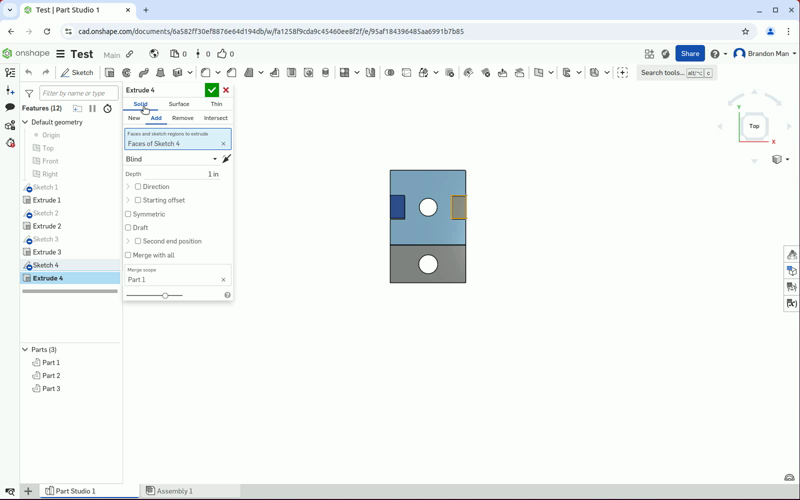
mouse_move(137, 120)
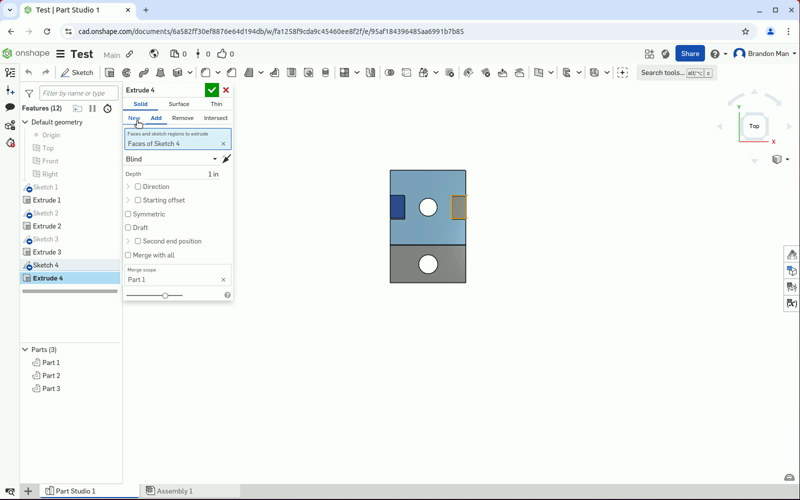
click(137, 120)
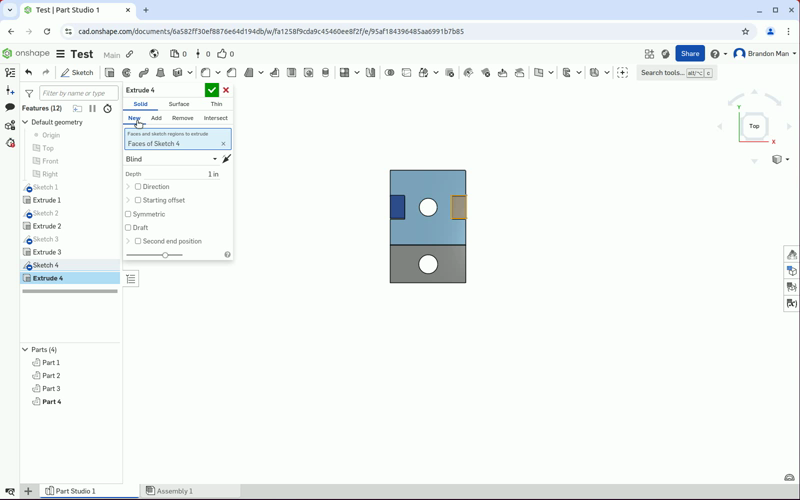
key(tab, 4)
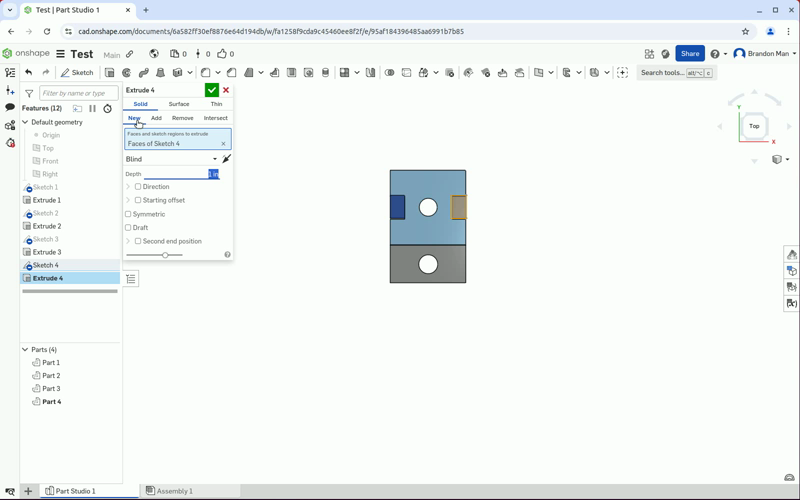
text(7.703)
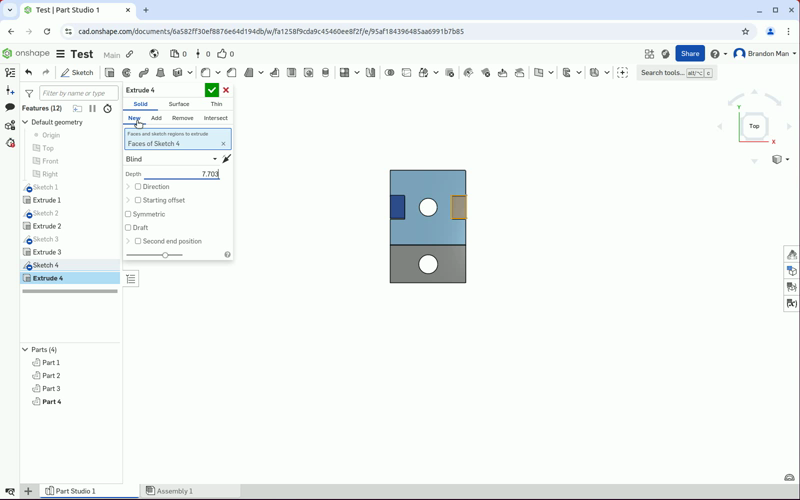
key(enter)
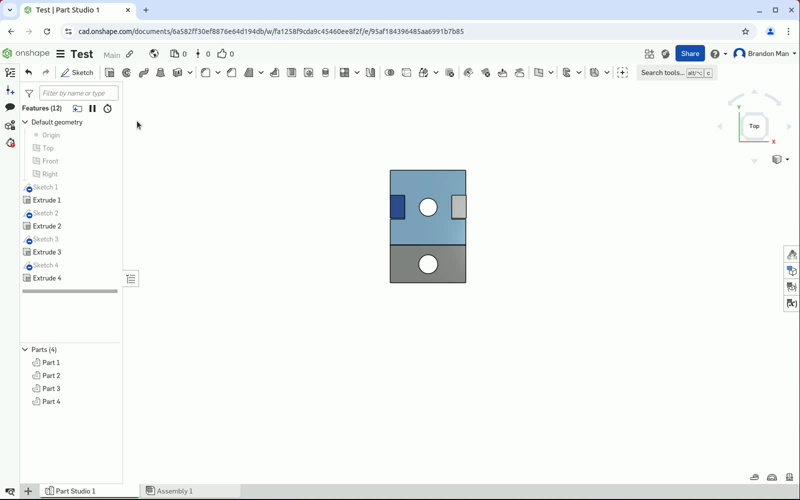
key(shift+h)
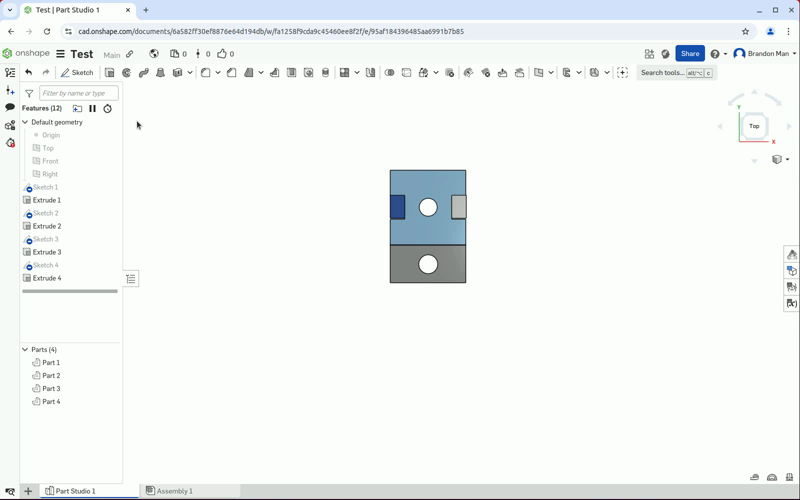
key(shift+h)
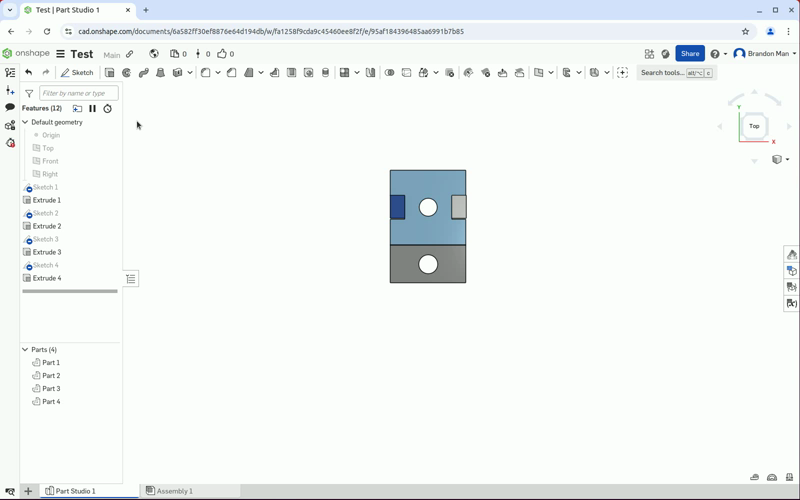
key(shift+7)
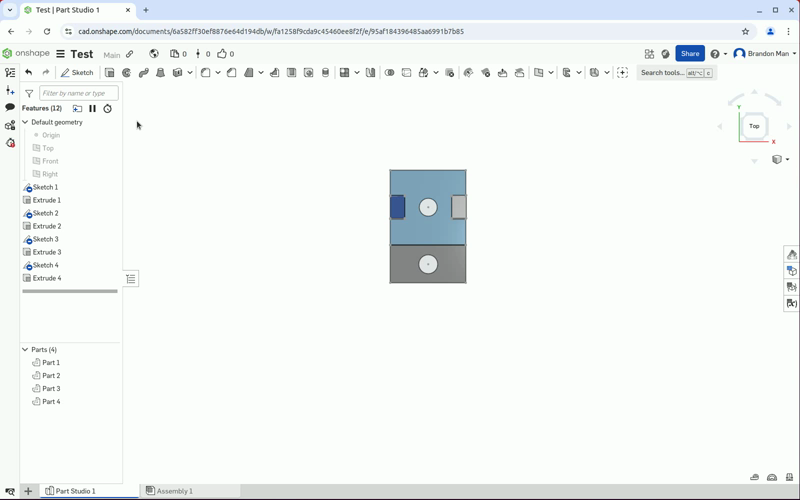
key(up, 3)
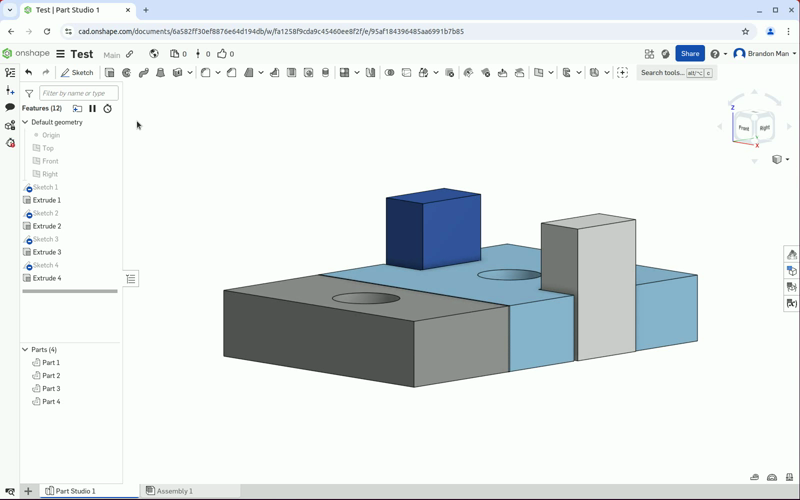
key(left, 3)
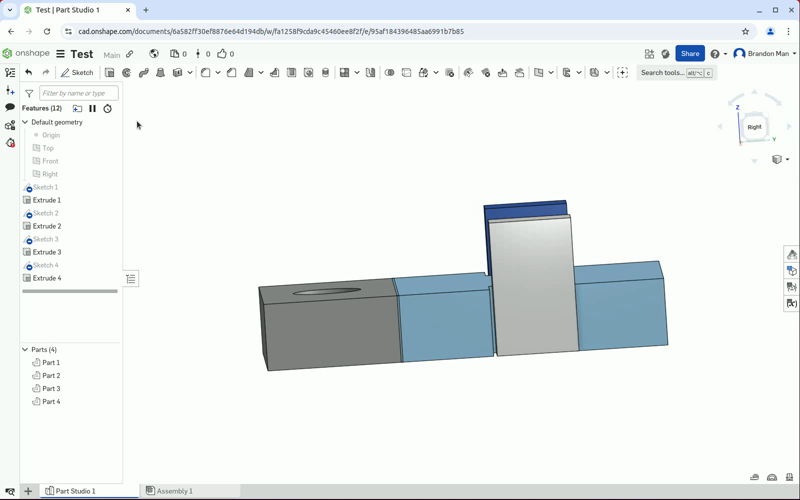
key(right, 3)
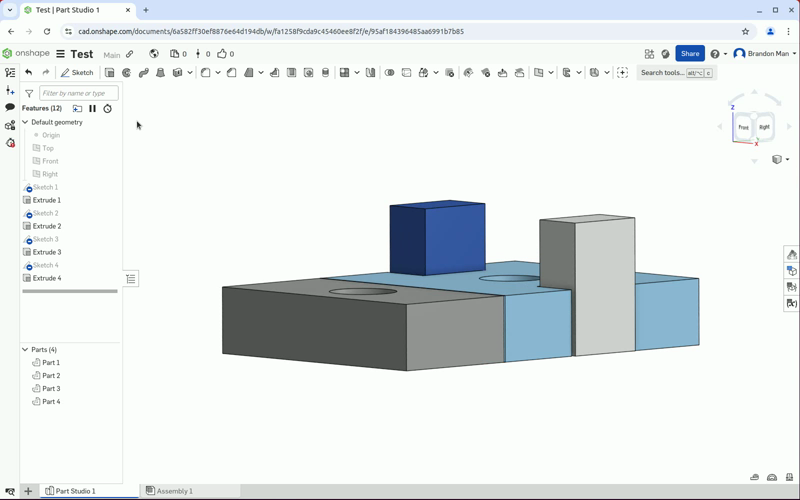
key(down, 3)
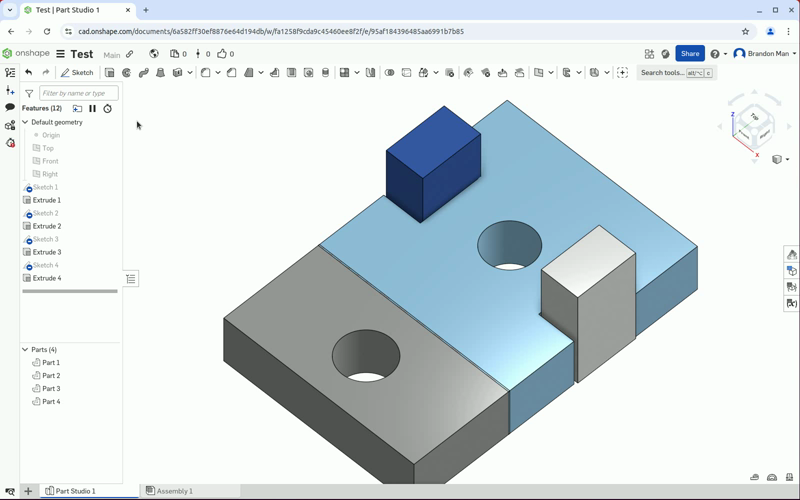
mouse_move(73, 189)
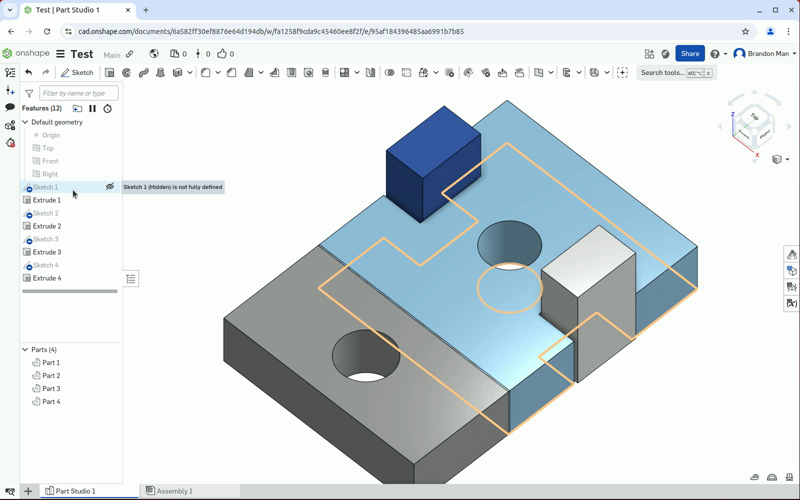
click(73, 189)